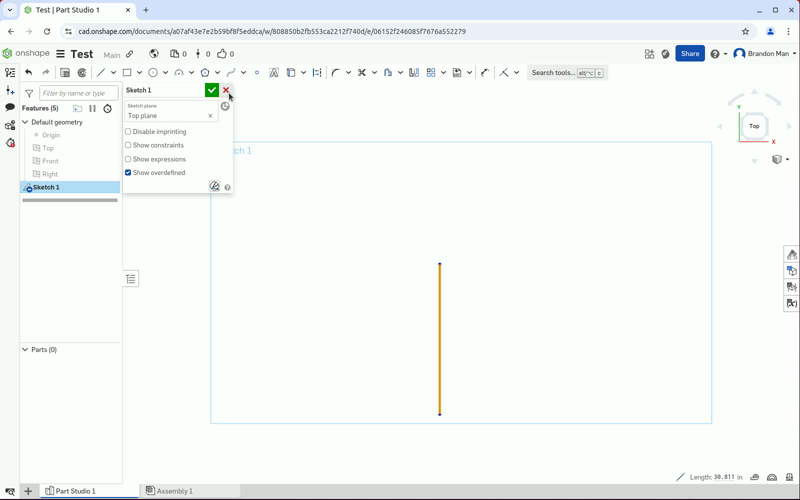
key(shift+h)
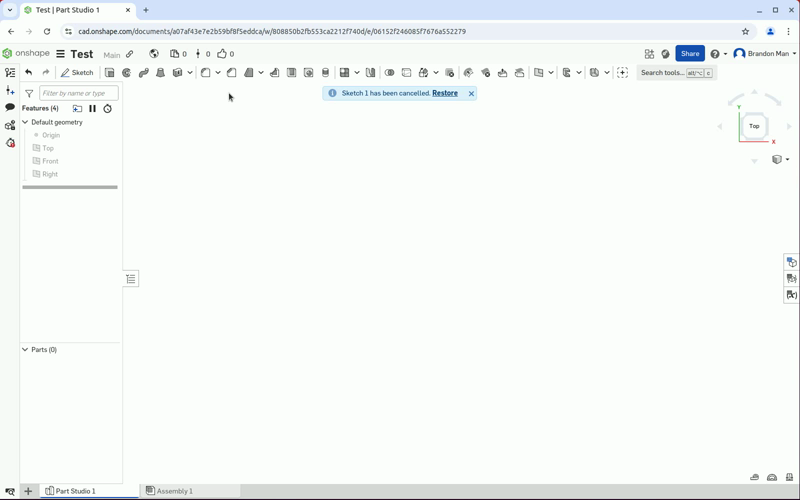
mouse_move(73, 352)
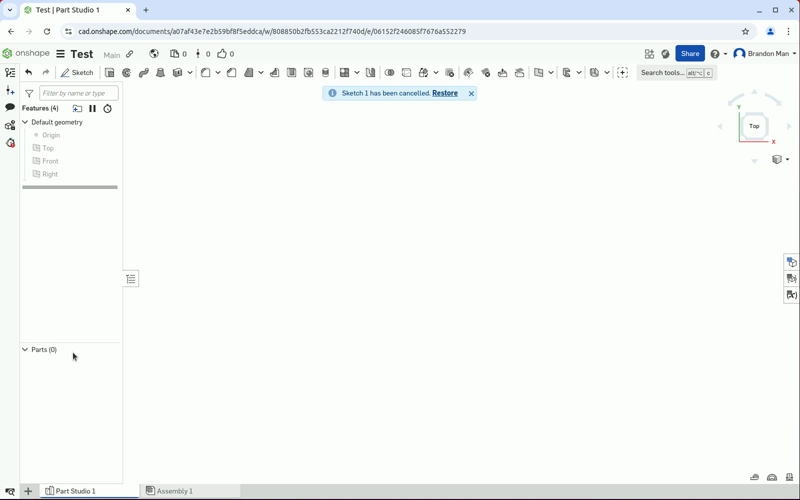
key(y)
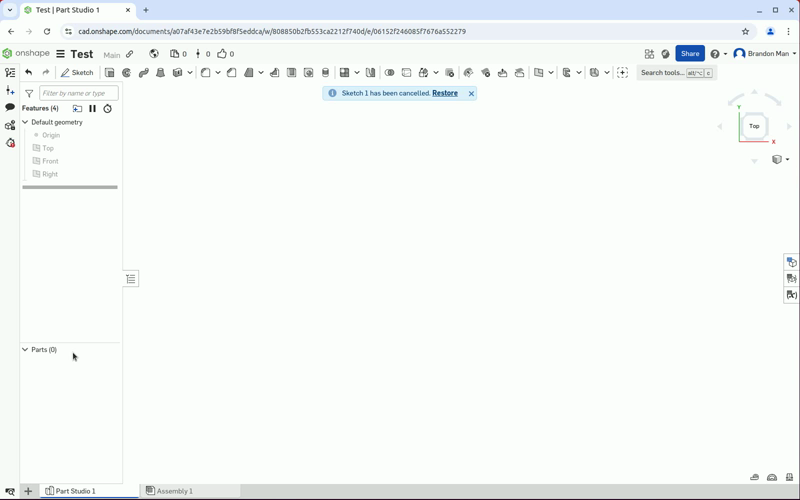
key(shift+p)
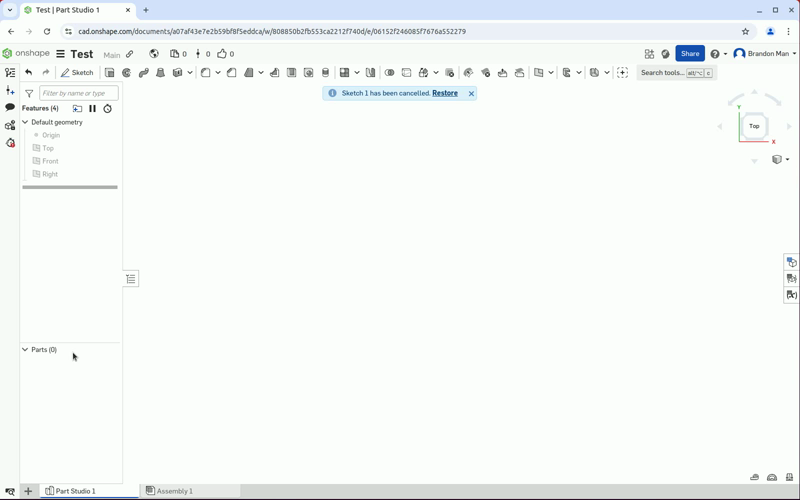
key(space)
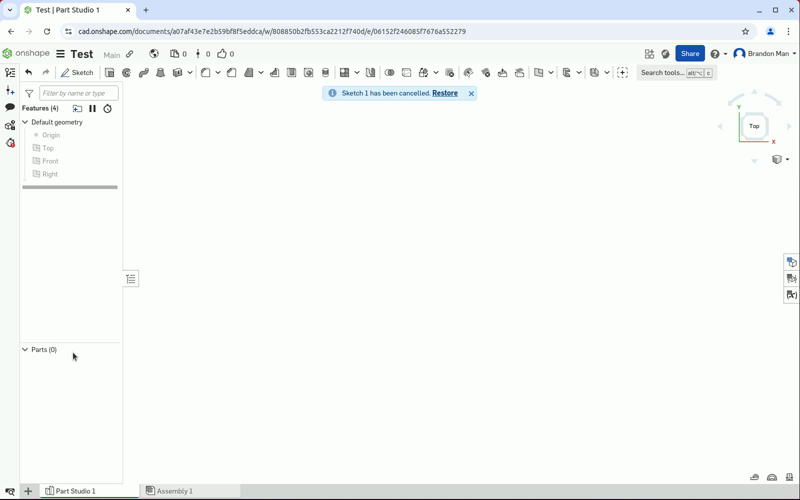
key_down(shift)
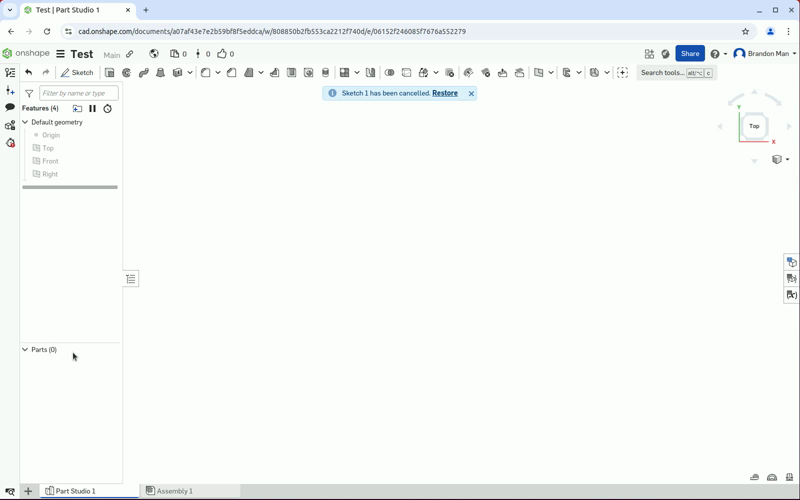
key(up)
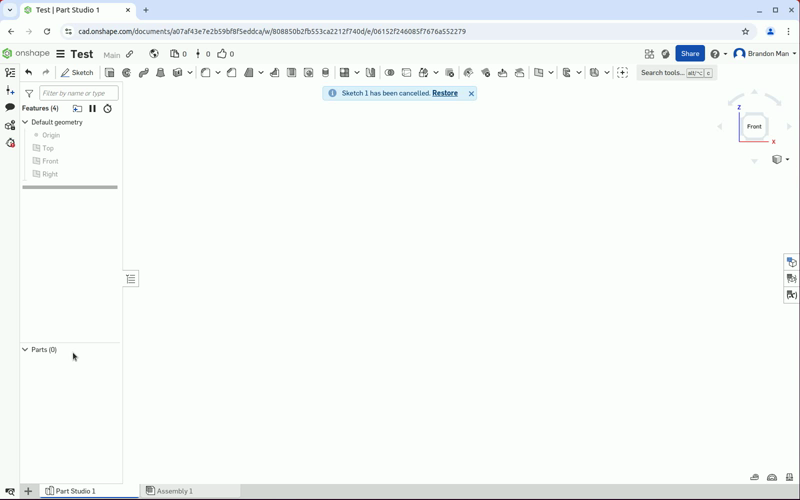
key_up(shift)
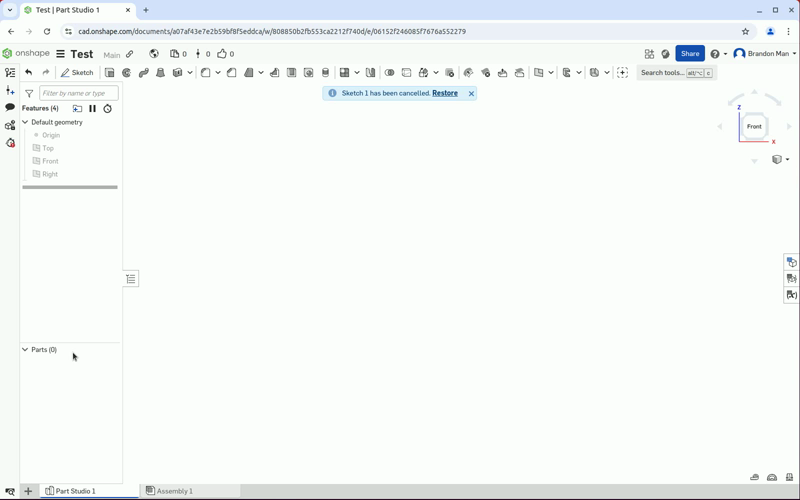
key(space)
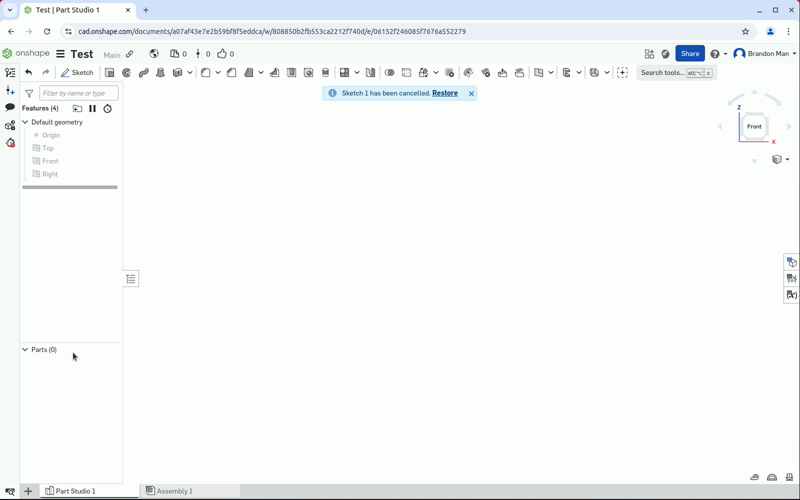
key_down(shift)
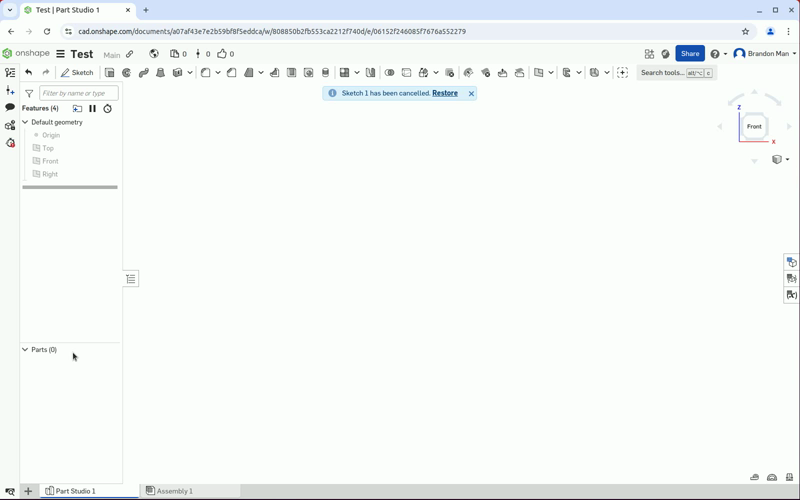
key(left)
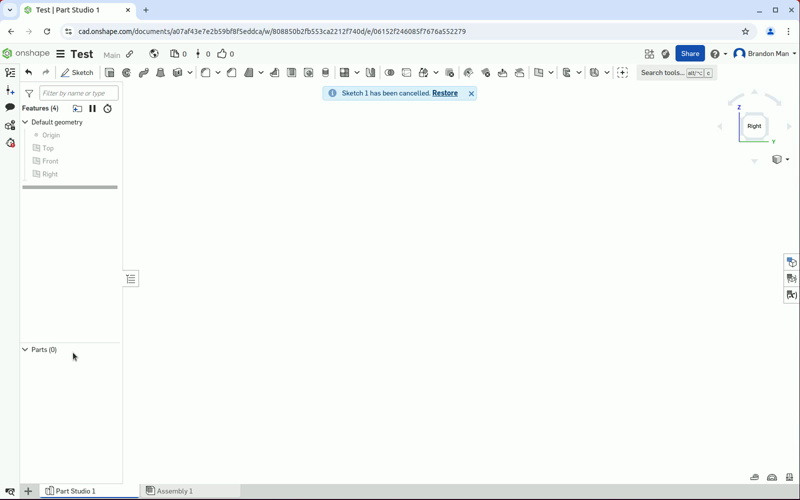
key_up(shift)
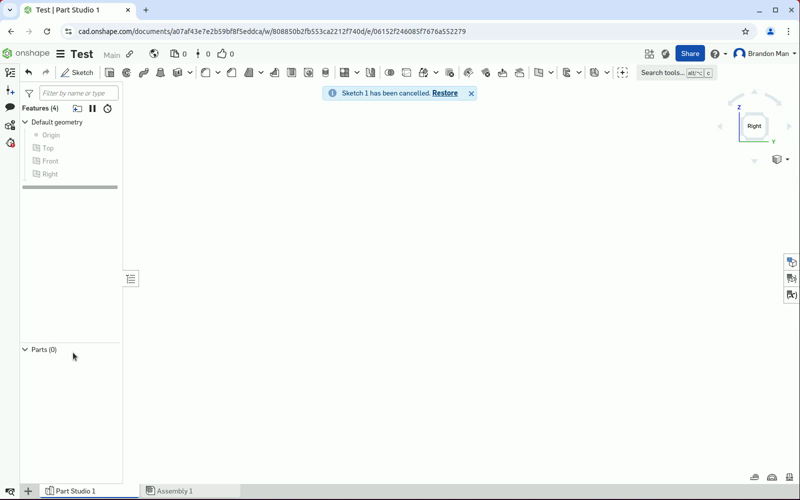
mouse_move(73, 352)
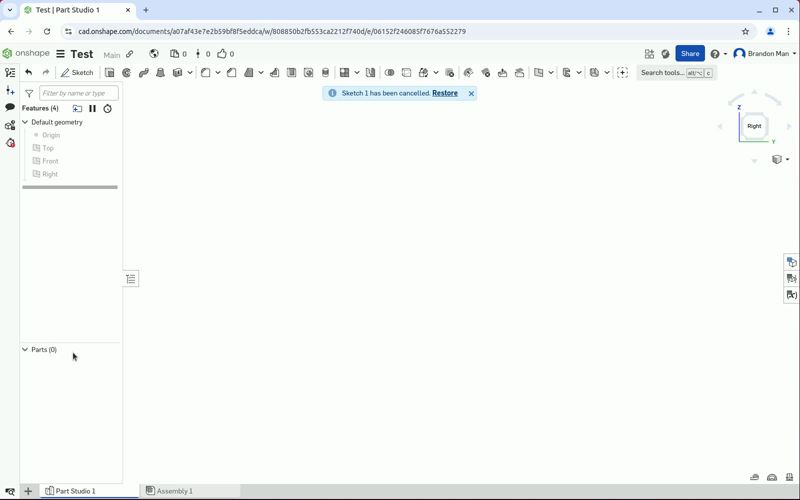
key(shift+y)
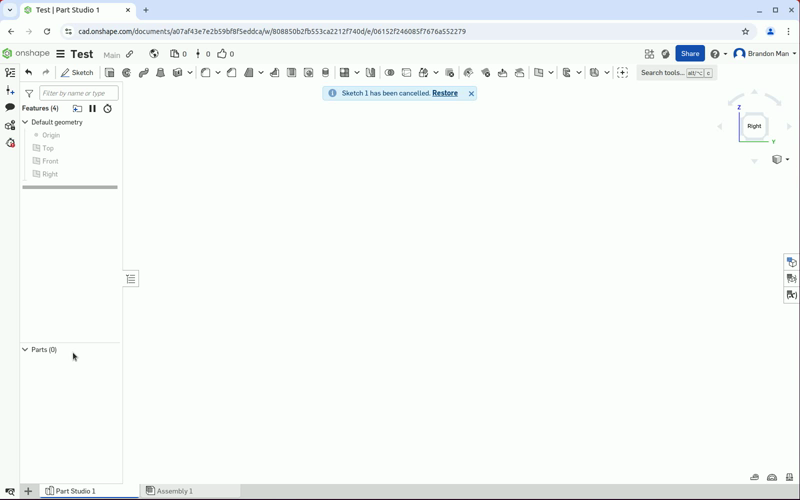
key(shift+s)
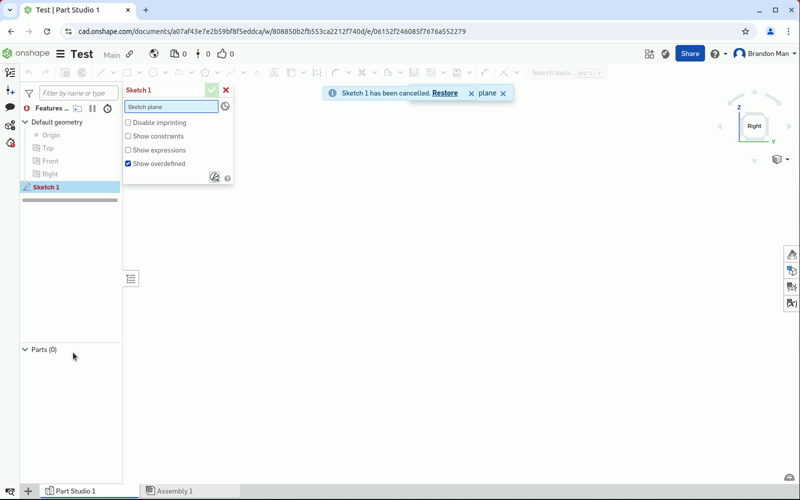
mouse_move(73, 176)
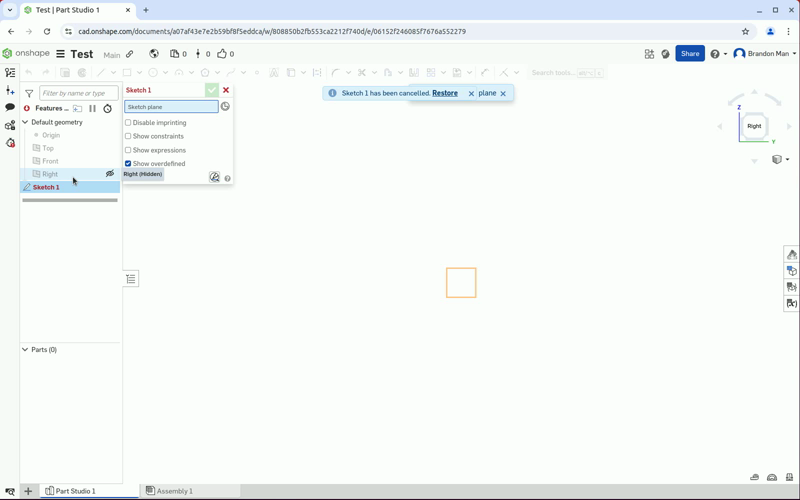
click(73, 176)
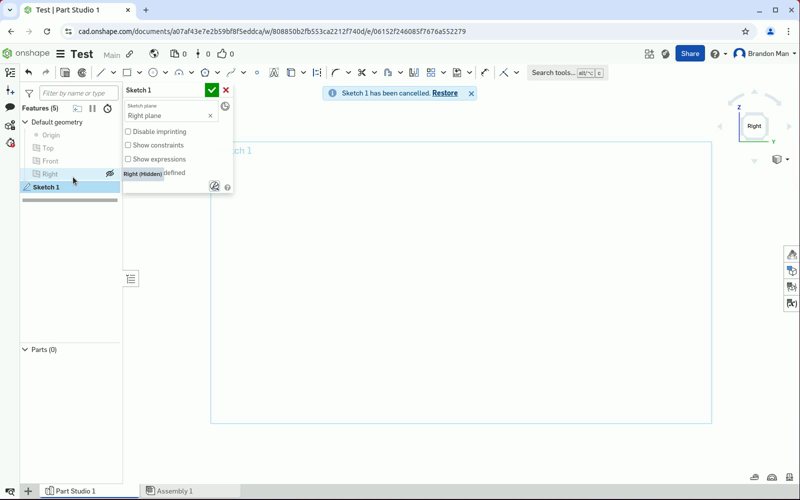
mouse_move(73, 352)
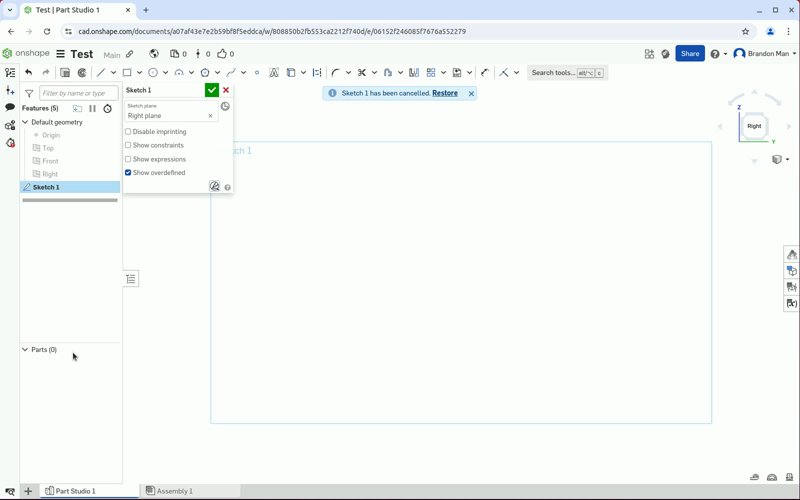
key(y)
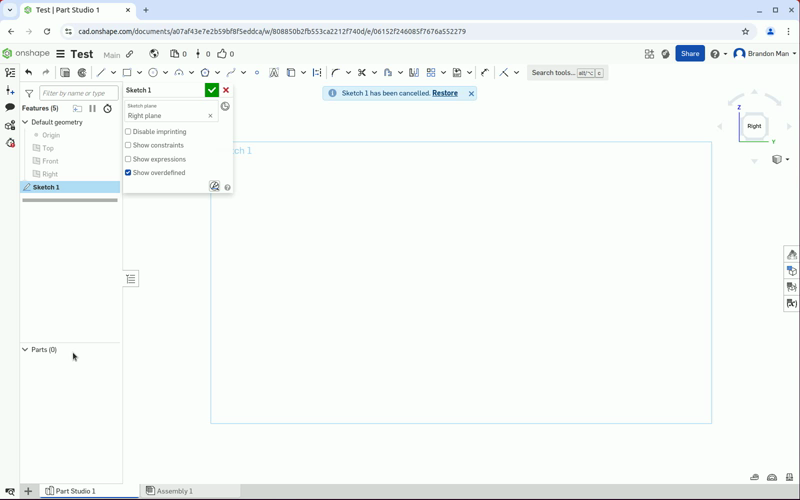
key(l)
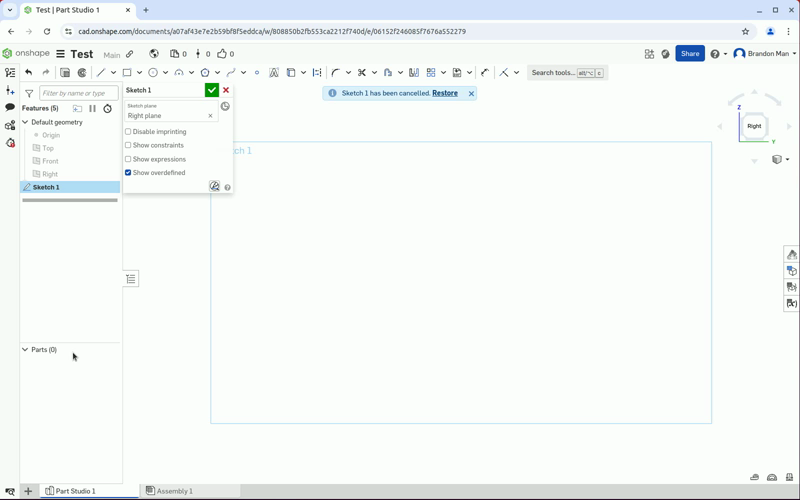
key_down(shift)
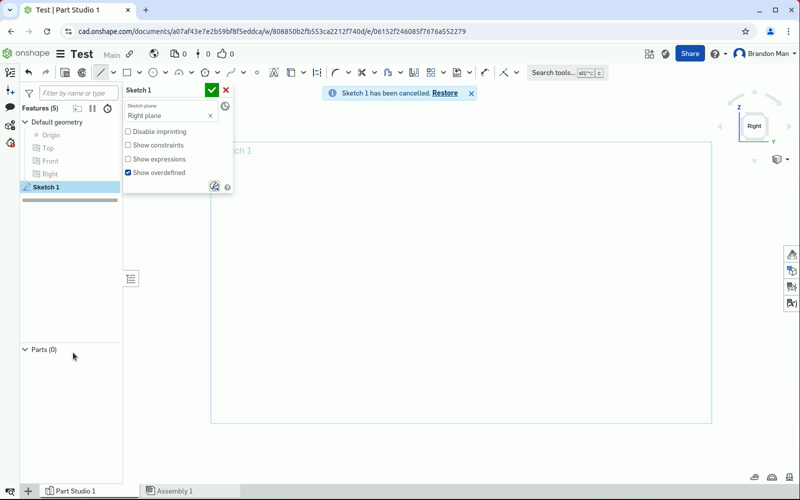
mouse_move(348, 282)
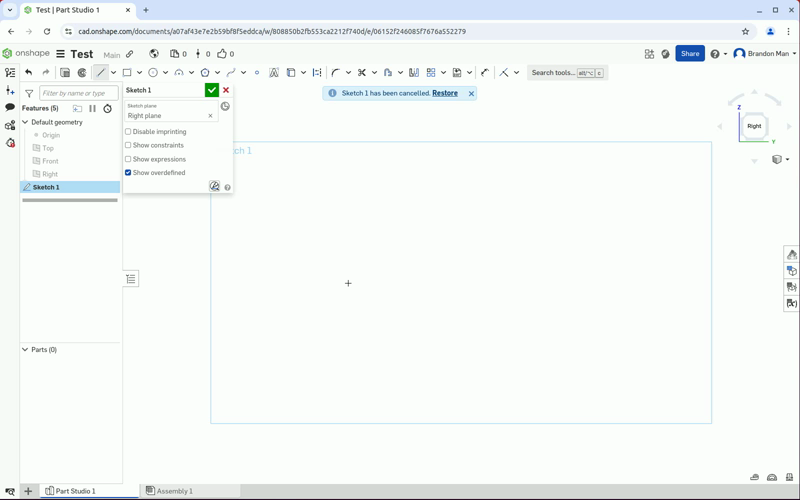
click(348, 282)
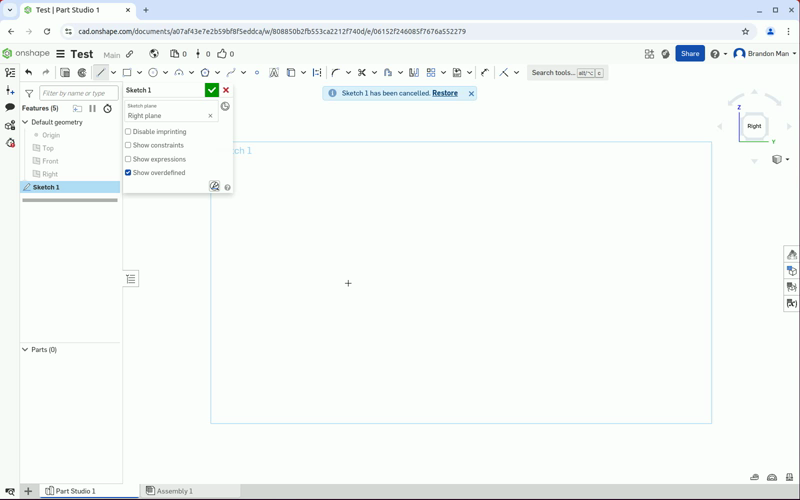
key_up(shift)
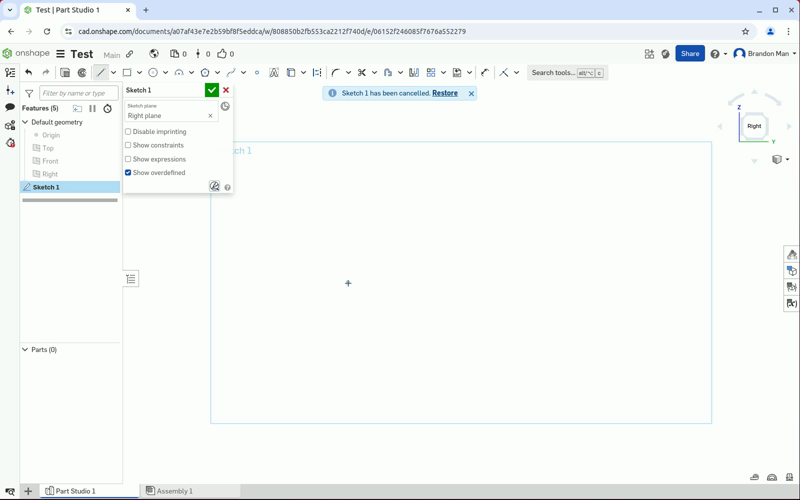
key_down(shift)
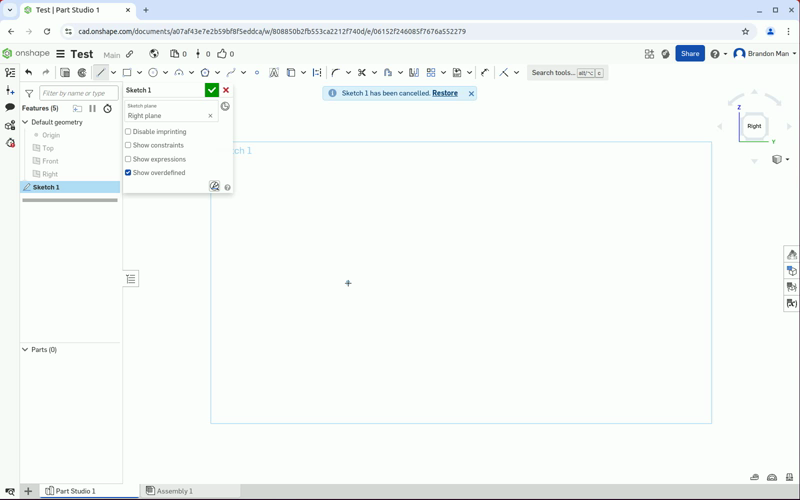
mouse_move(460, 282)
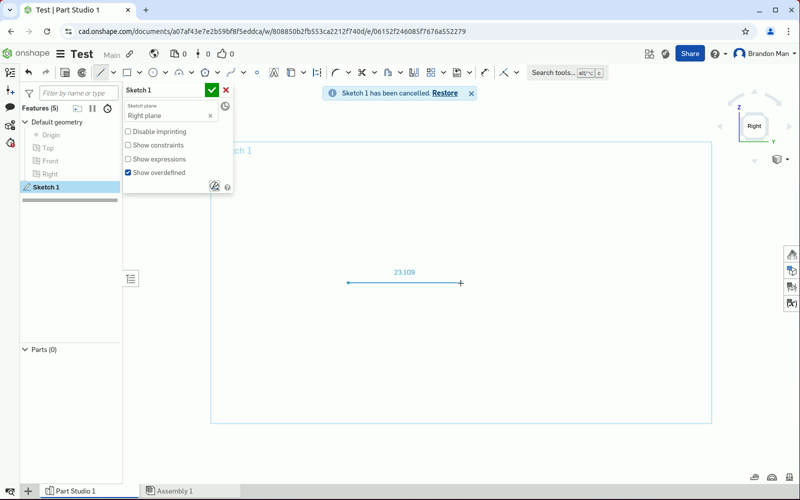
click(460, 282)
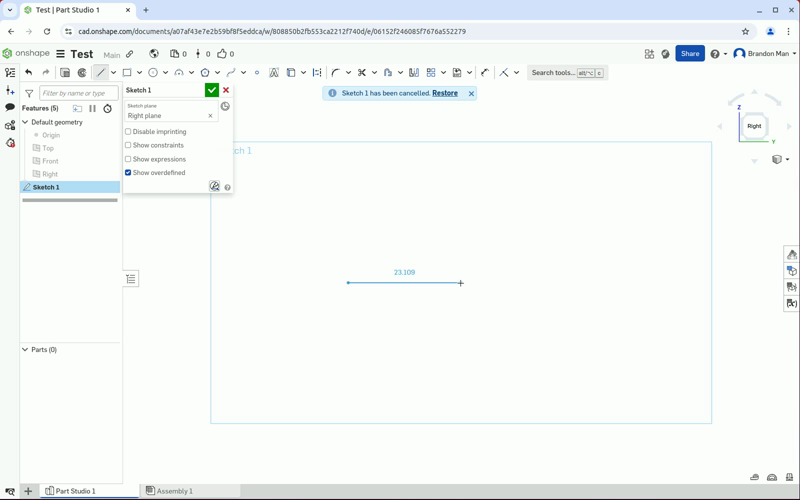
key_up(shift)
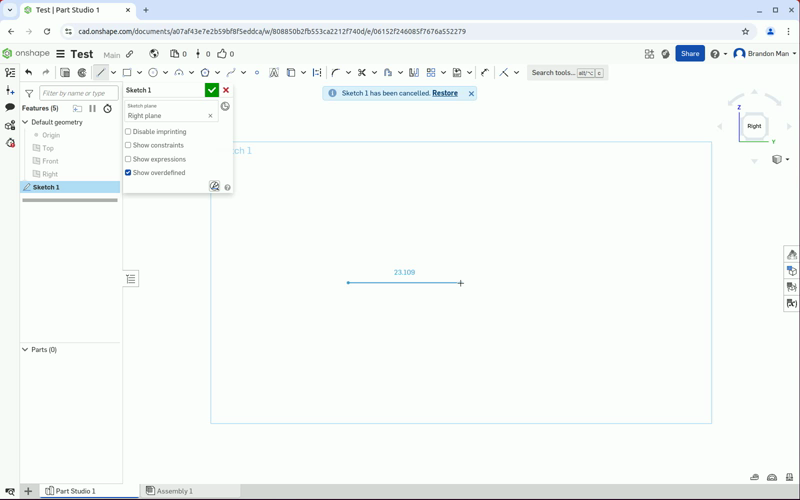
key_down(shift)
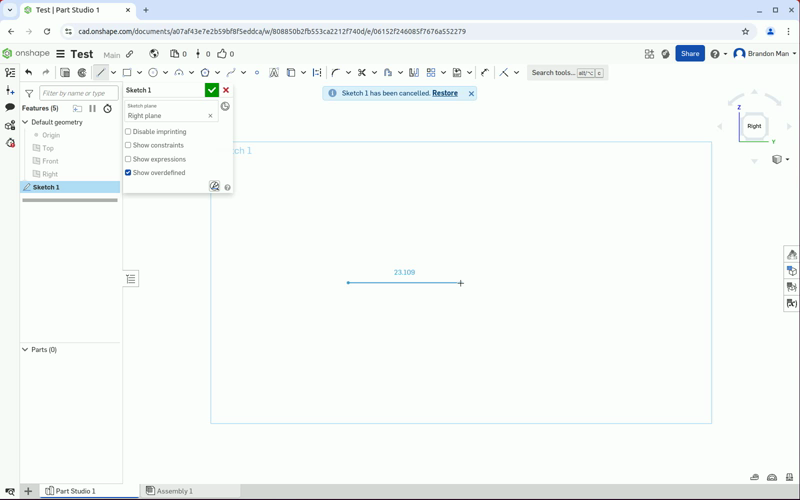
mouse_move(490, 282)
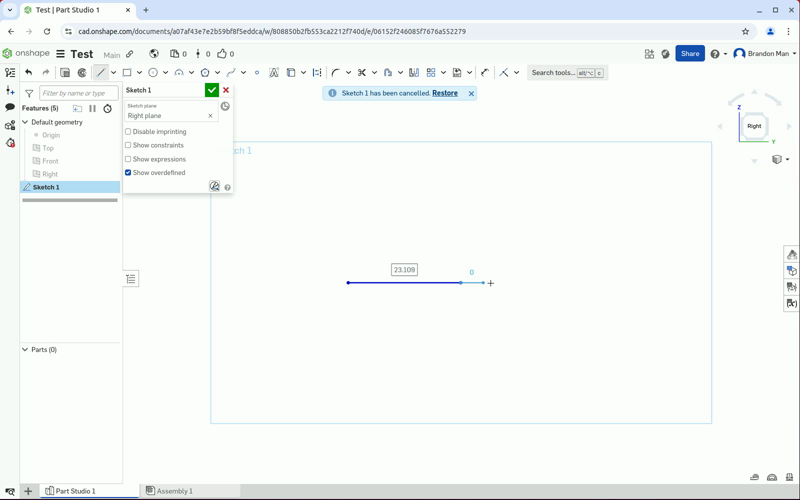
mouse_move(460, 281)
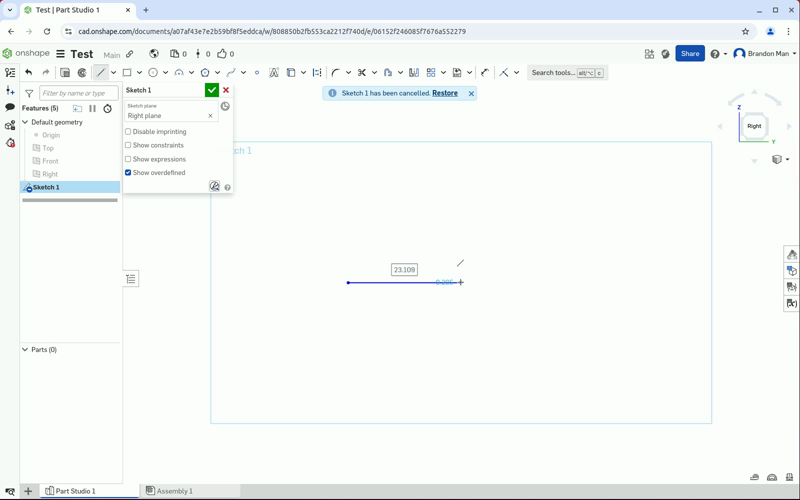
scroll(6)
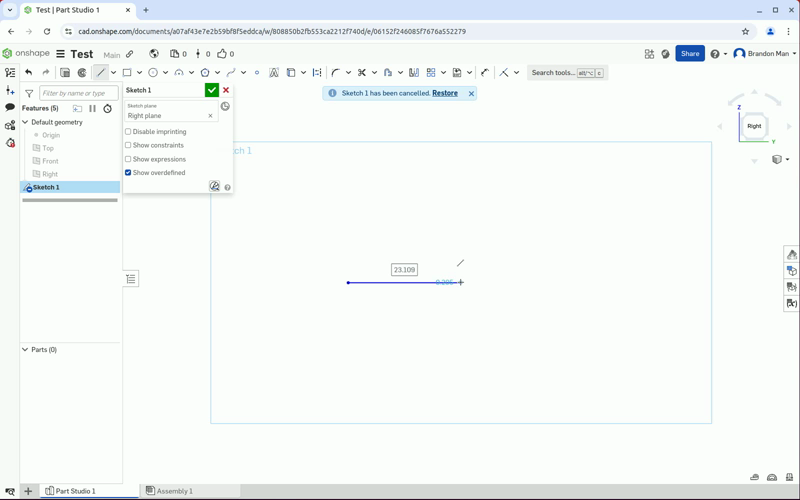
scroll(6)
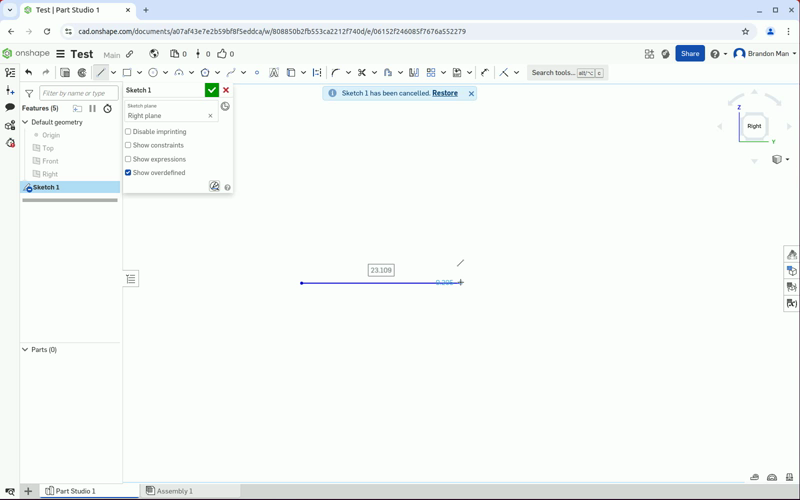
scroll(6)
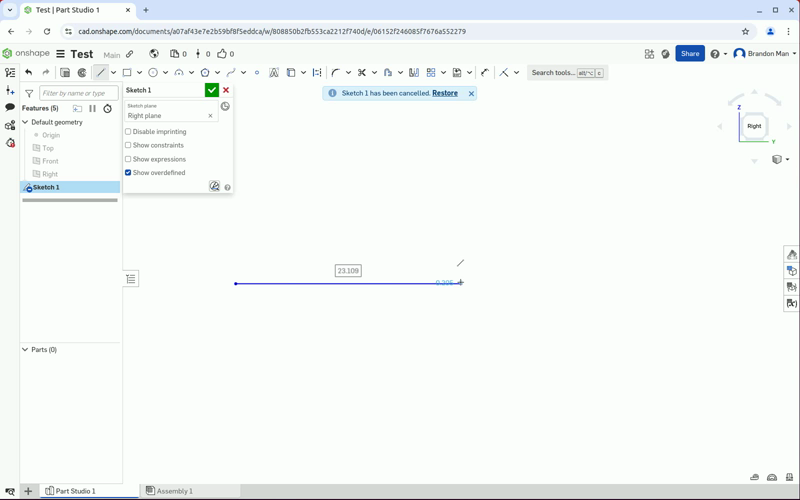
scroll(6)
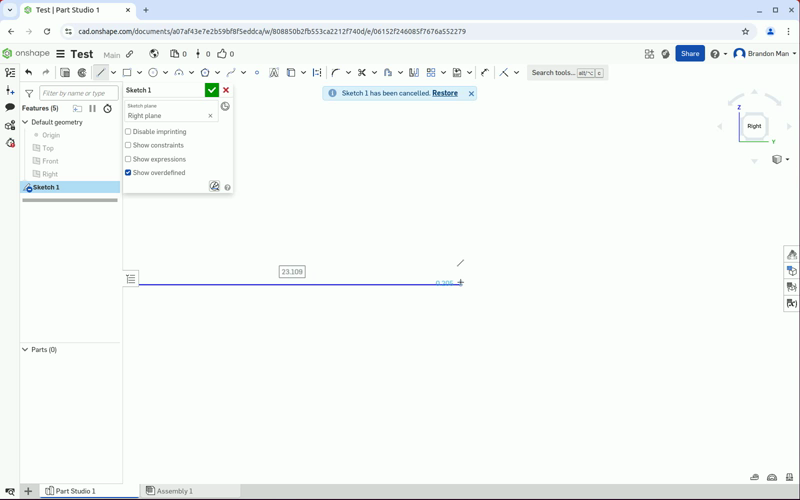
scroll(6)
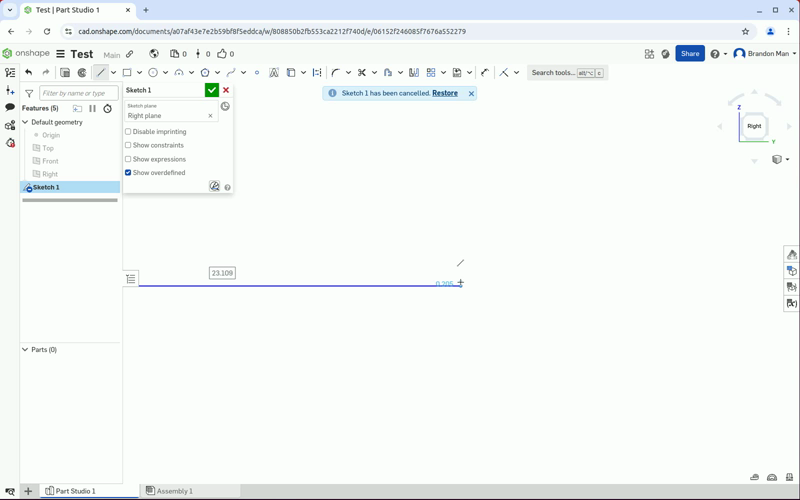
scroll(6)
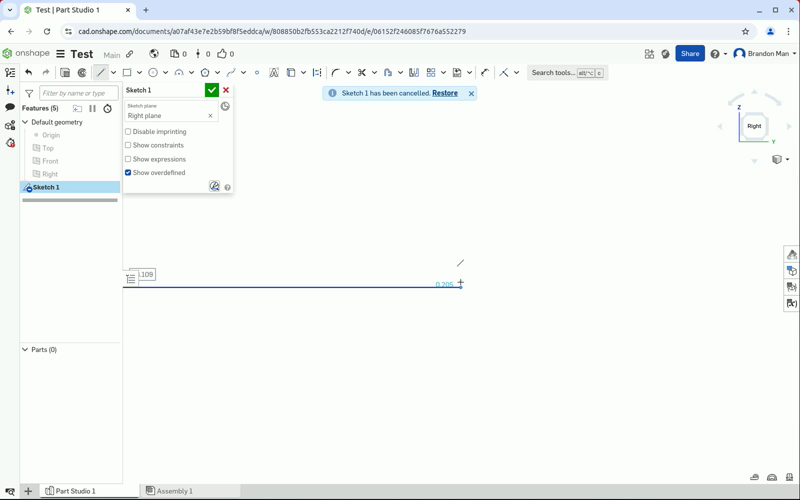
scroll(6)
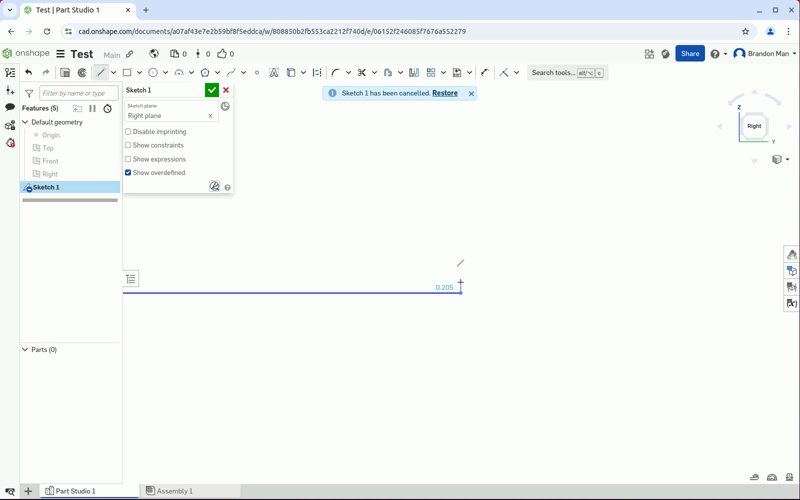
click(460, 281)
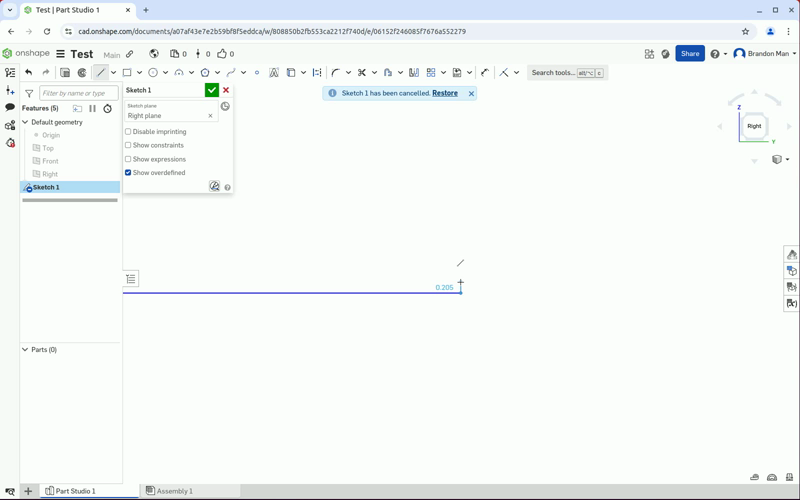
scroll(-6)
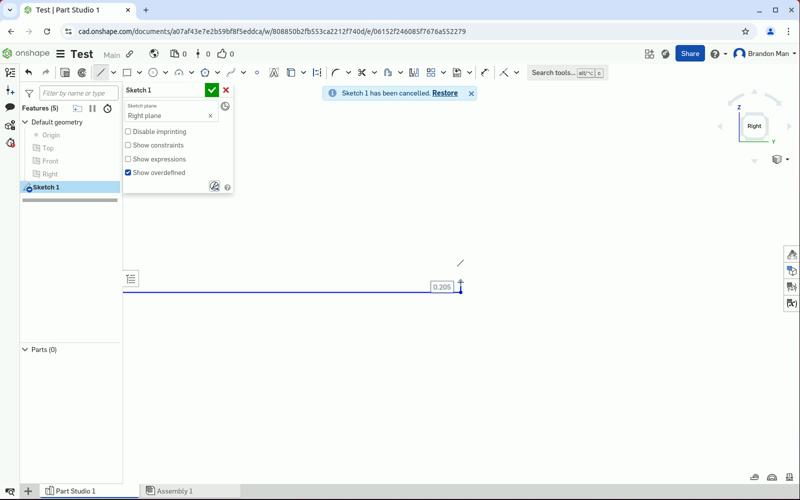
scroll(-6)
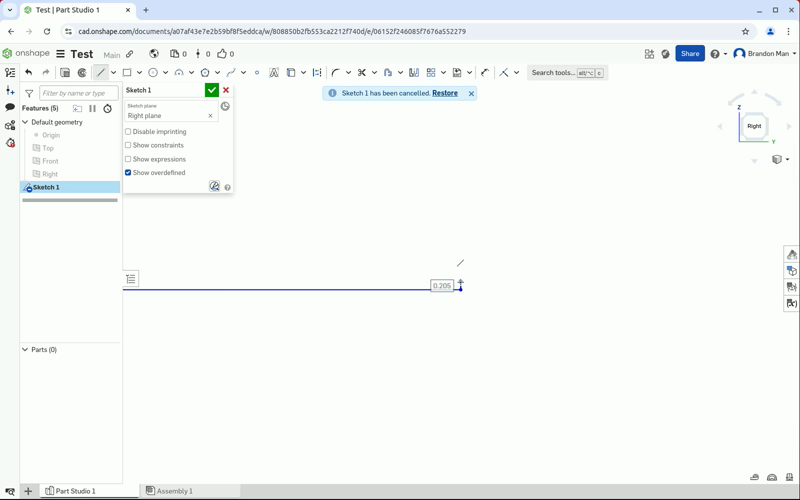
scroll(-6)
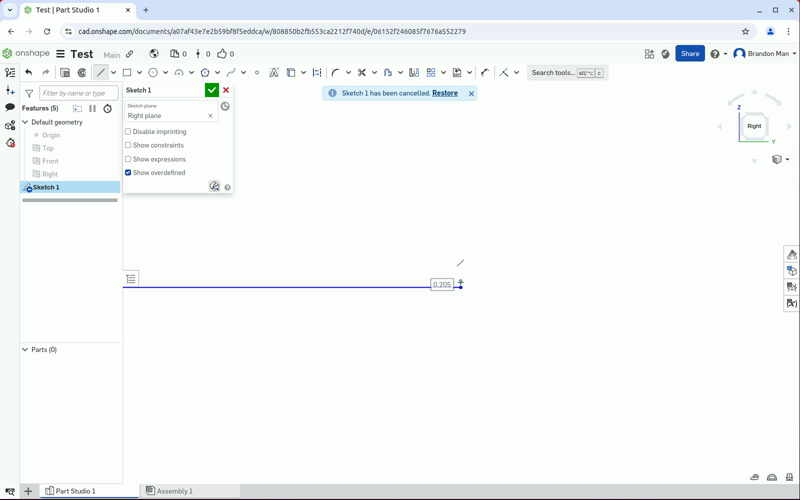
scroll(-6)
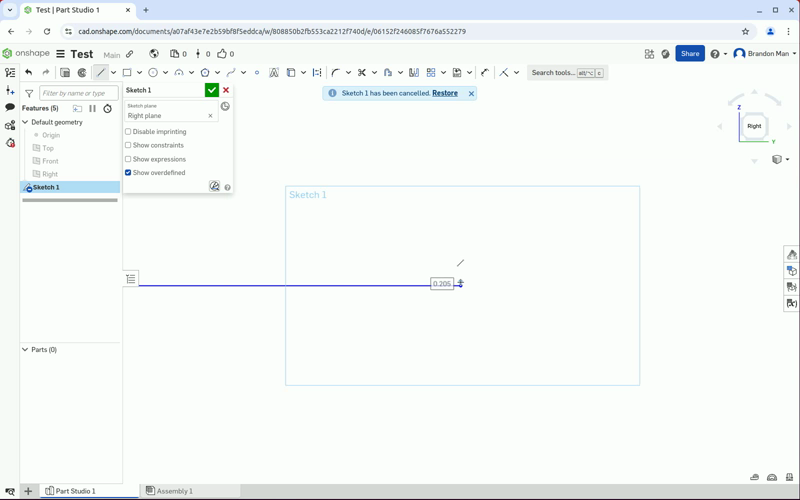
scroll(-6)
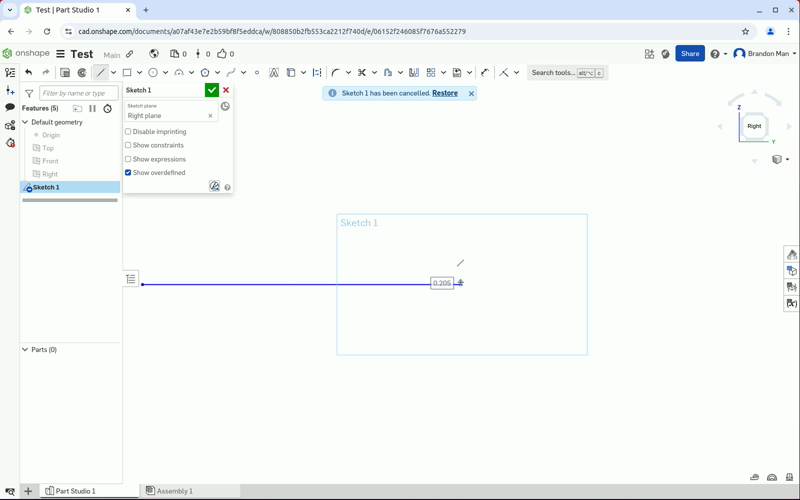
scroll(-6)
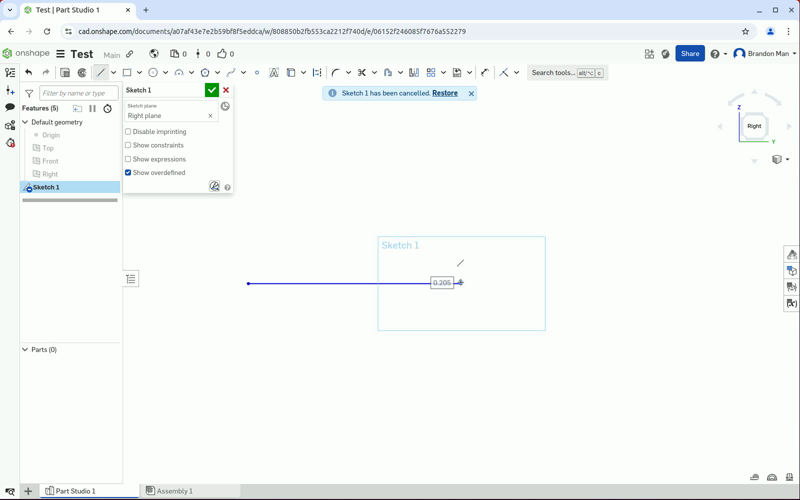
scroll(-6)
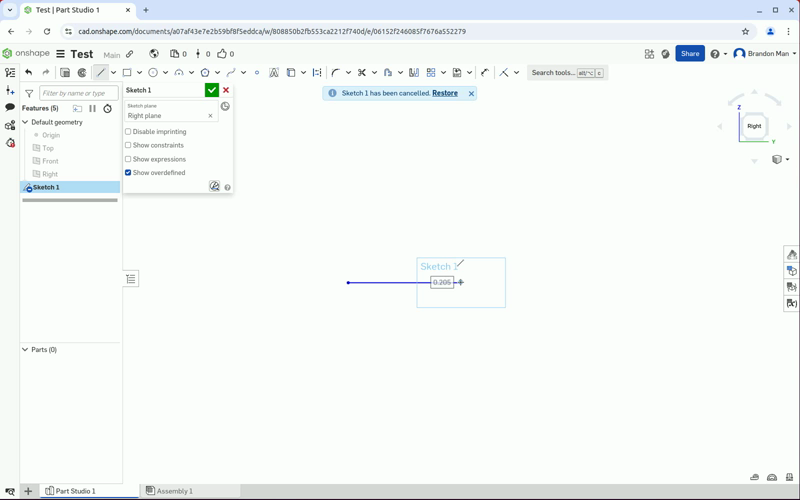
key_up(shift)
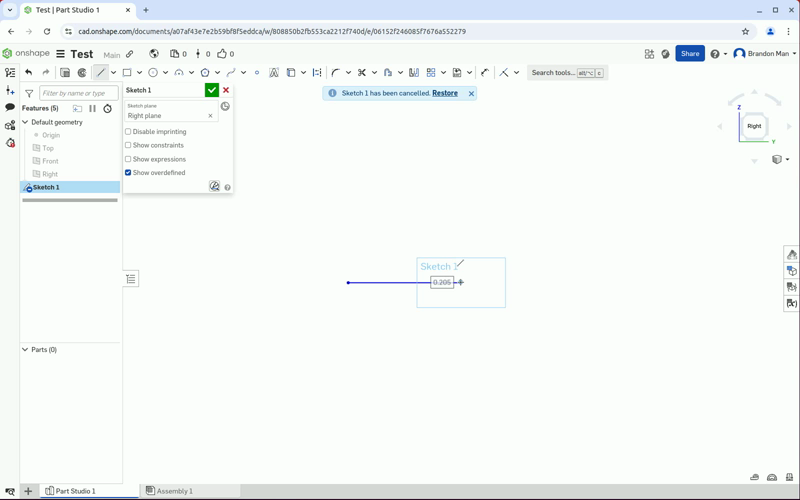
key_down(shift)
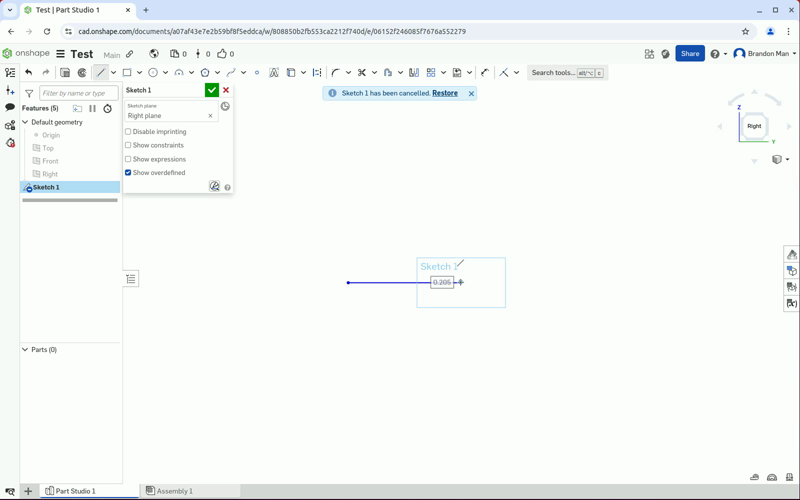
mouse_move(348, 281)
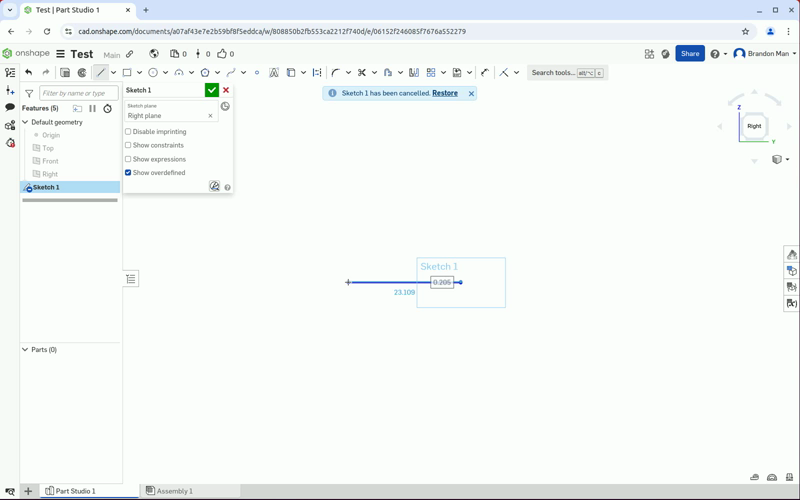
scroll(6)
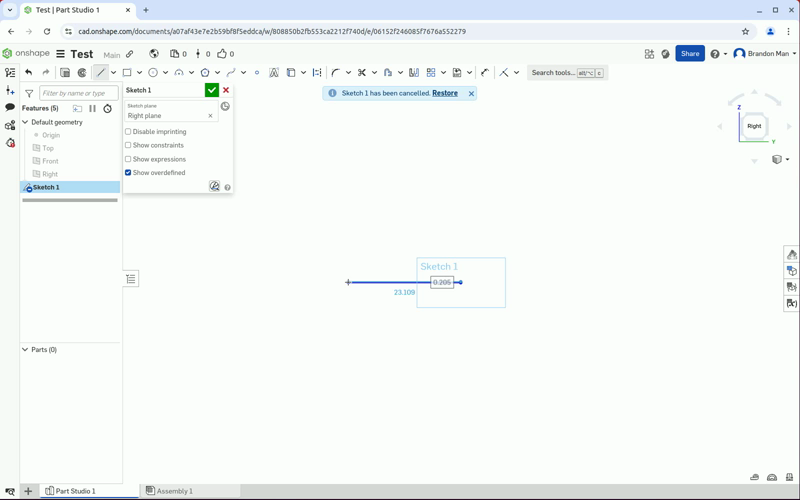
scroll(6)
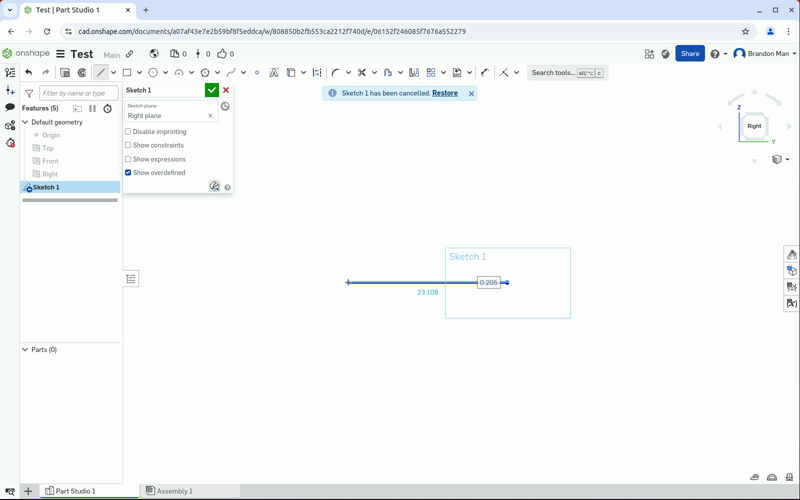
scroll(6)
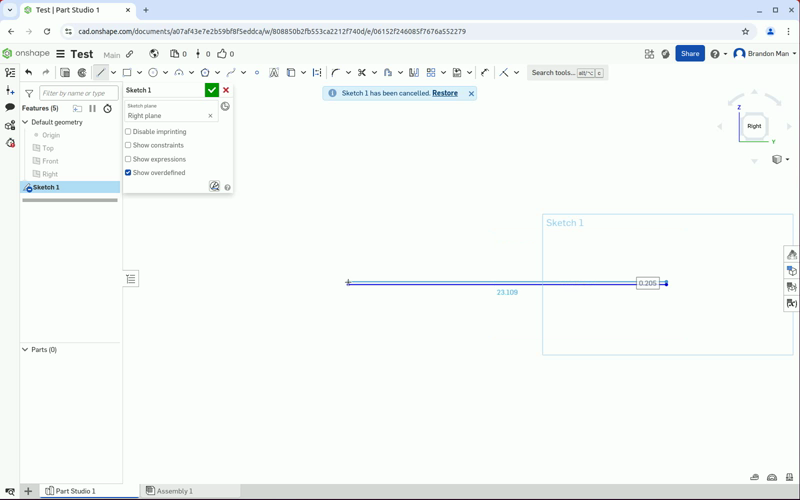
scroll(6)
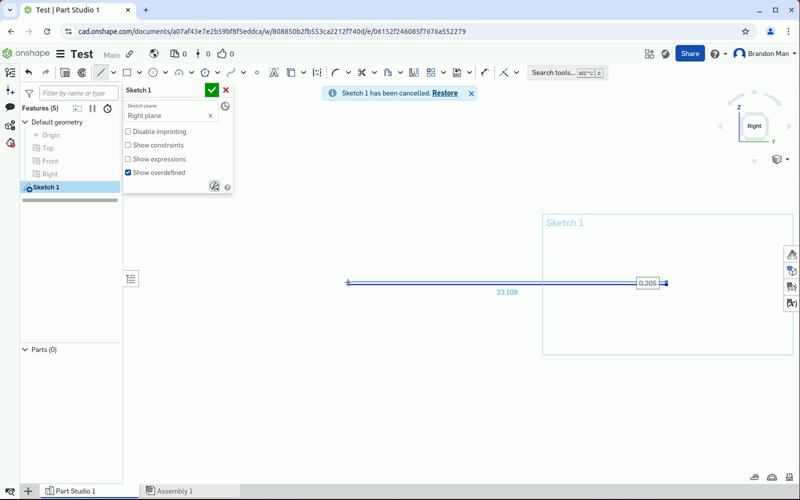
scroll(6)
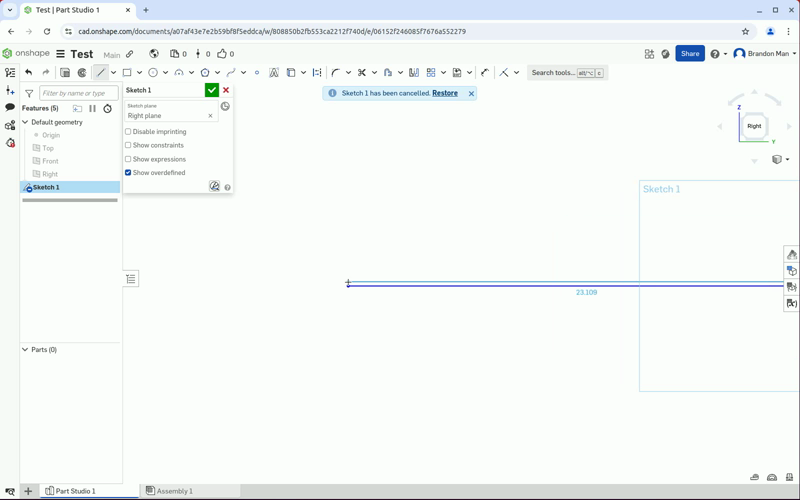
scroll(6)
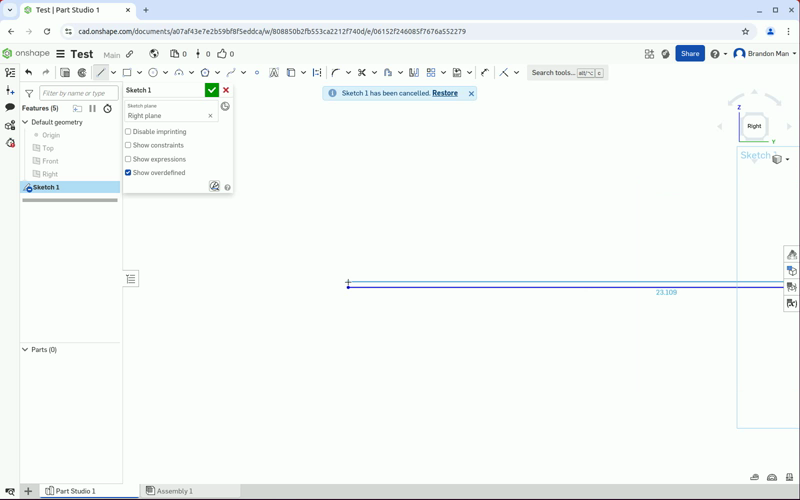
scroll(6)
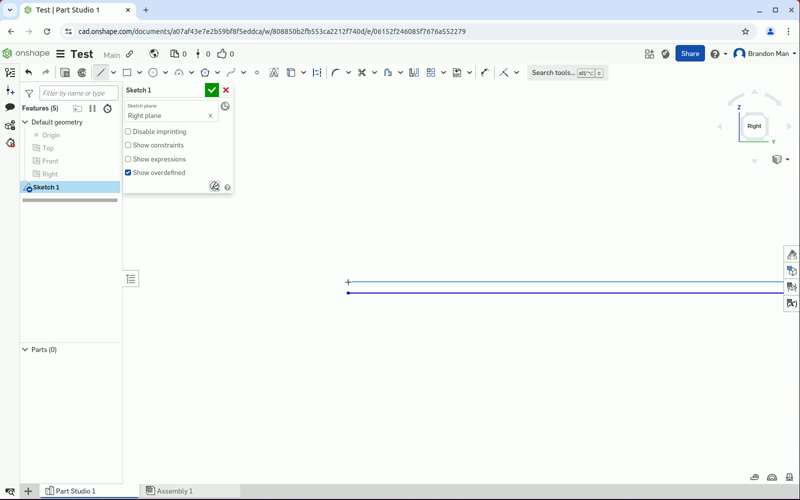
click(348, 281)
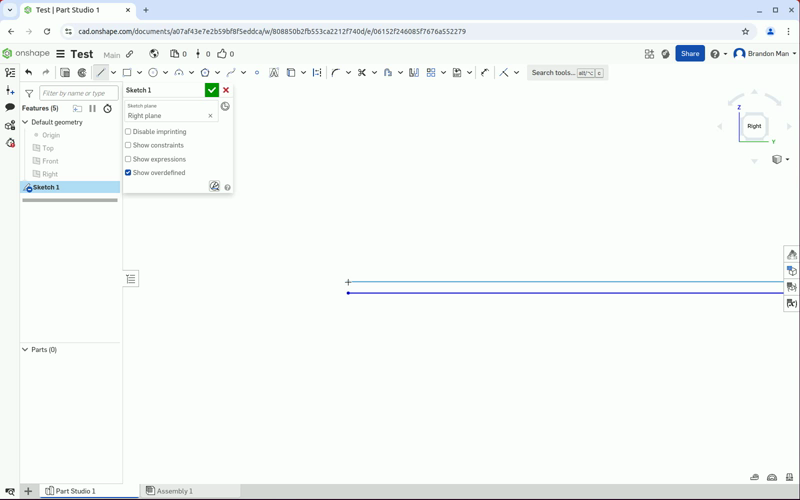
scroll(-6)
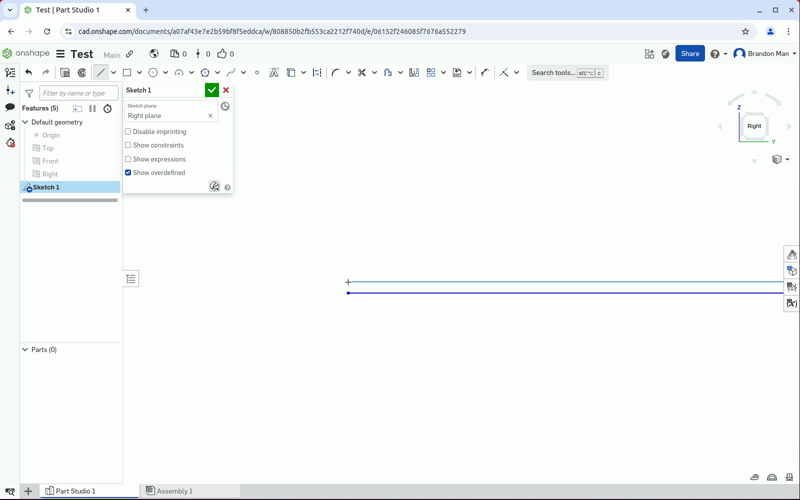
scroll(-6)
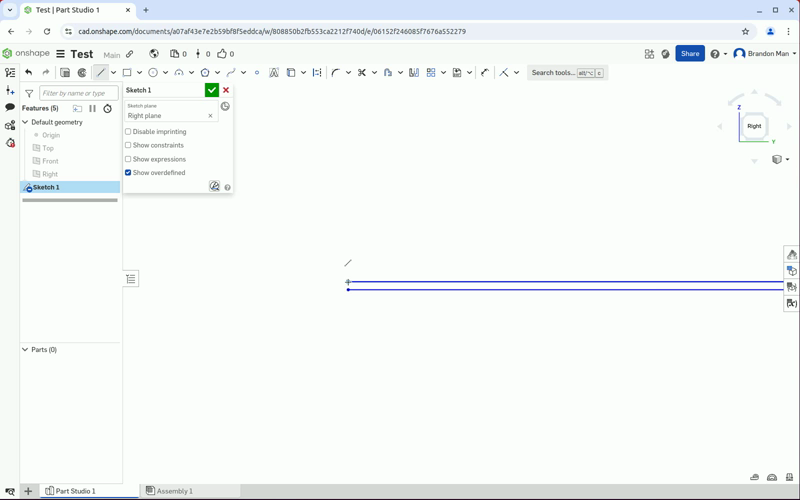
scroll(-6)
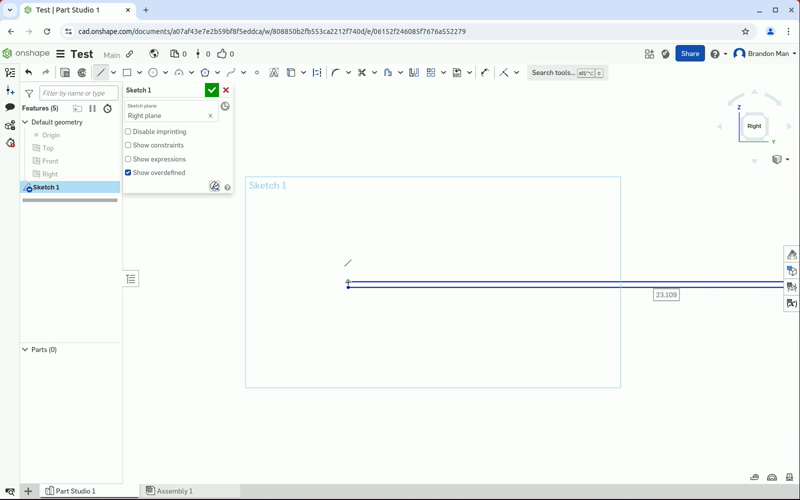
scroll(-6)
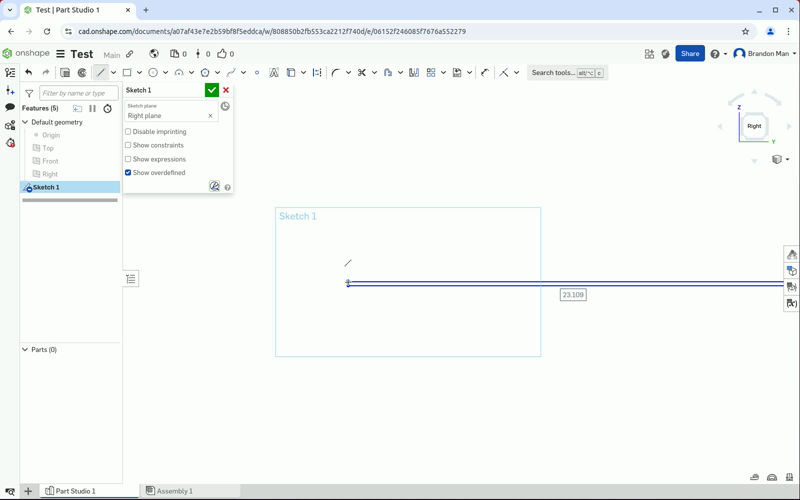
scroll(-6)
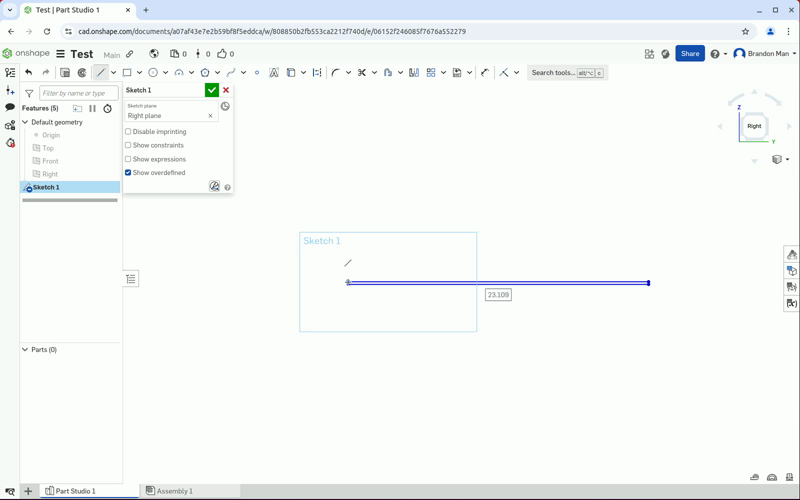
scroll(-6)
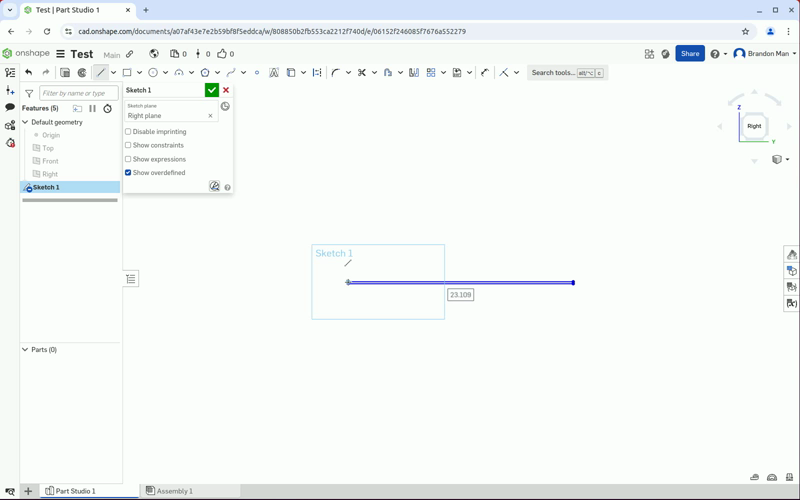
scroll(-6)
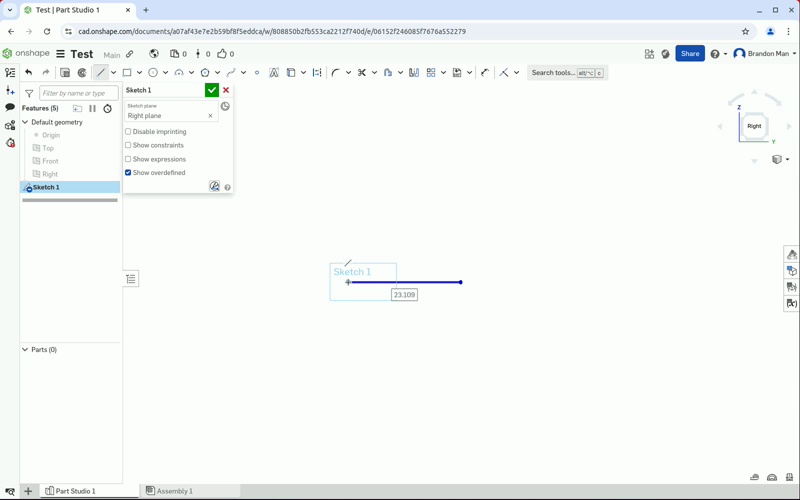
key_up(shift)
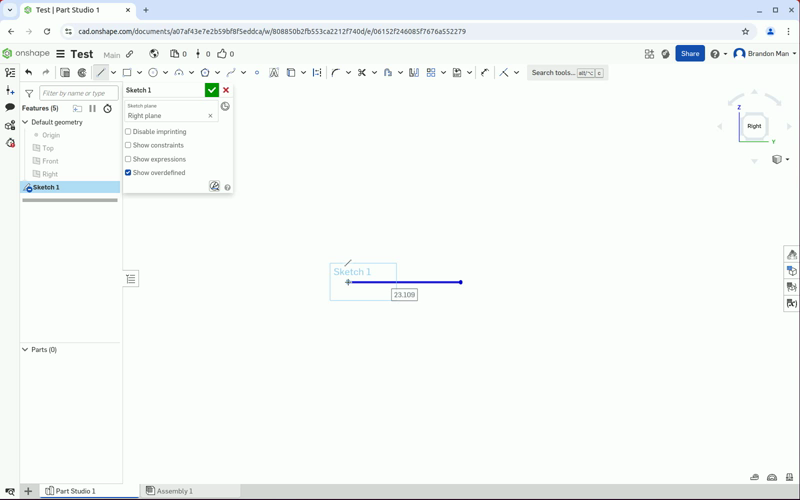
mouse_move(378, 281)
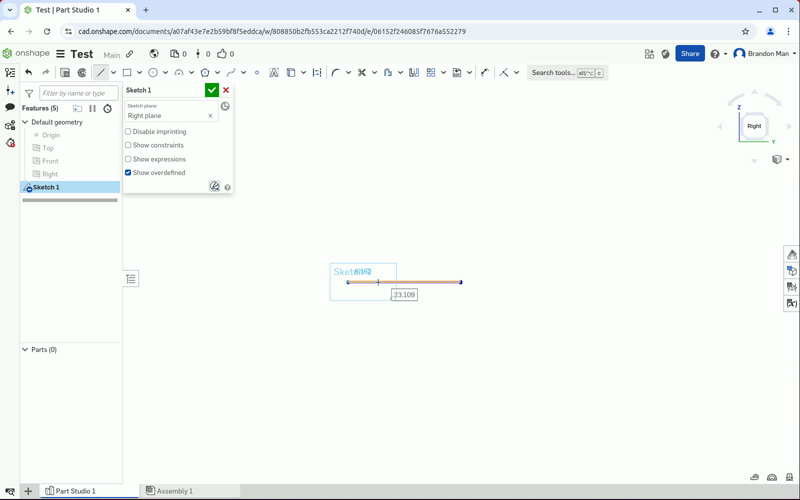
key_down(shift)
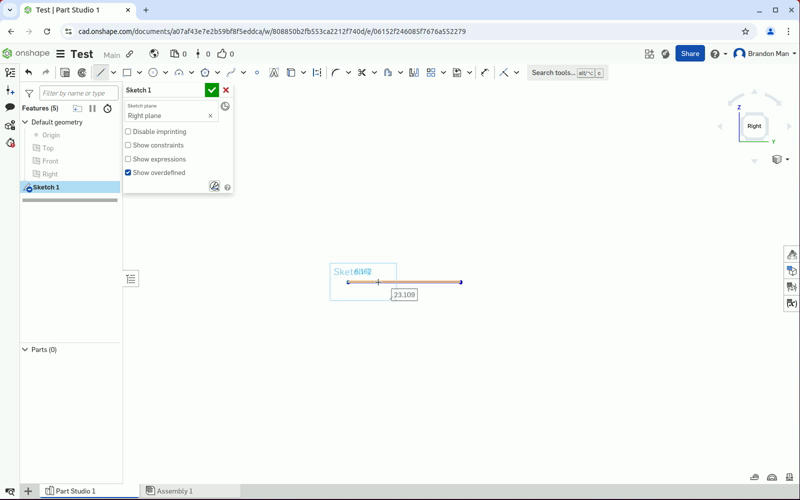
mouse_move(348, 282)
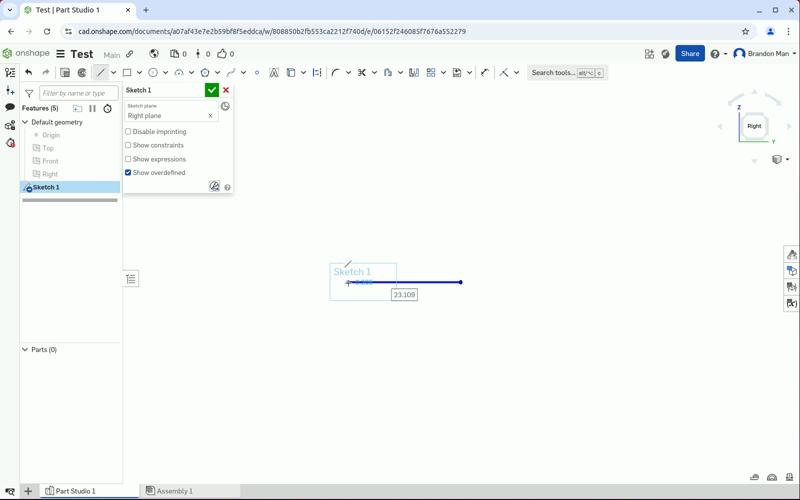
scroll(6)
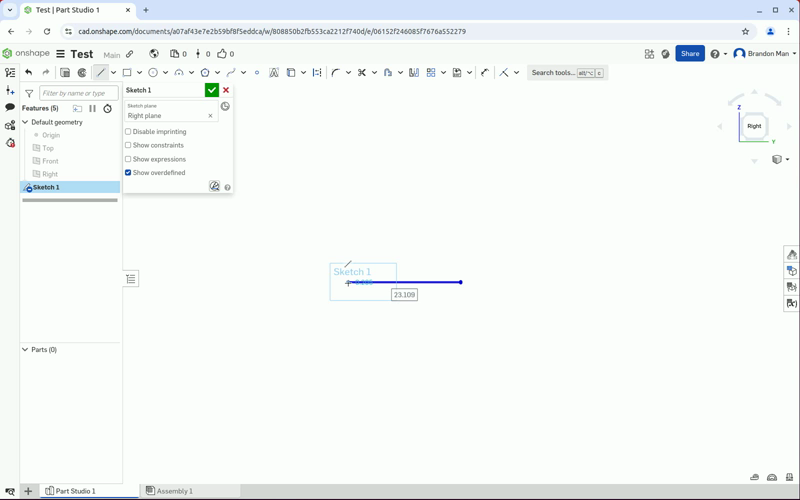
scroll(6)
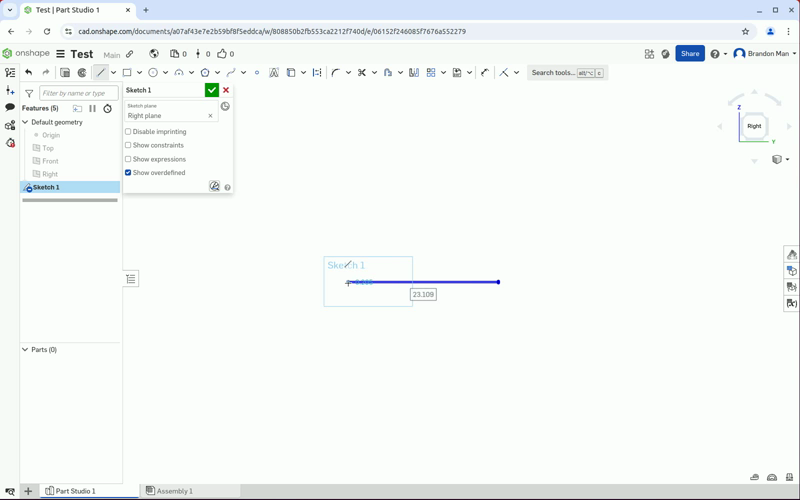
scroll(6)
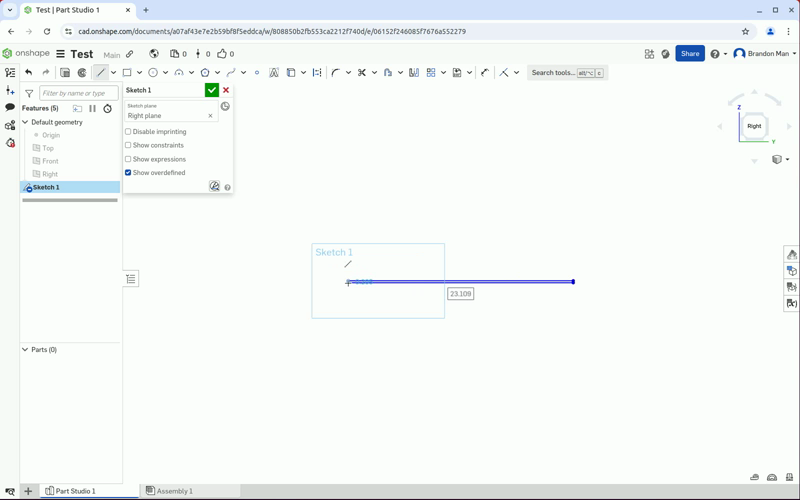
scroll(6)
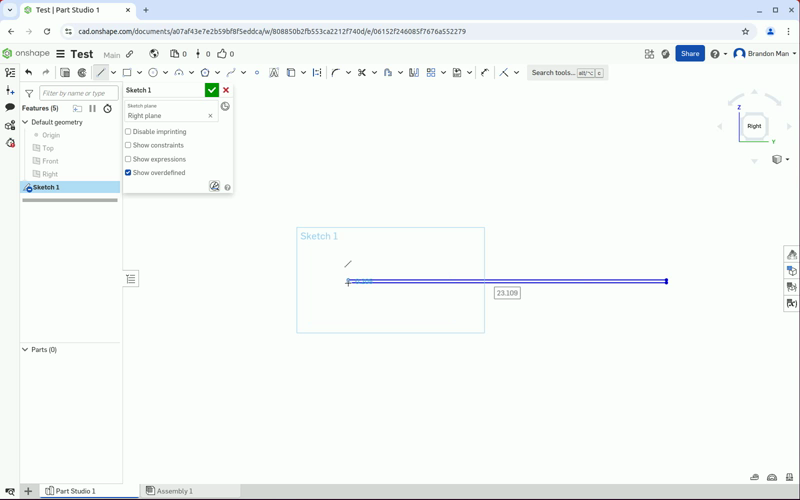
scroll(6)
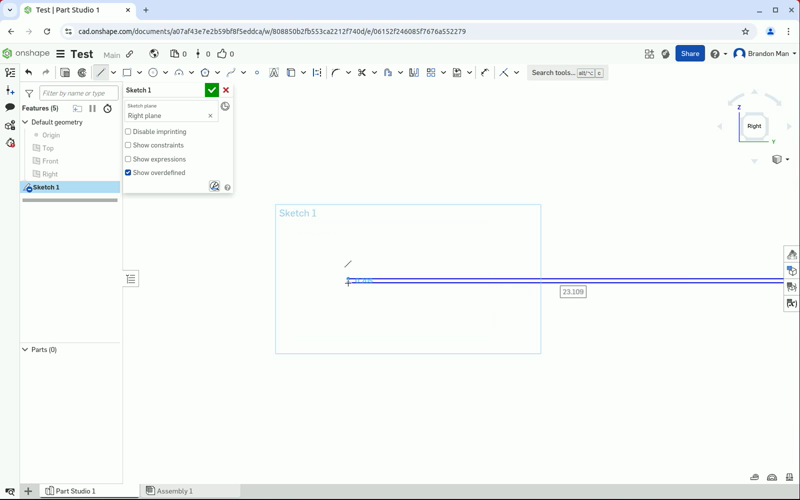
scroll(6)
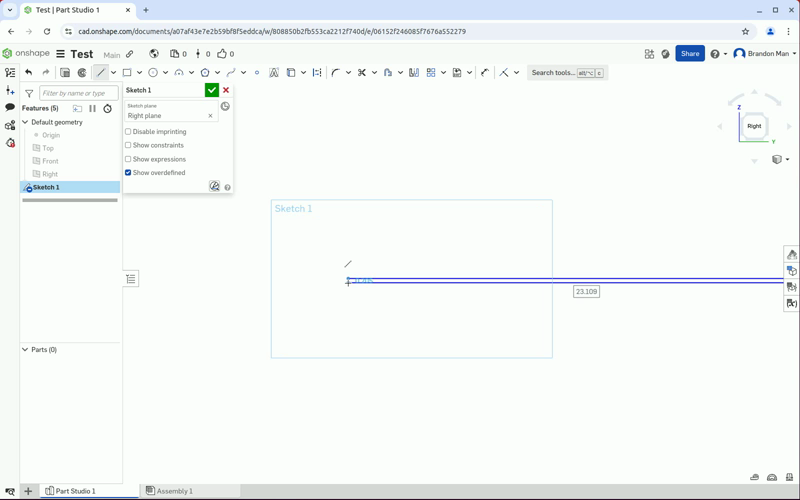
scroll(6)
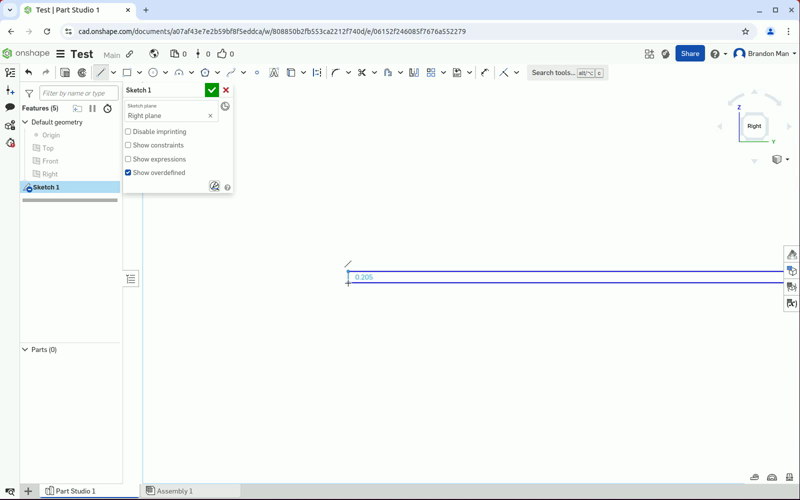
key_up(shift)
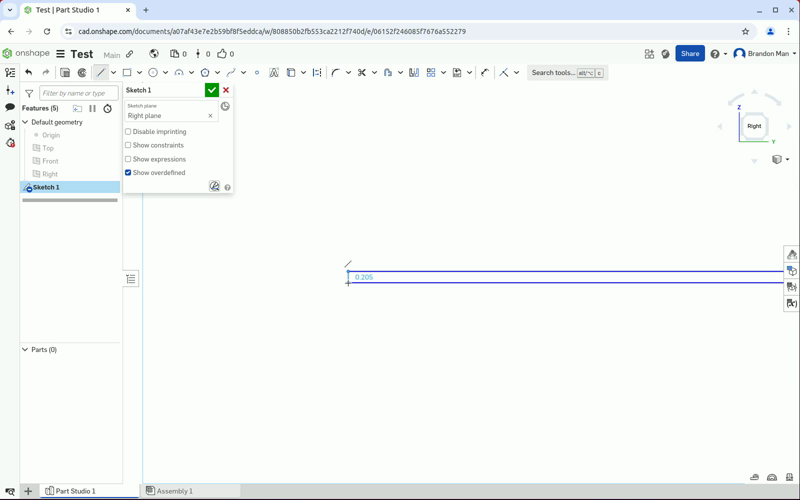
click(348, 282)
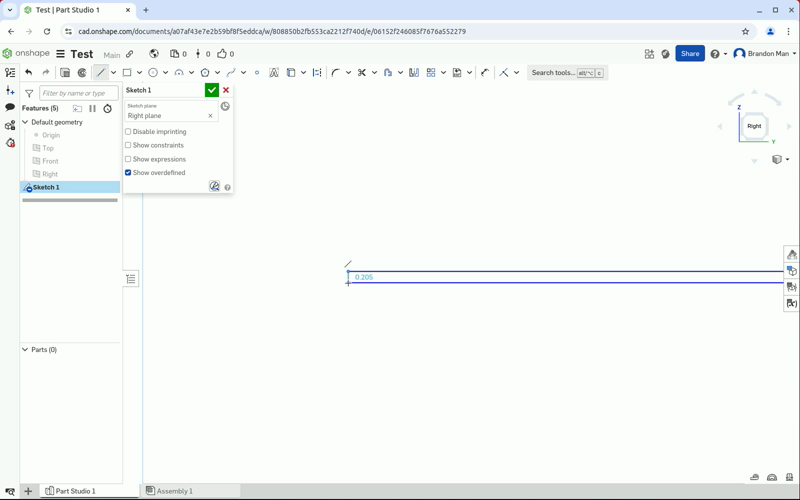
scroll(-6)
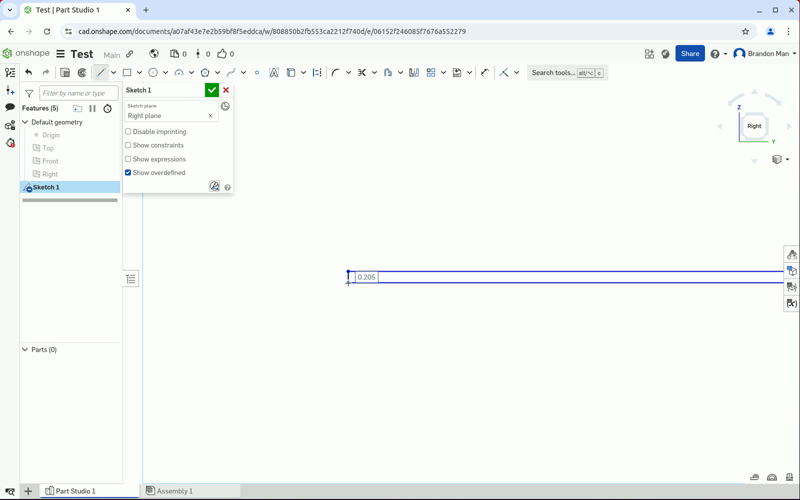
scroll(-6)
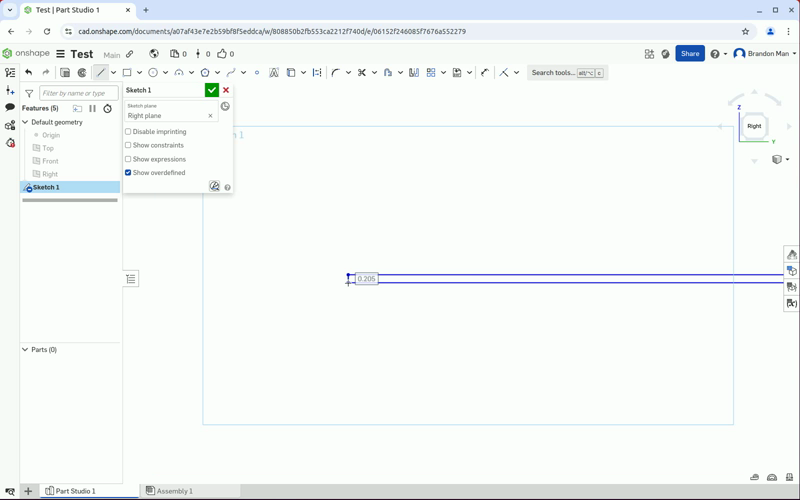
scroll(-6)
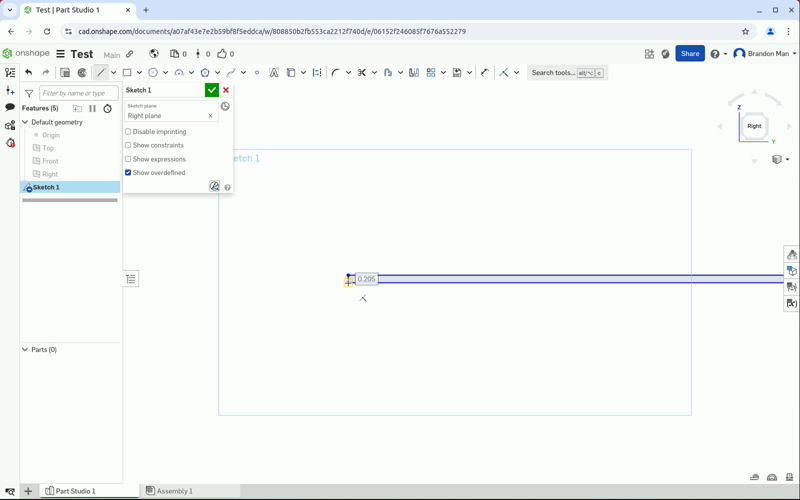
scroll(-6)
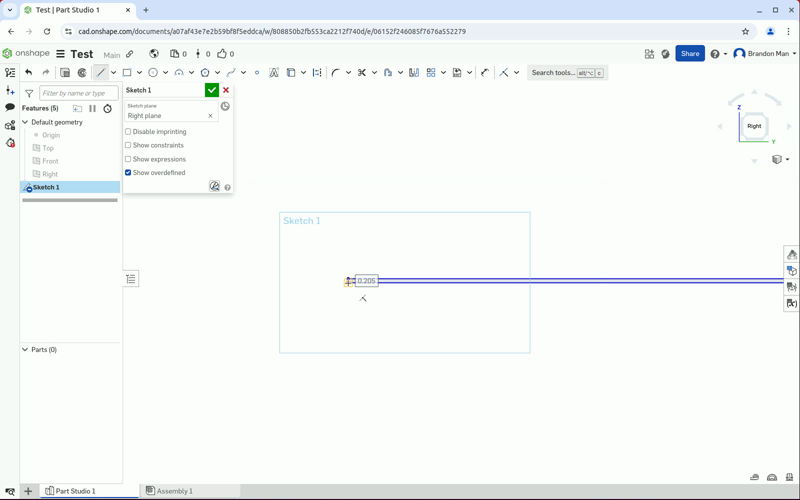
scroll(-6)
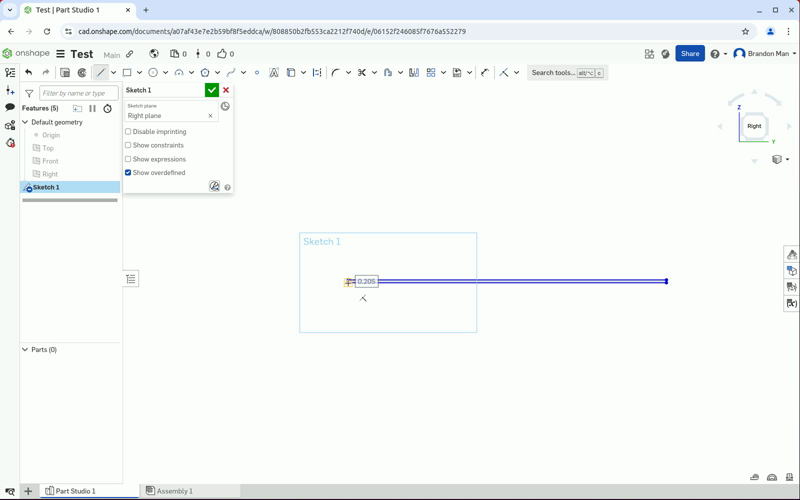
scroll(-6)
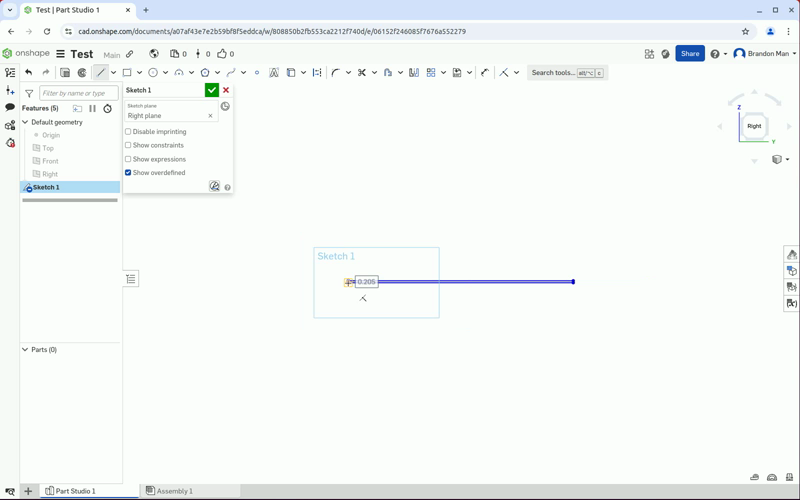
scroll(-6)
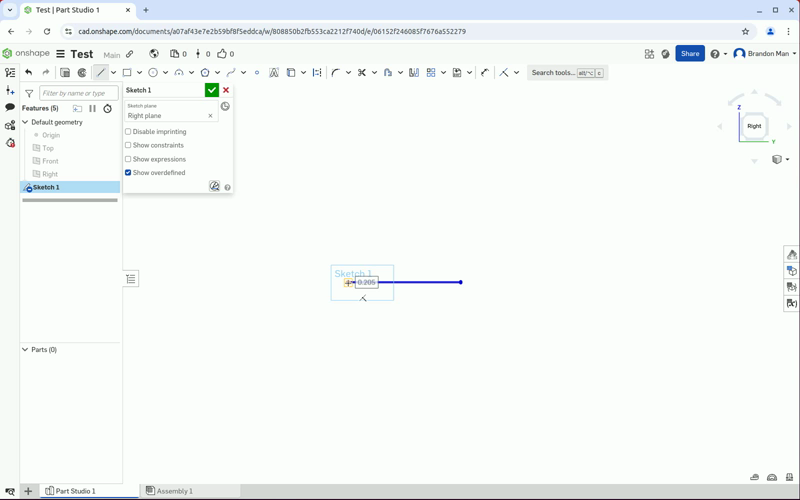
key(esc)
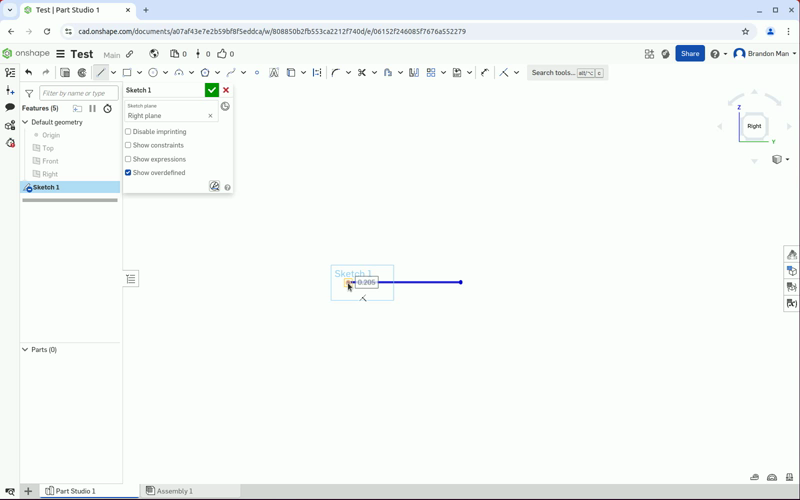
mouse_move(458, 282)
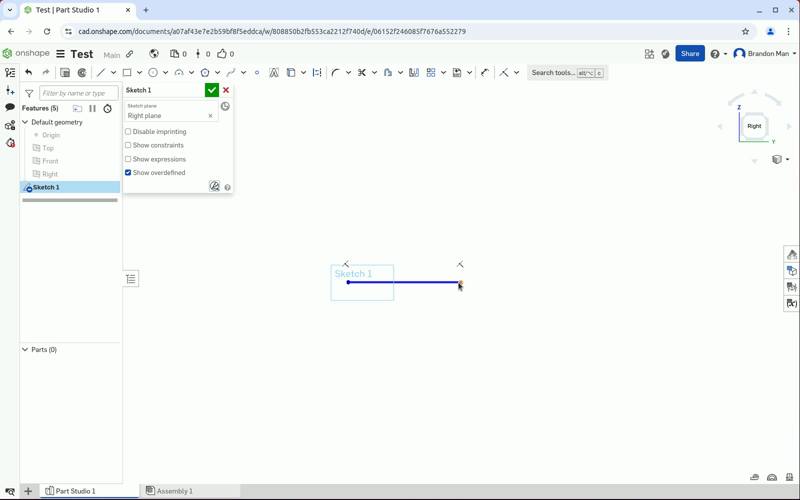
scroll(6)
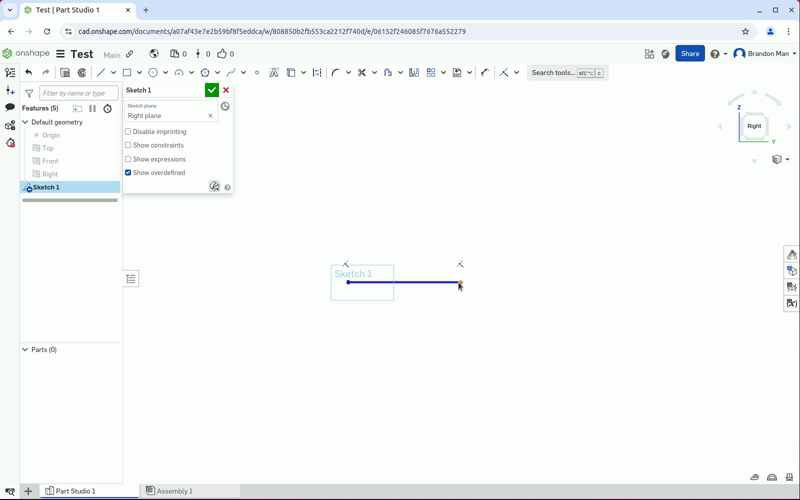
scroll(6)
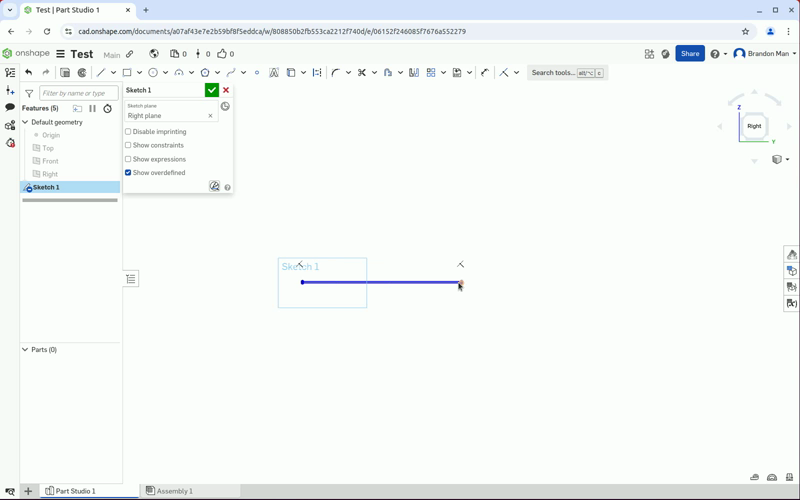
scroll(6)
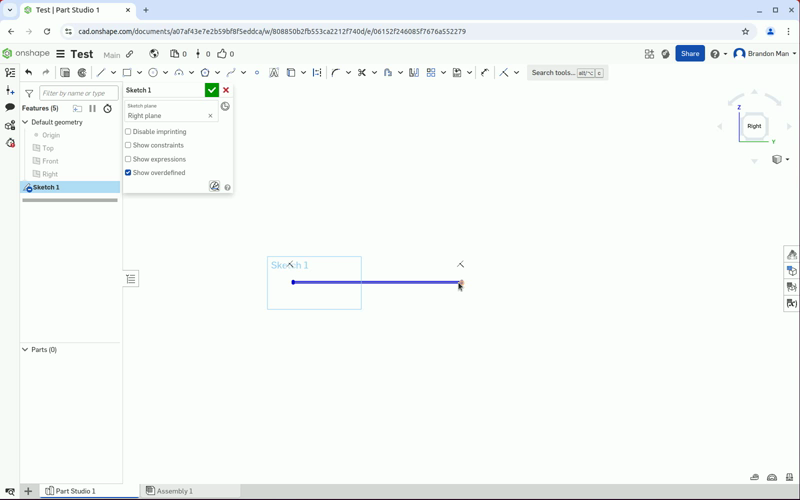
scroll(6)
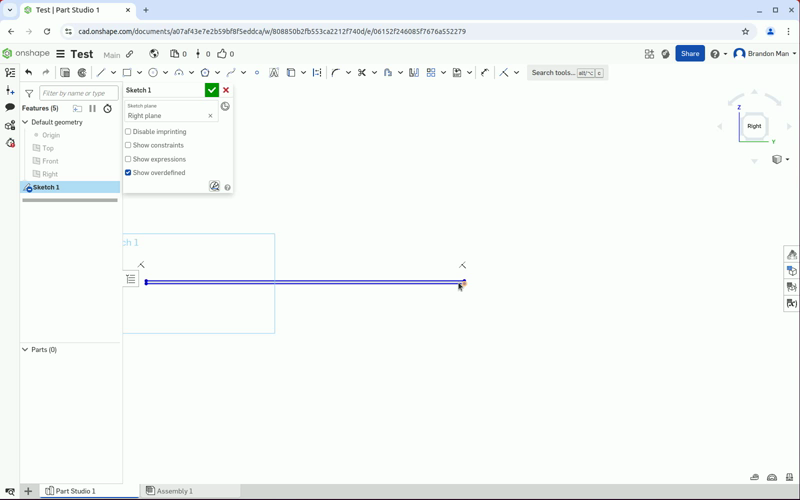
scroll(6)
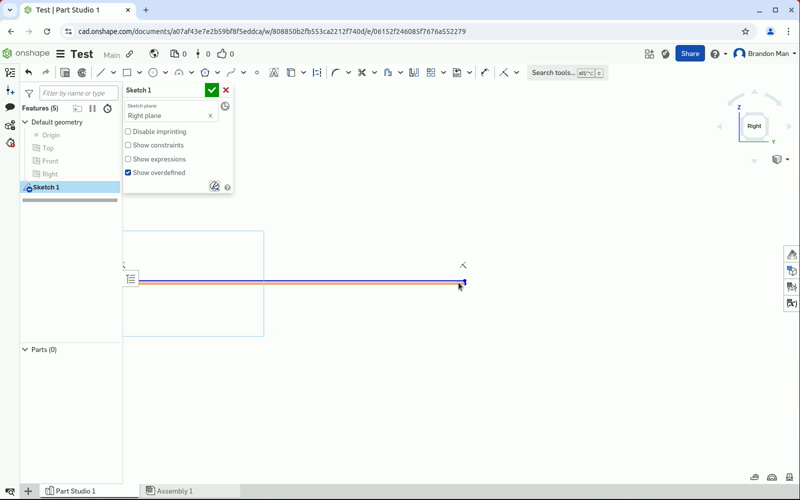
scroll(6)
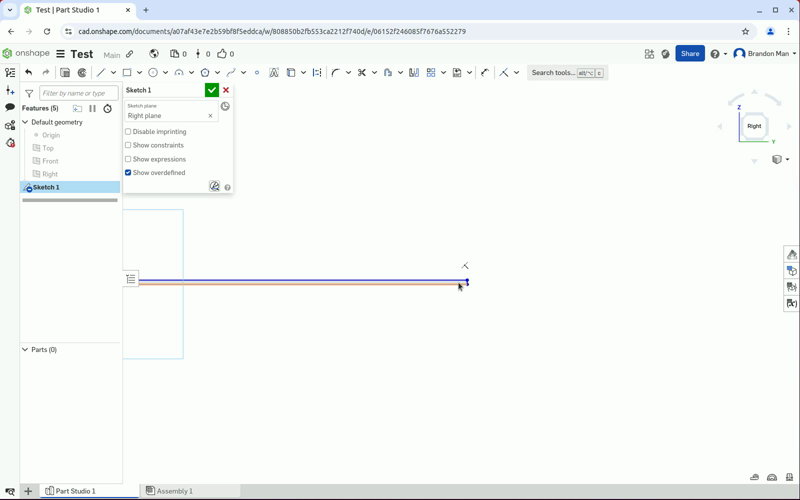
scroll(6)
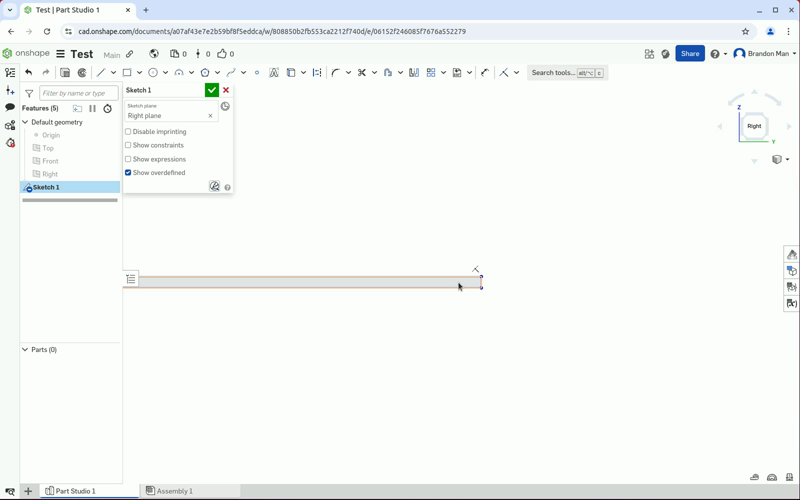
click(458, 282)
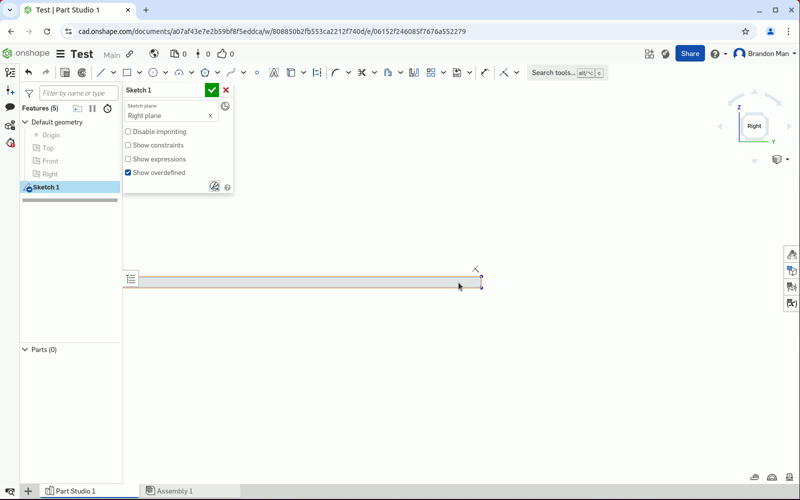
scroll(-6)
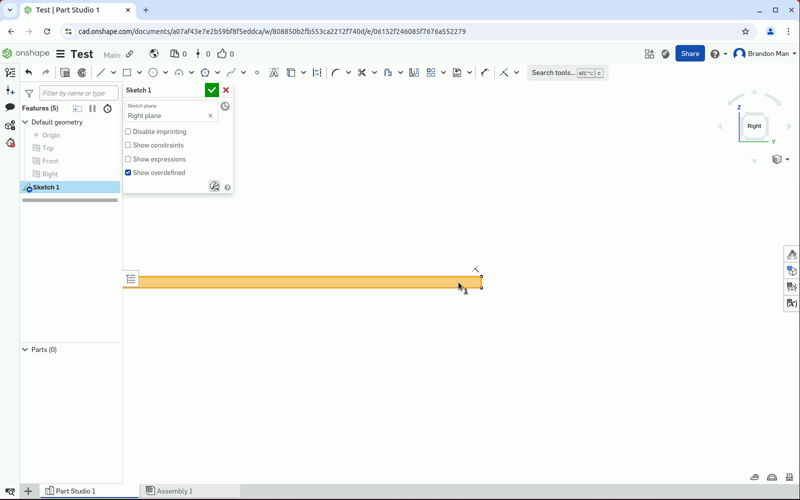
scroll(-6)
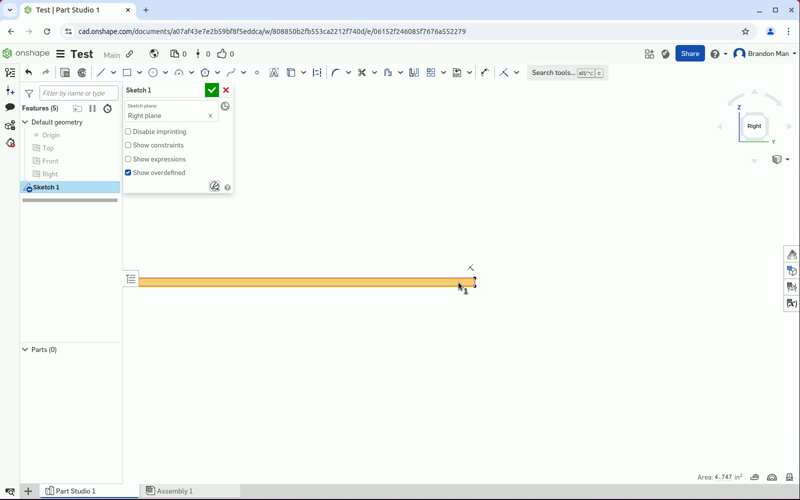
scroll(-6)
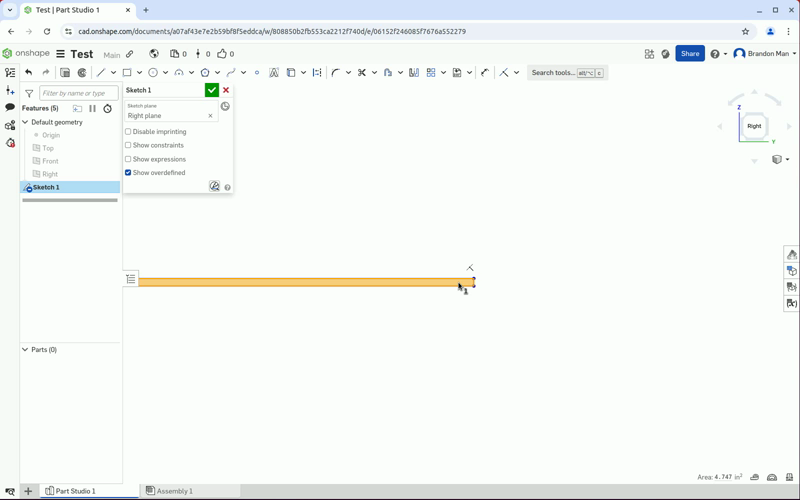
scroll(-6)
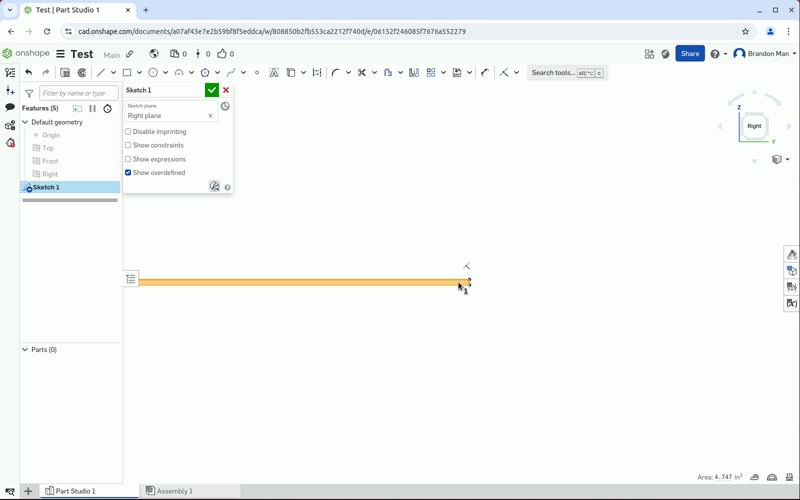
scroll(-6)
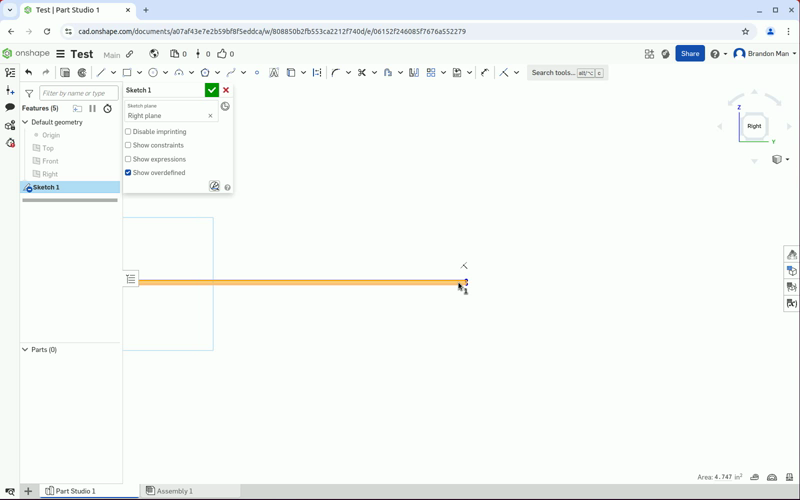
scroll(-6)
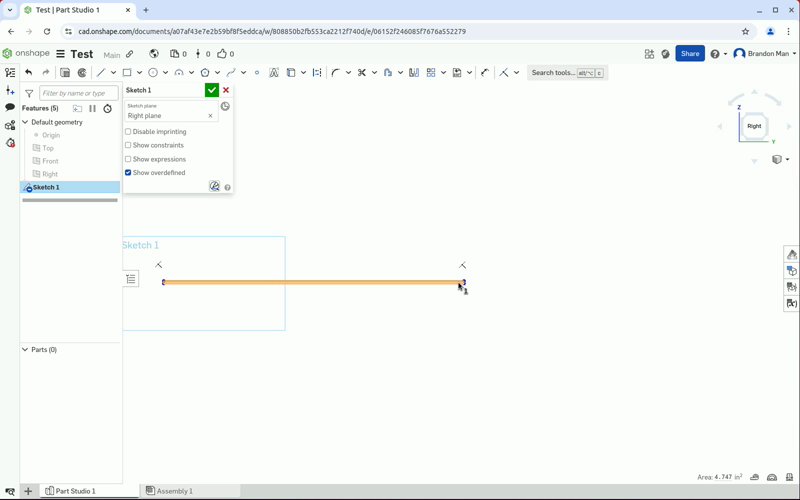
scroll(-6)
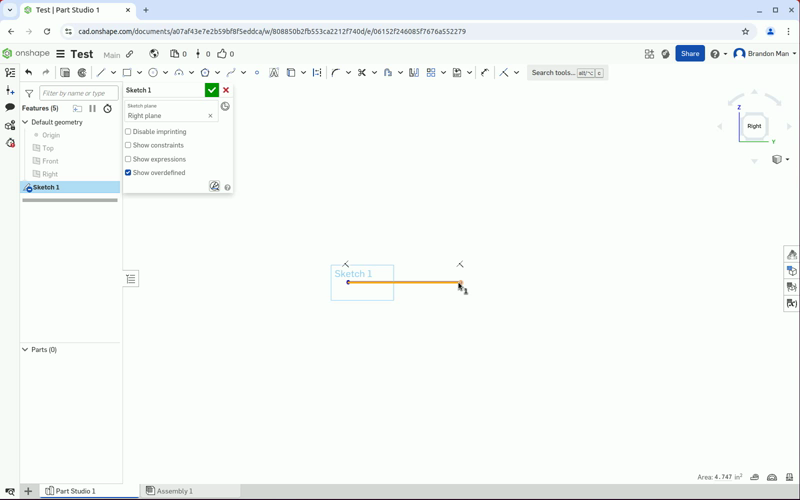
mouse_move(73, 352)
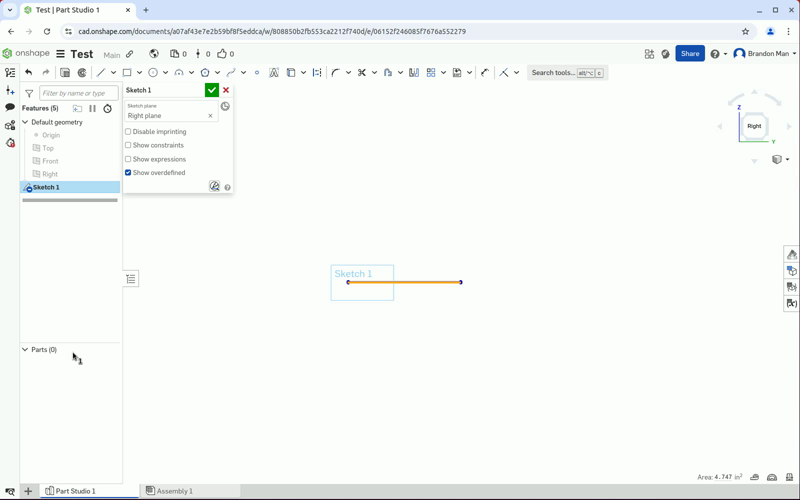
key(shift+y)
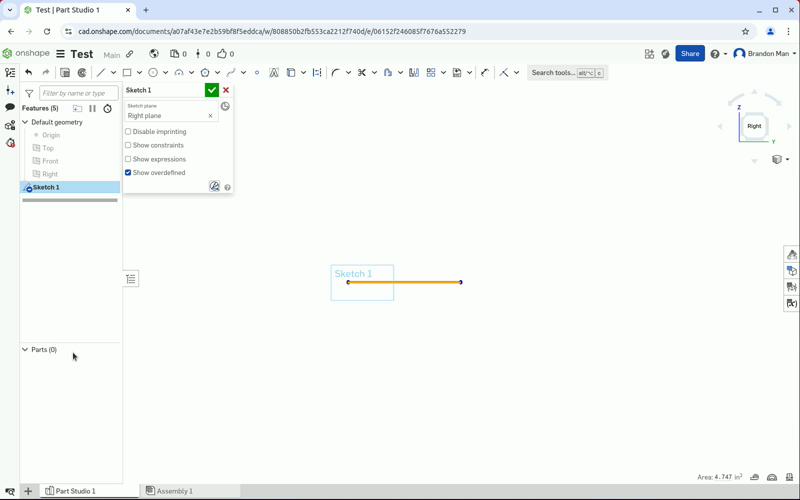
key(shift+e)
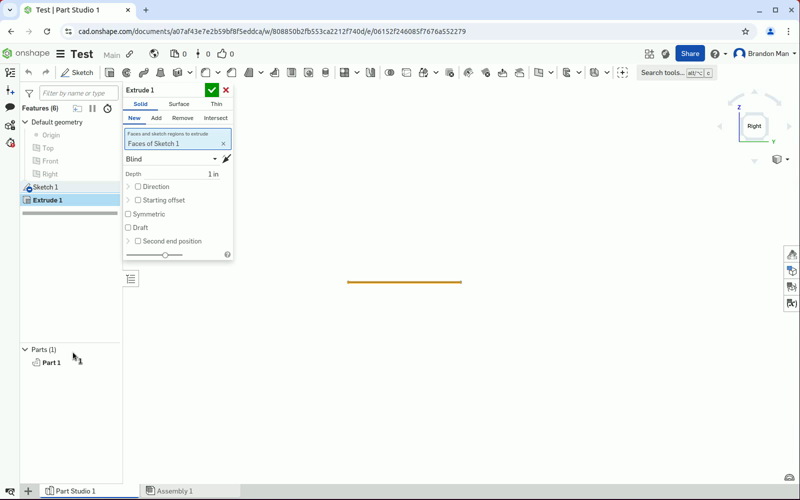
mouse_move(143, 106)
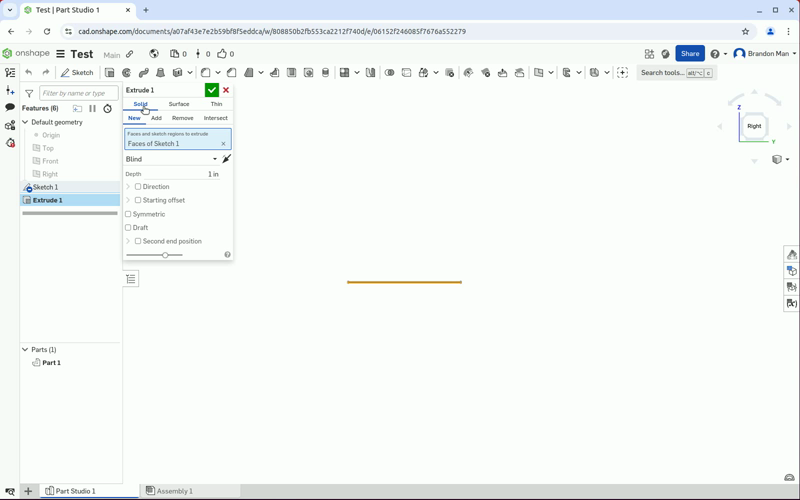
click(143, 106)
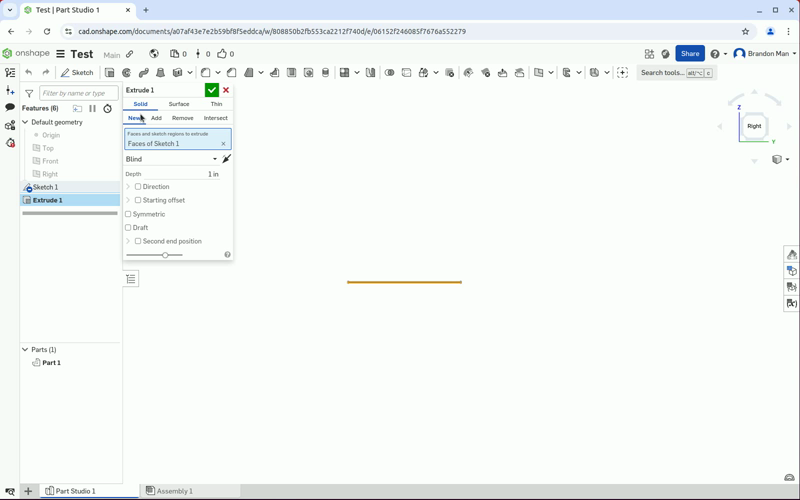
mouse_move(137, 120)
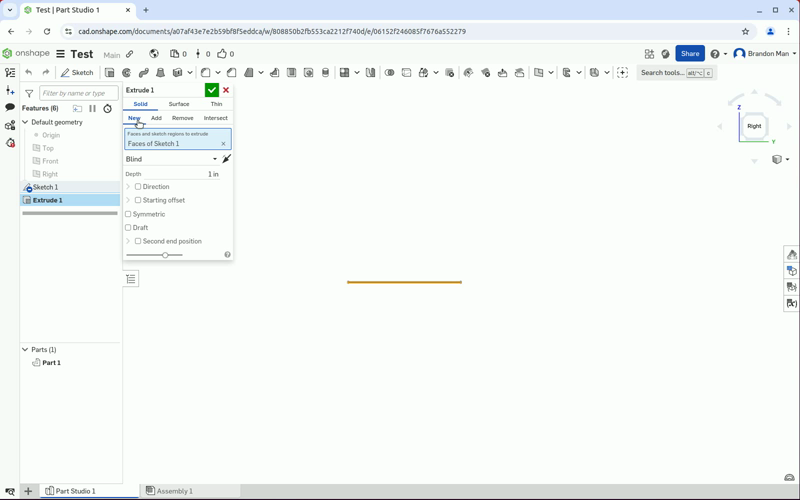
click(137, 120)
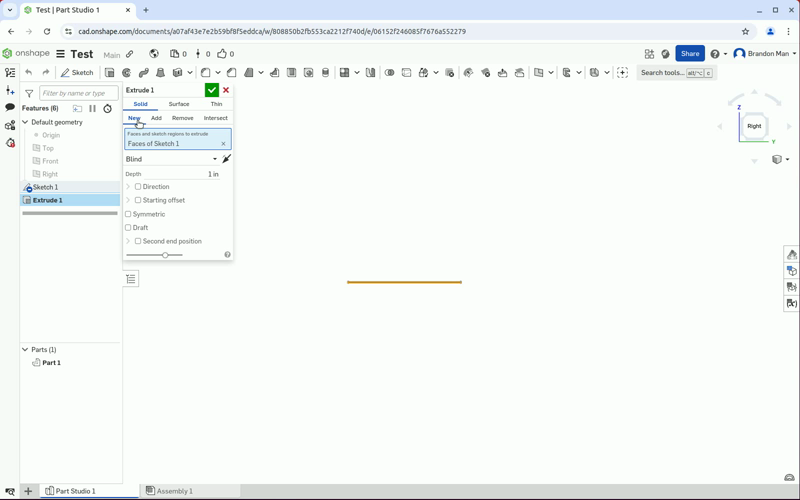
key(tab, 4)
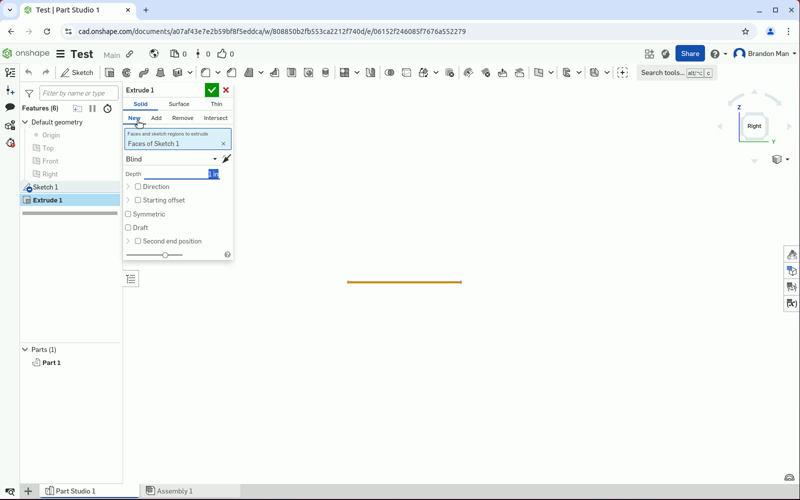
text(1.444)
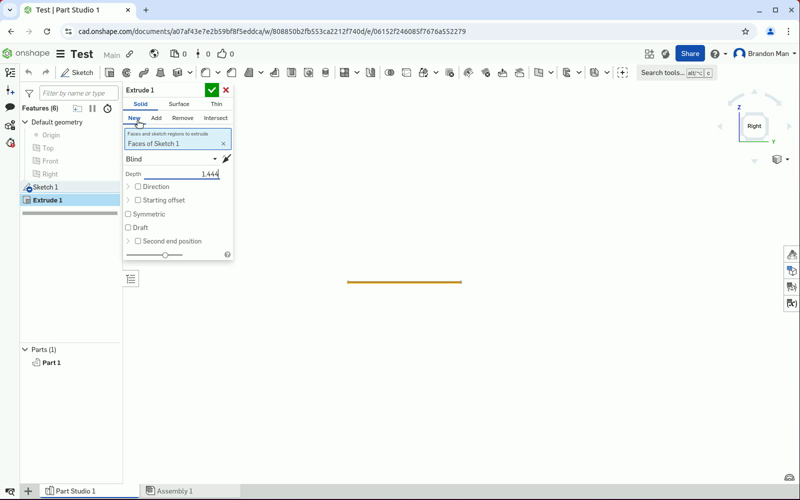
key(tab, 3)
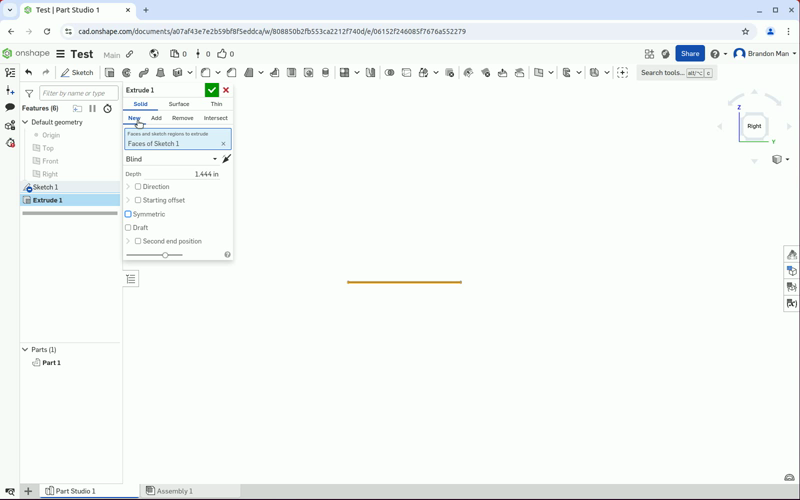
key(space)
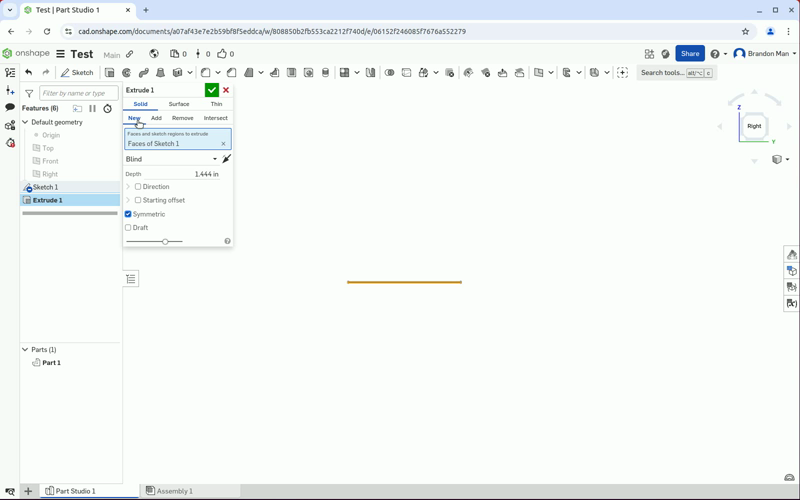
key(enter)
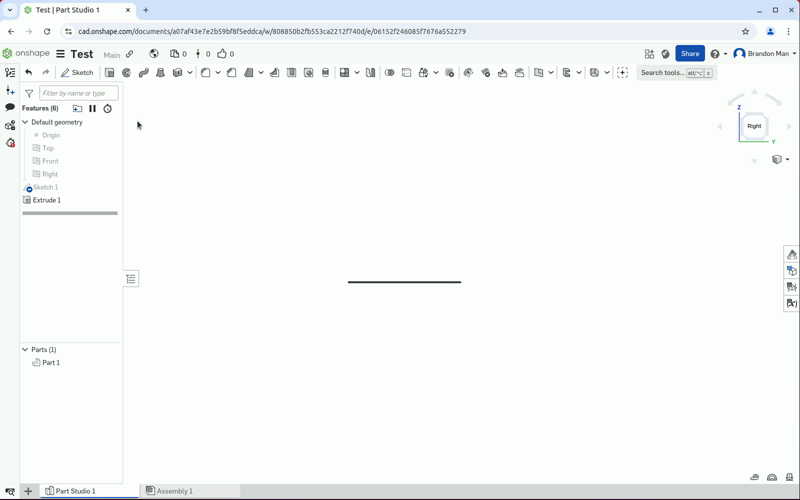
key(shift+h)
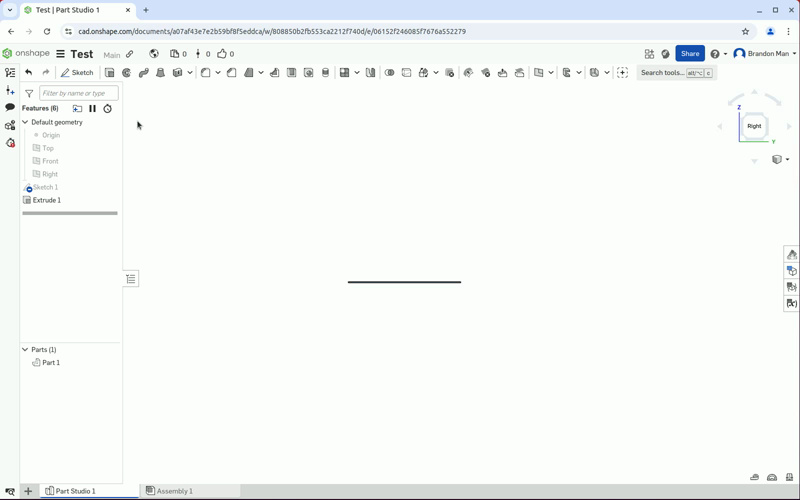
key(shift+h)
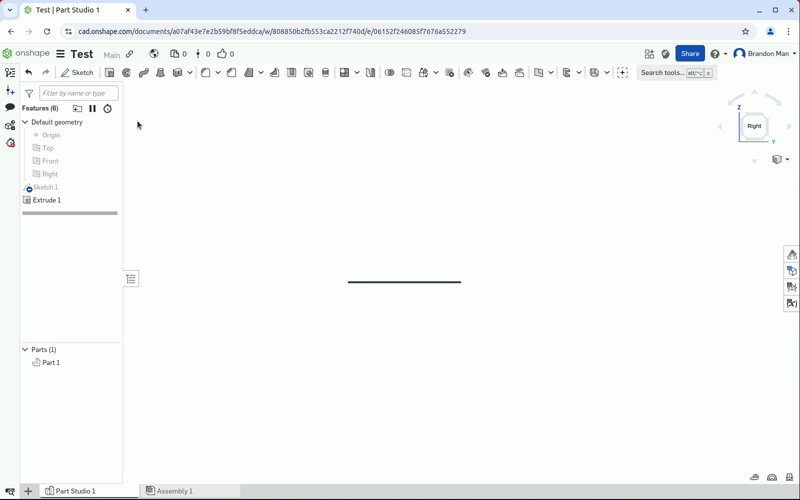
mouse_move(73, 189)
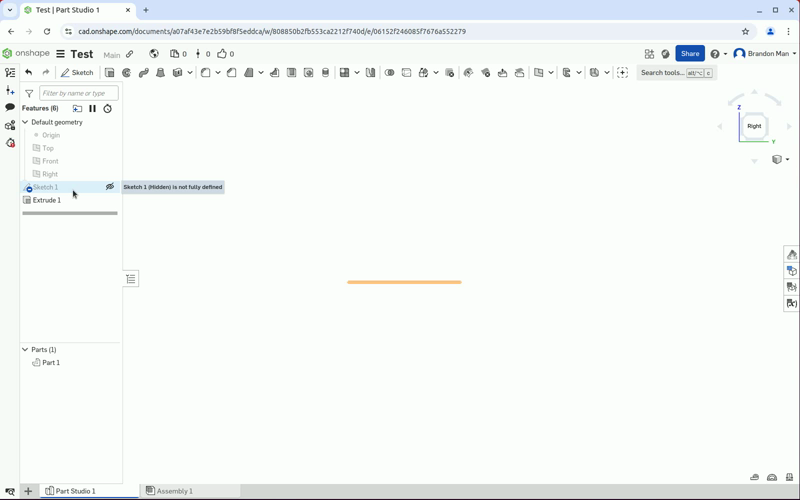
click(73, 189)
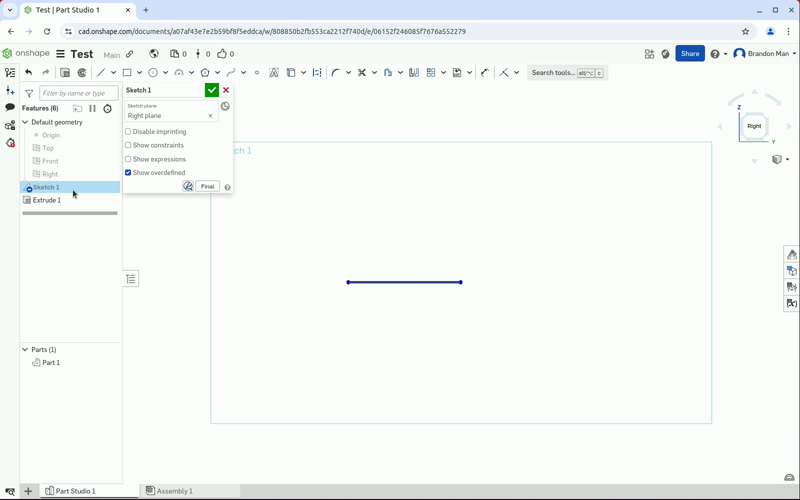
mouse_move(229, 92)
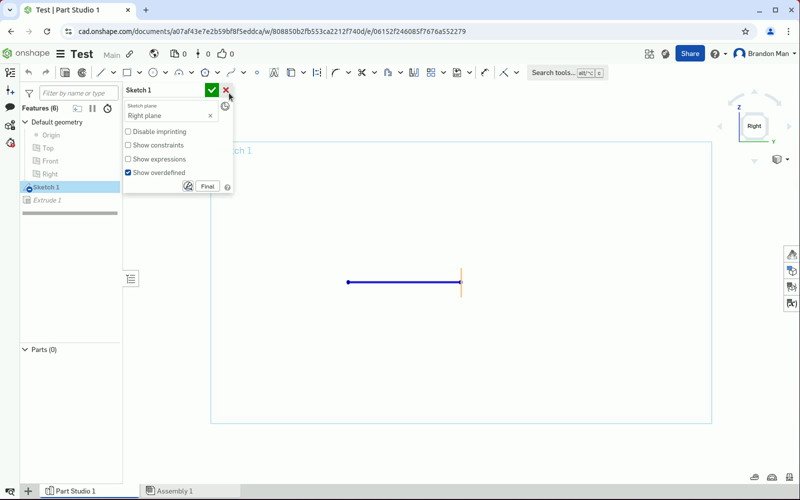
click(229, 92)
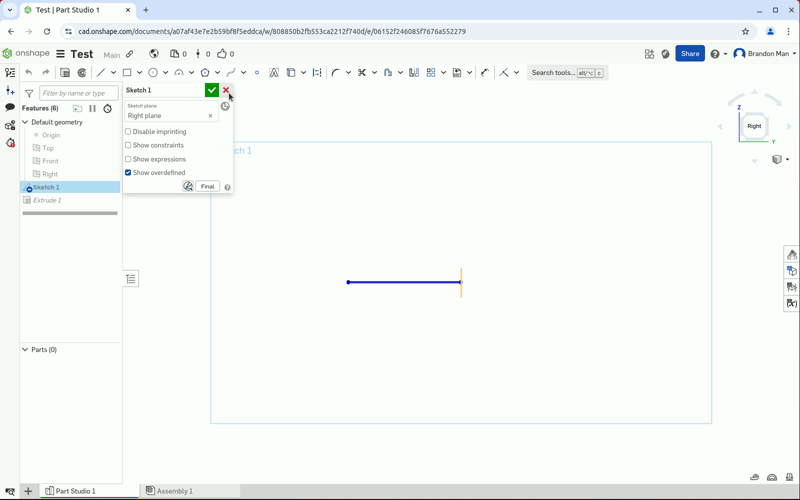
key(shift+s)
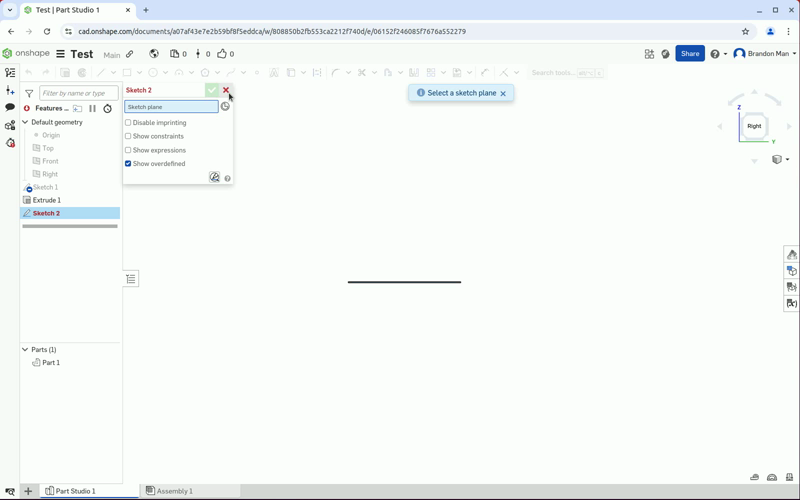
mouse_move(73, 176)
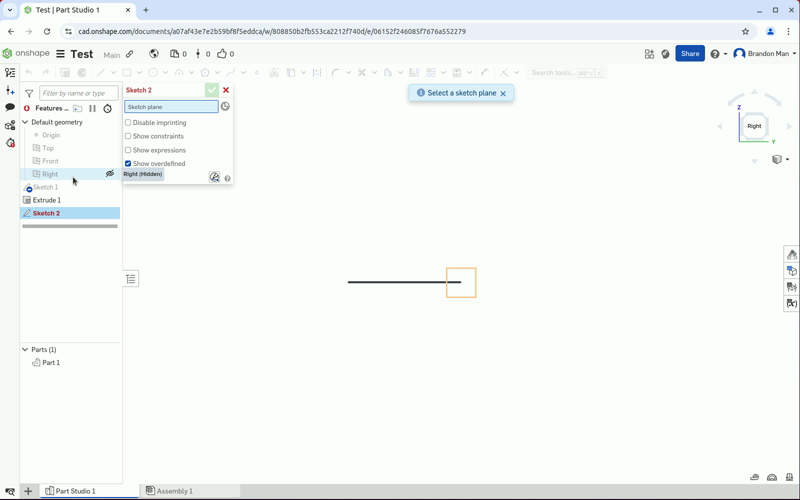
click(73, 176)
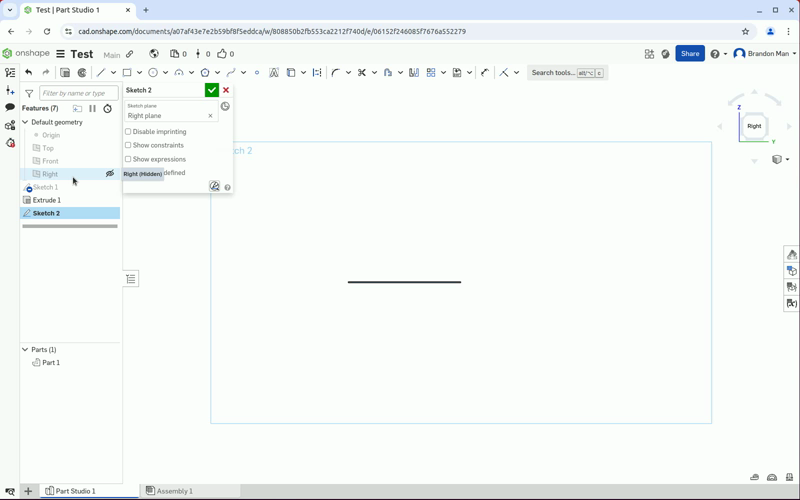
mouse_move(73, 352)
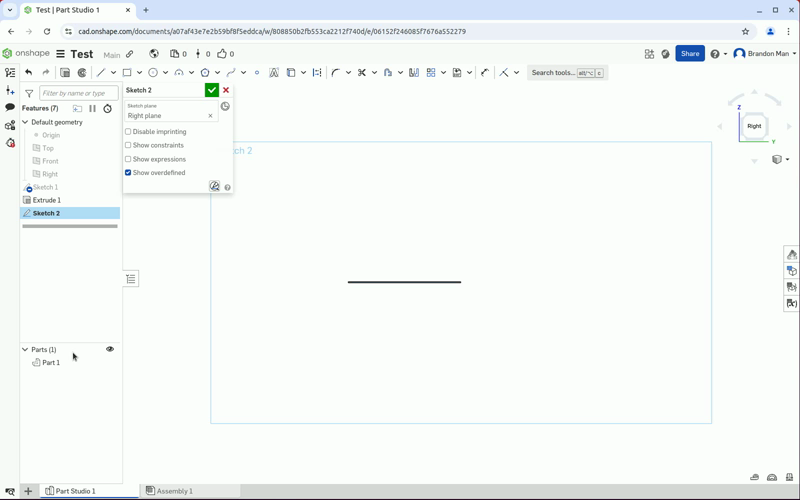
key(y)
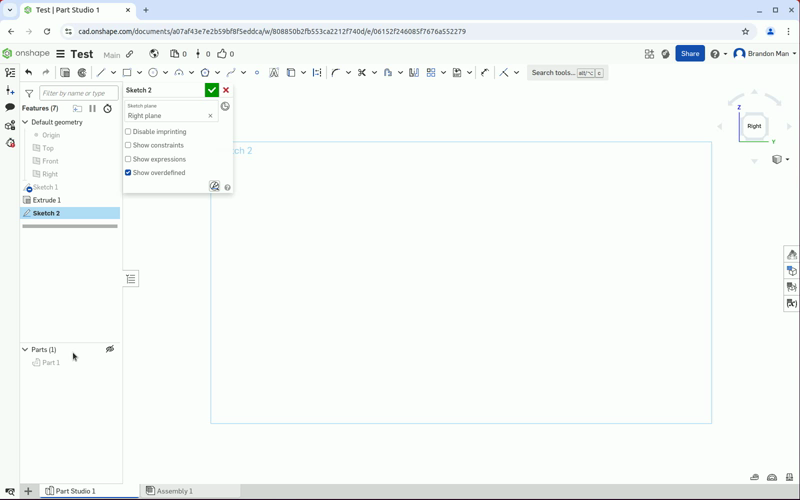
key(l)
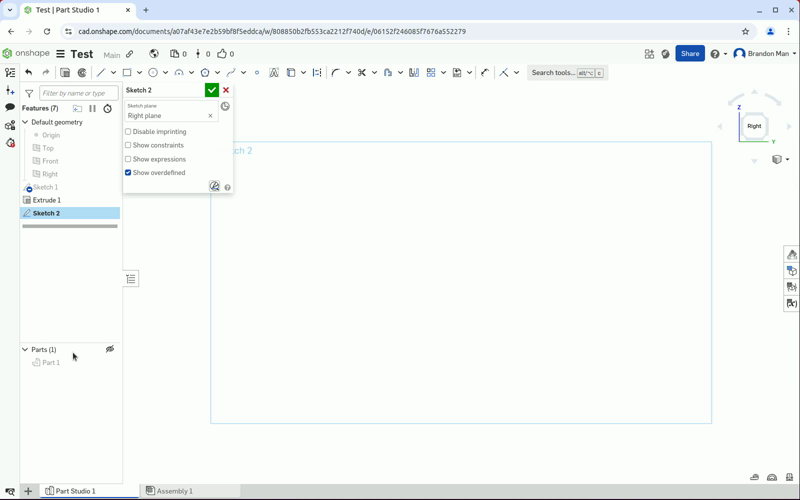
key_down(shift)
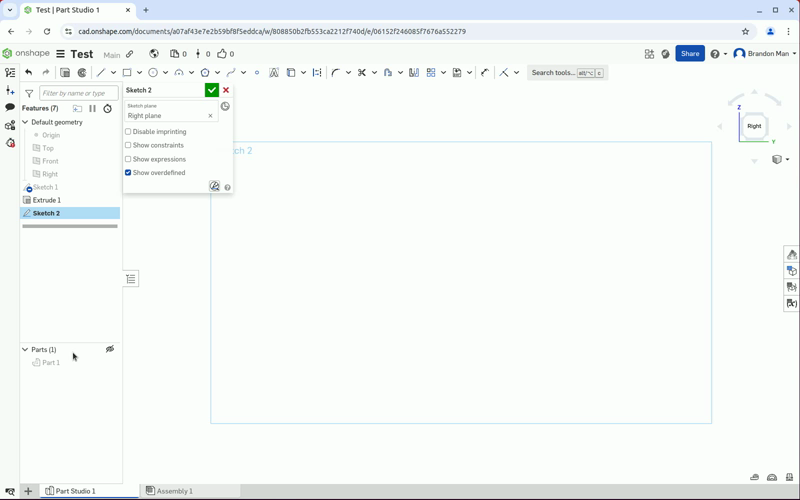
mouse_move(460, 284)
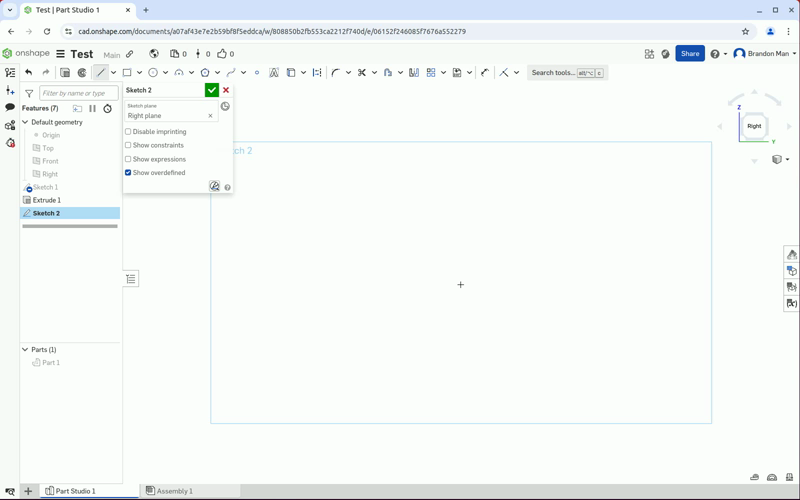
click(460, 284)
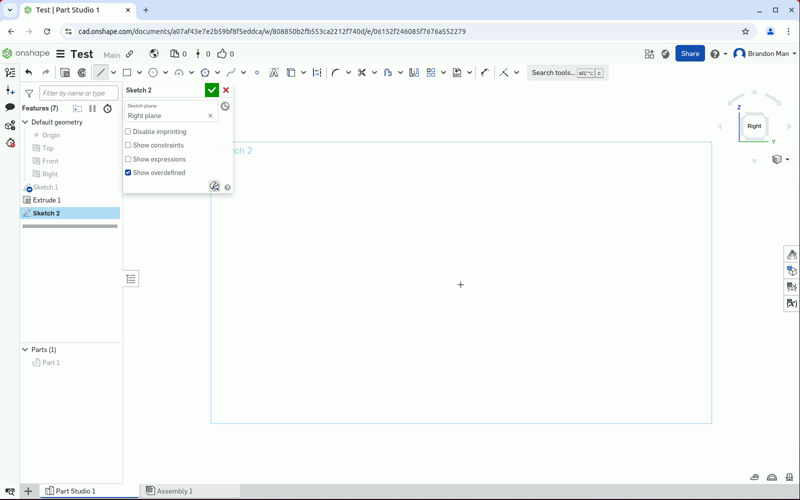
key_up(shift)
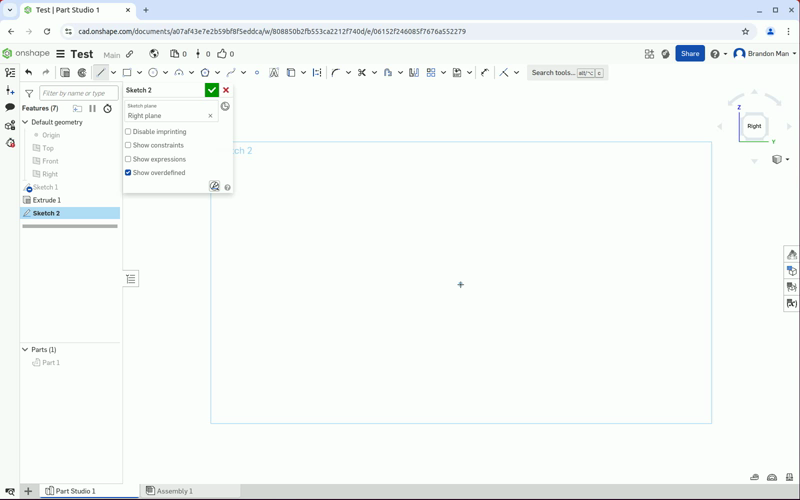
key_down(shift)
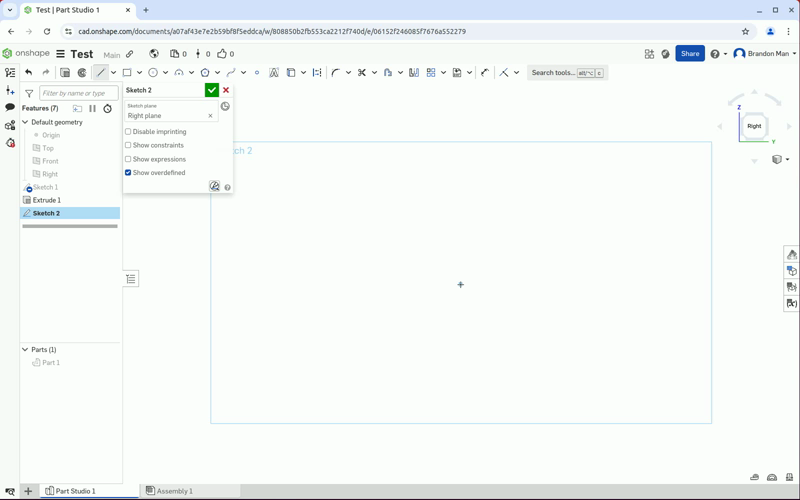
mouse_move(539, 284)
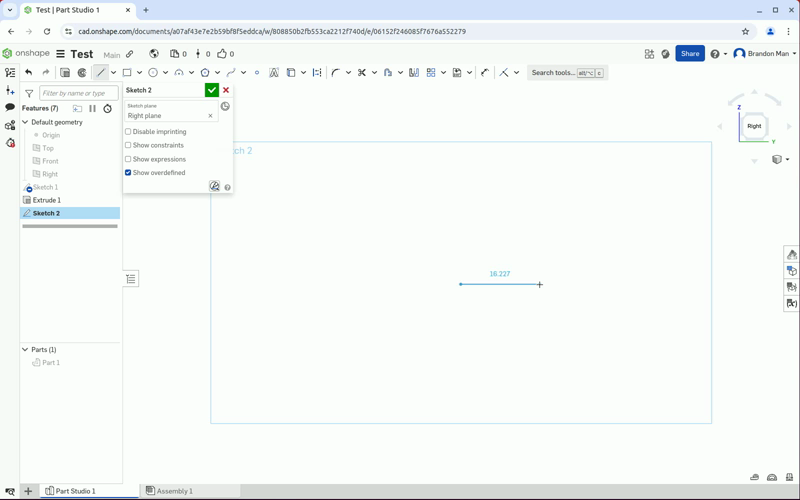
click(539, 284)
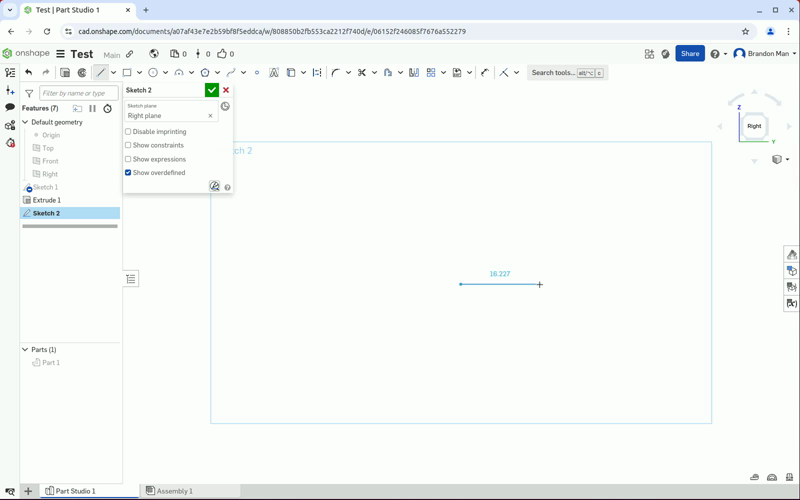
key_up(shift)
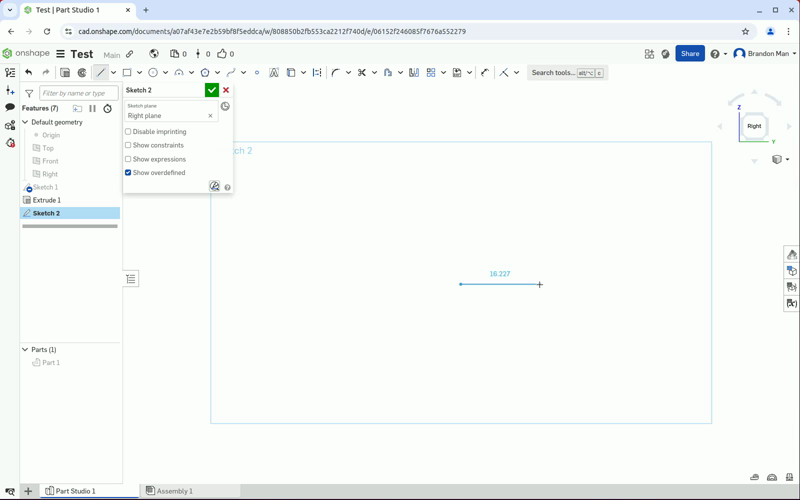
key_down(shift)
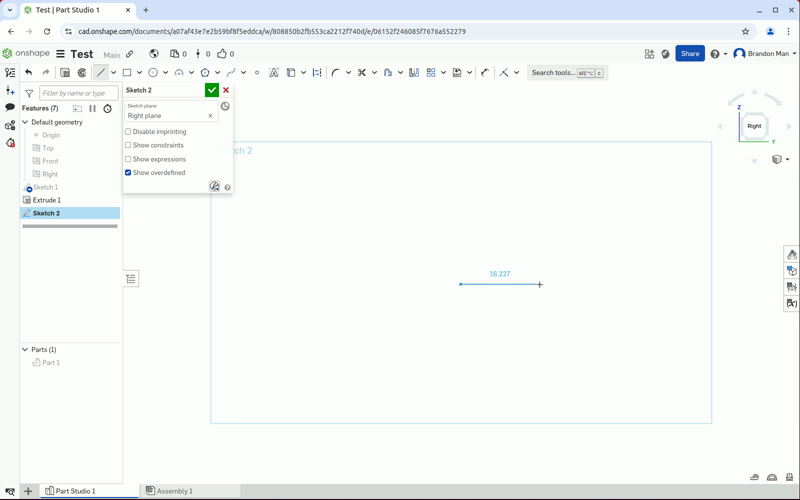
mouse_move(569, 284)
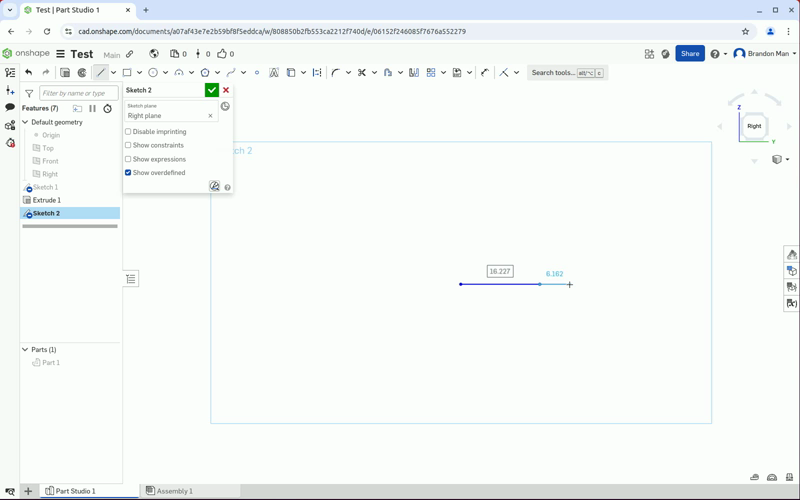
mouse_move(539, 283)
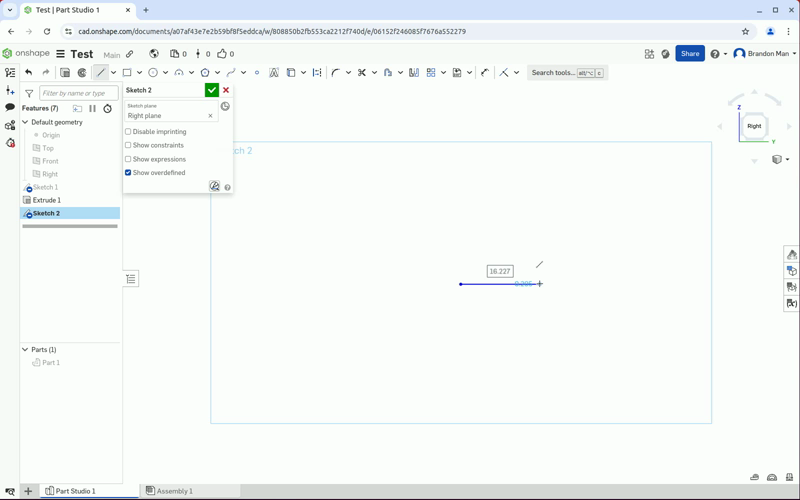
scroll(6)
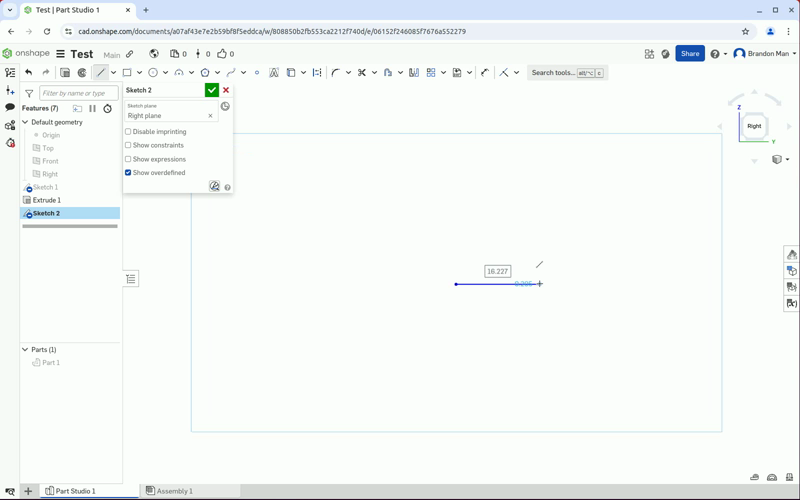
scroll(6)
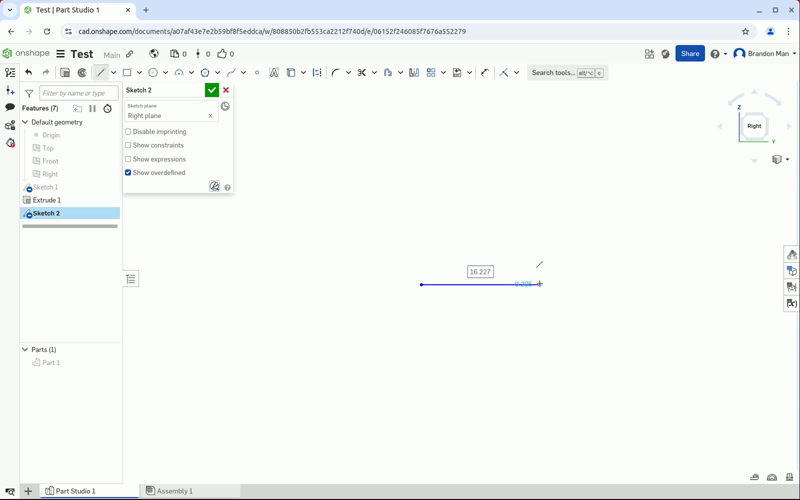
scroll(6)
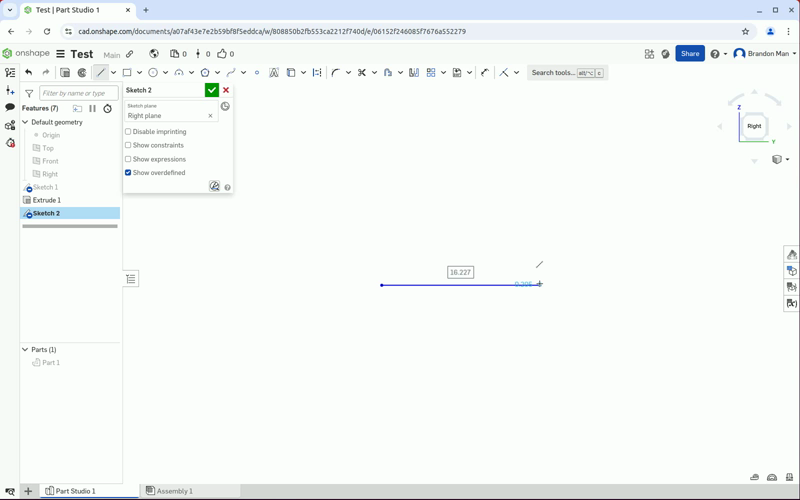
scroll(6)
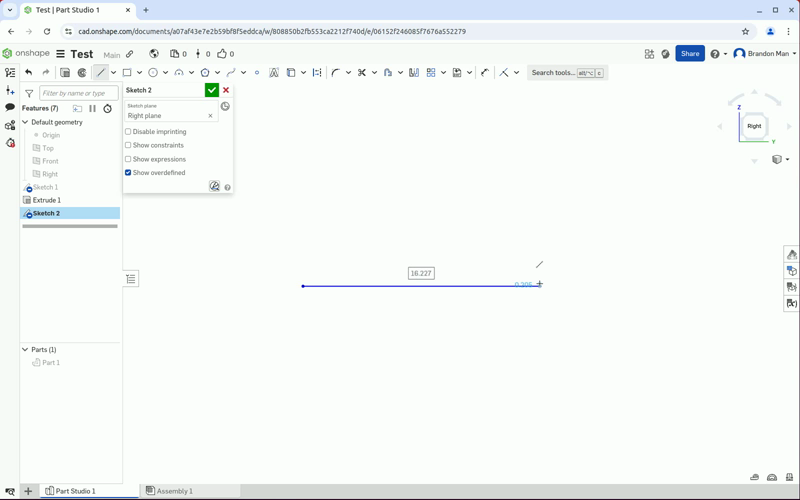
scroll(6)
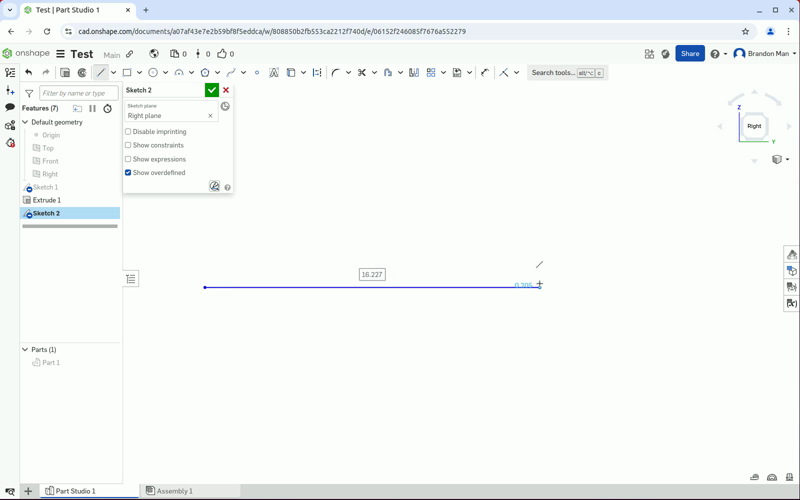
scroll(6)
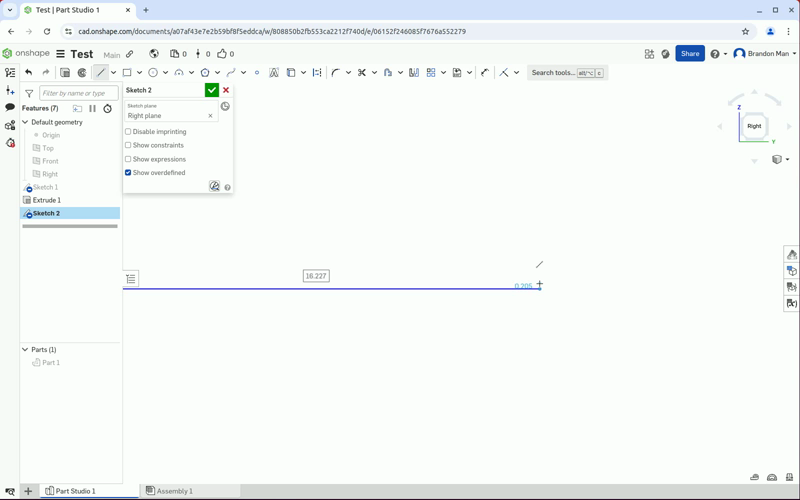
scroll(6)
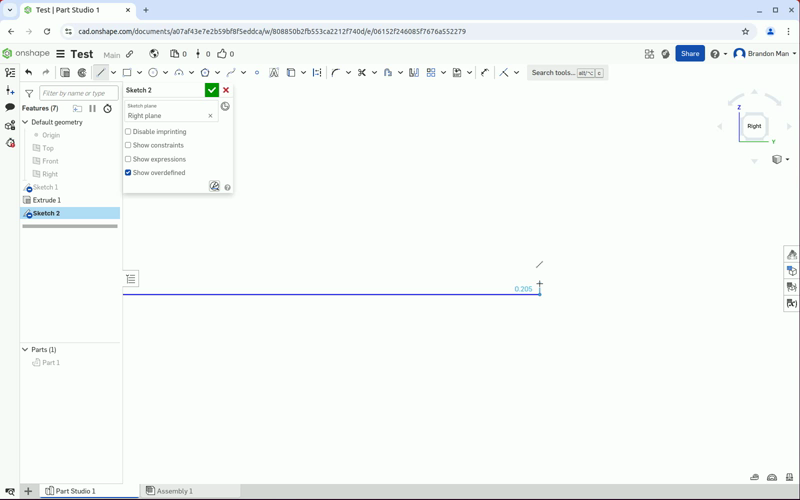
click(539, 283)
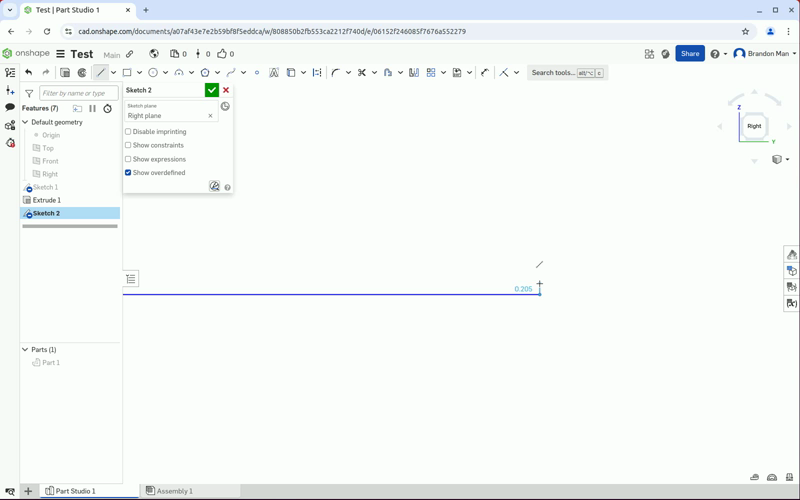
scroll(-6)
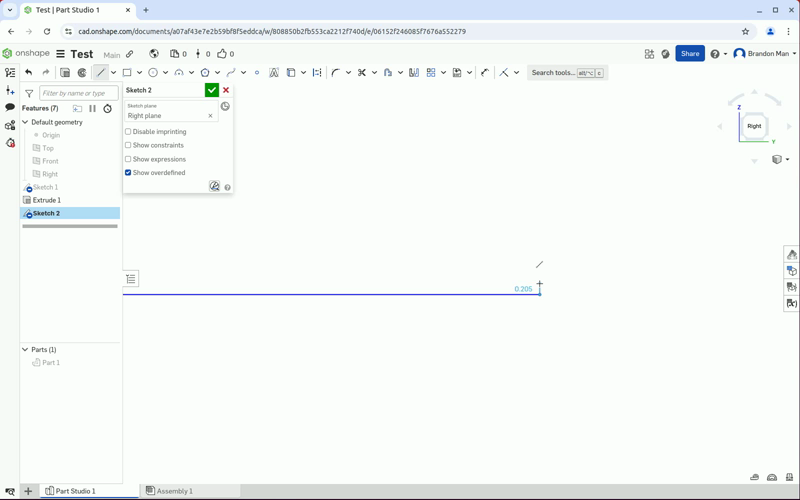
scroll(-6)
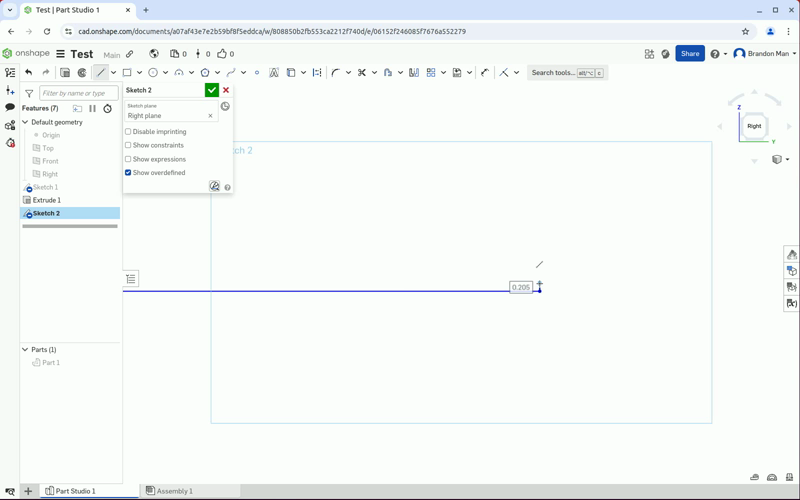
scroll(-6)
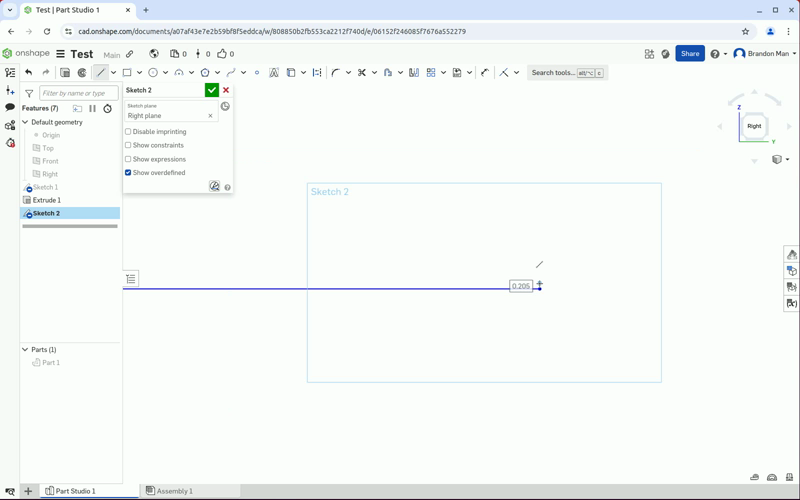
scroll(-6)
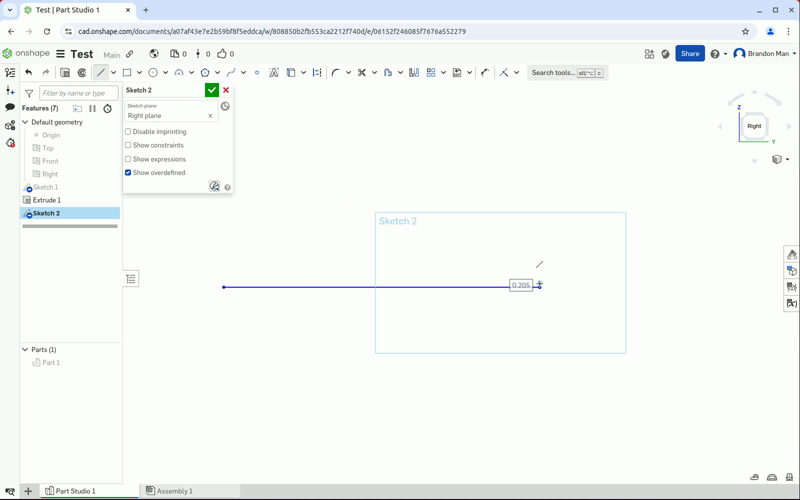
scroll(-6)
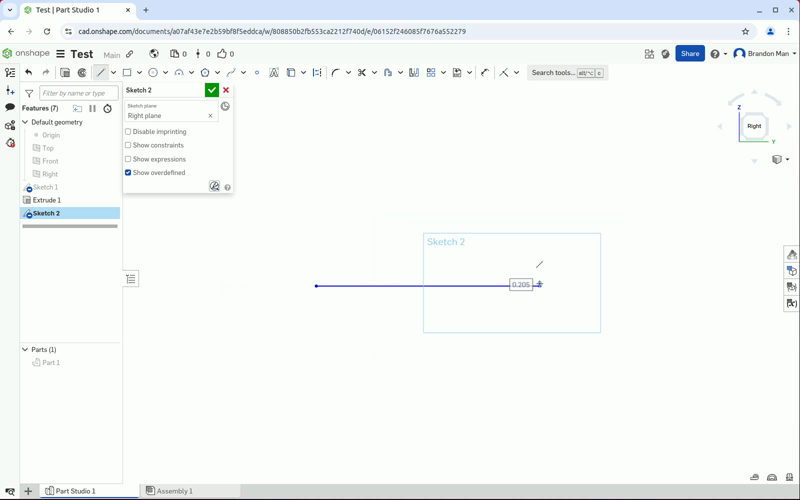
scroll(-6)
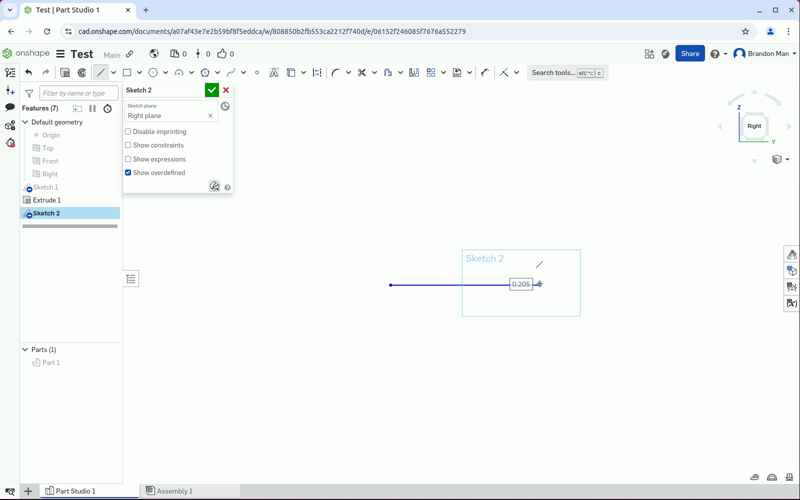
scroll(-6)
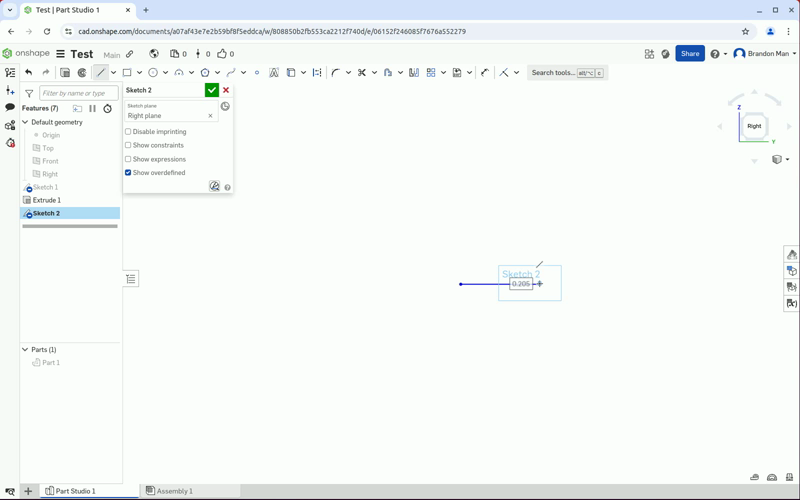
key_up(shift)
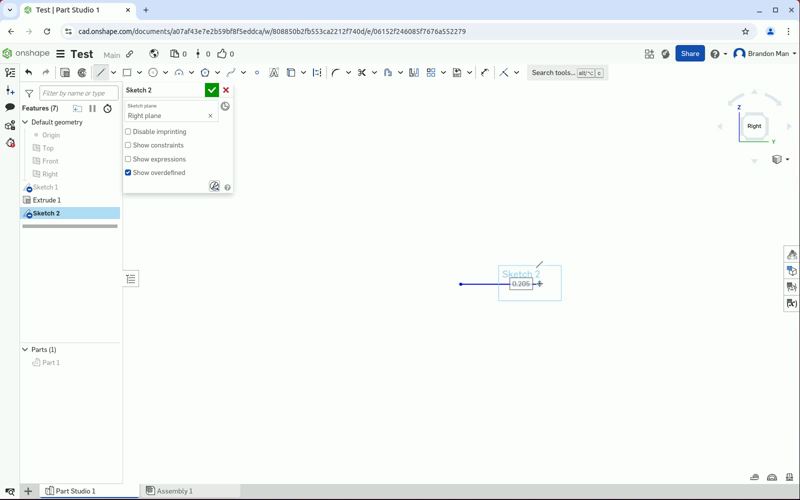
key_down(shift)
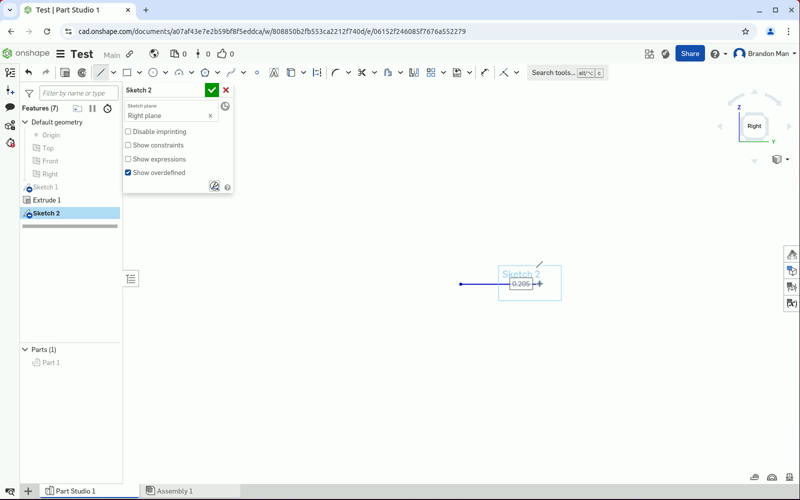
mouse_move(460, 283)
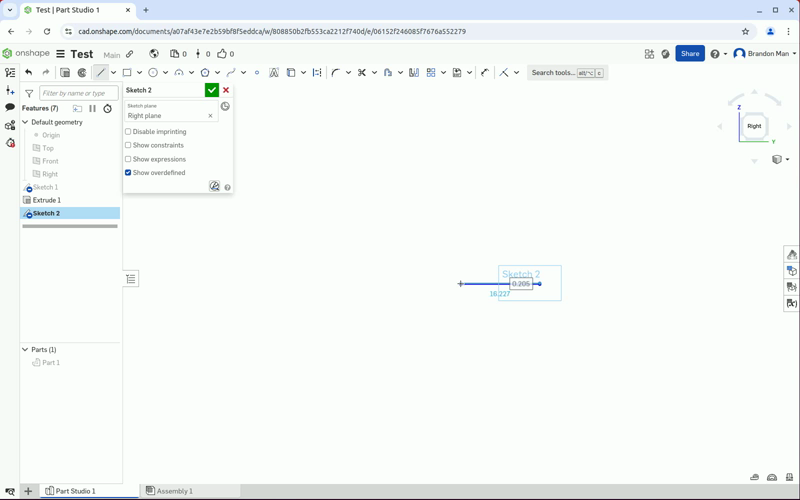
scroll(6)
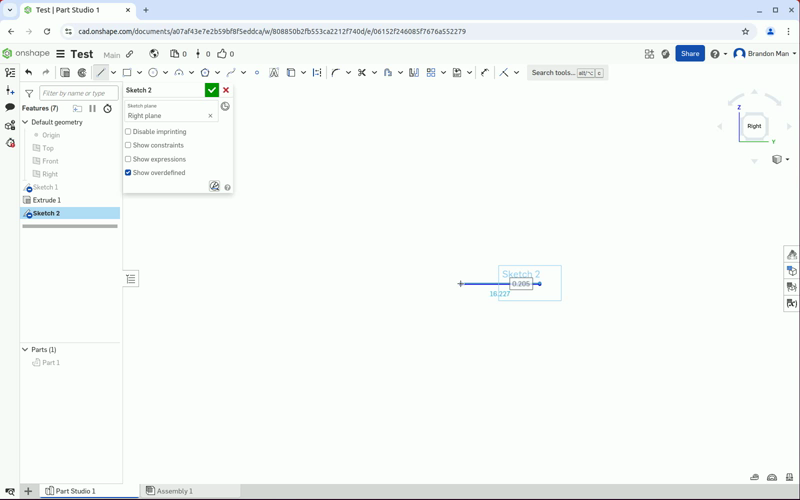
scroll(6)
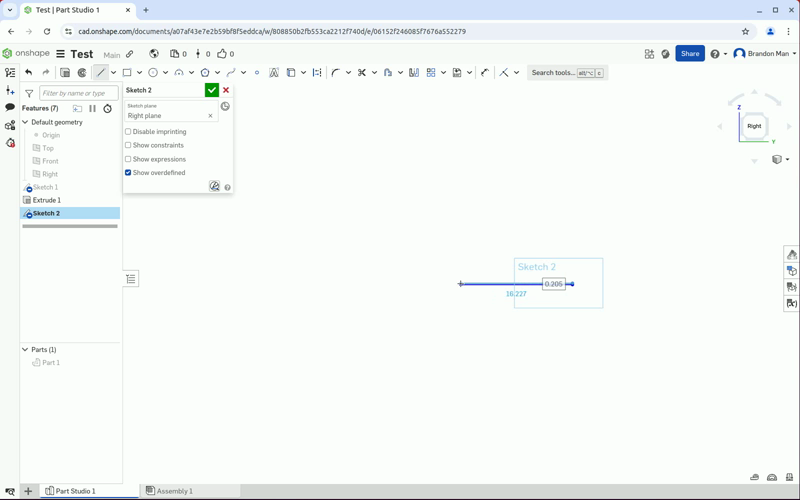
scroll(6)
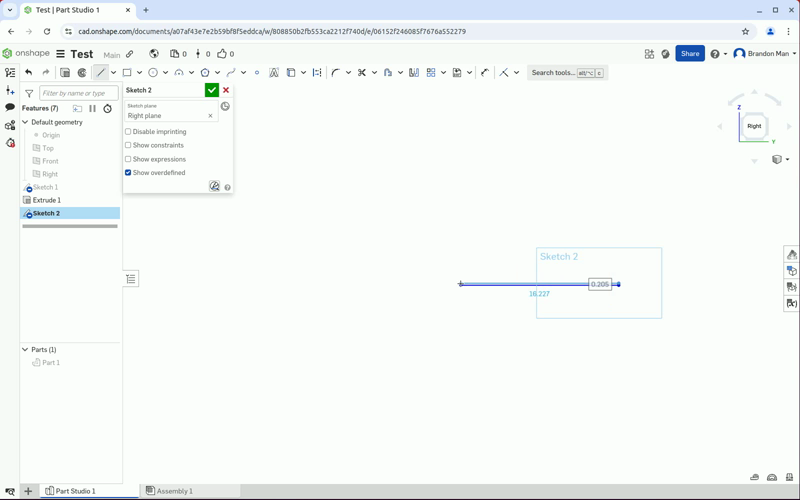
scroll(6)
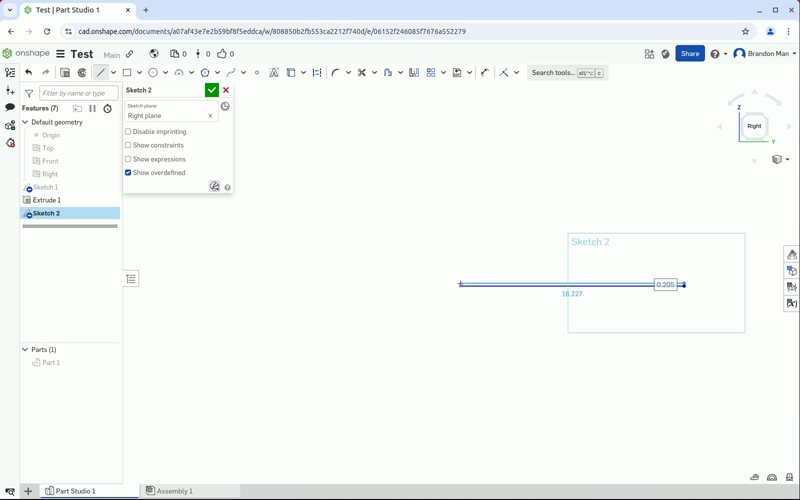
scroll(6)
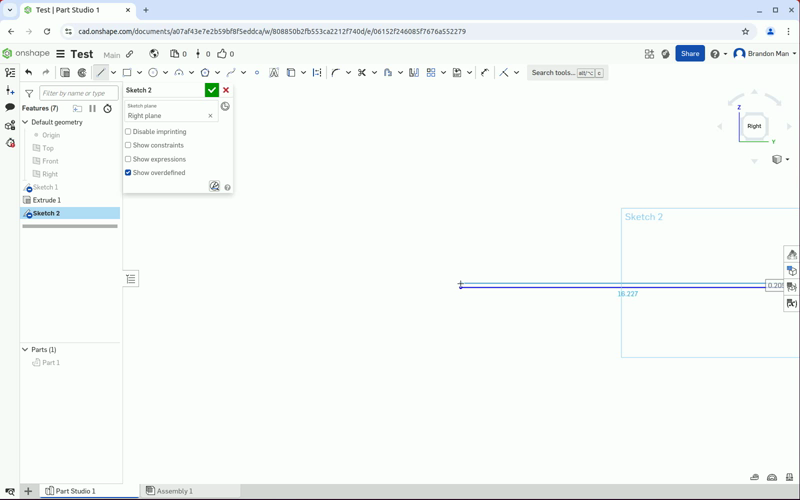
scroll(6)
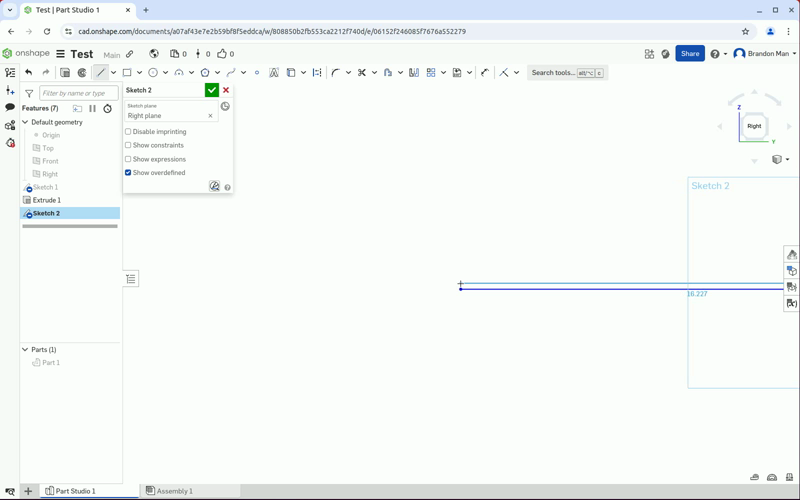
scroll(6)
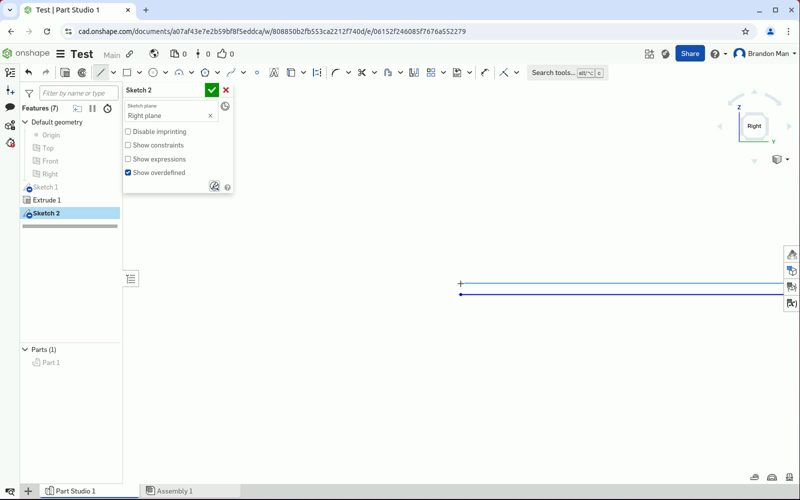
click(460, 283)
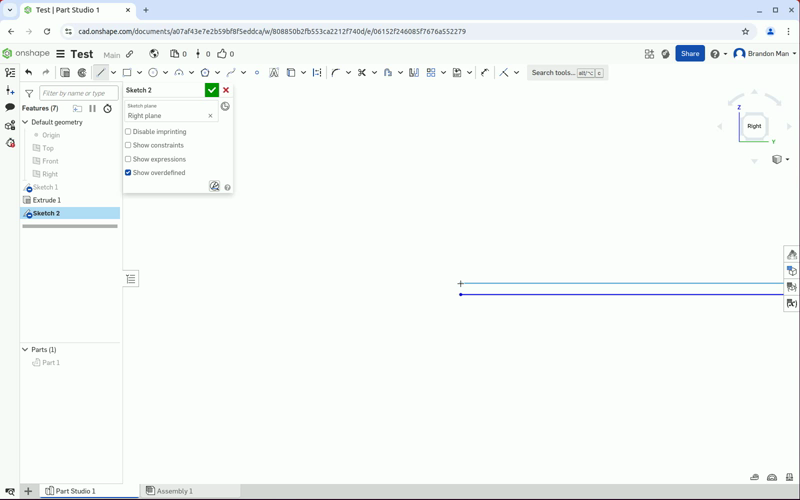
scroll(-6)
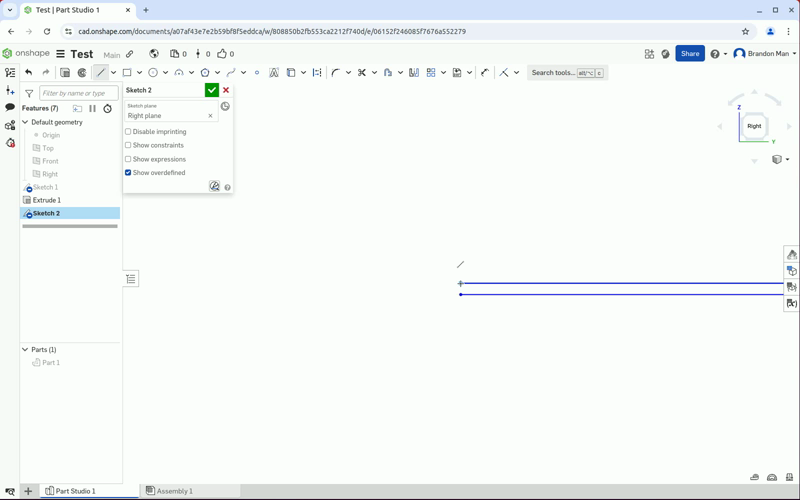
scroll(-6)
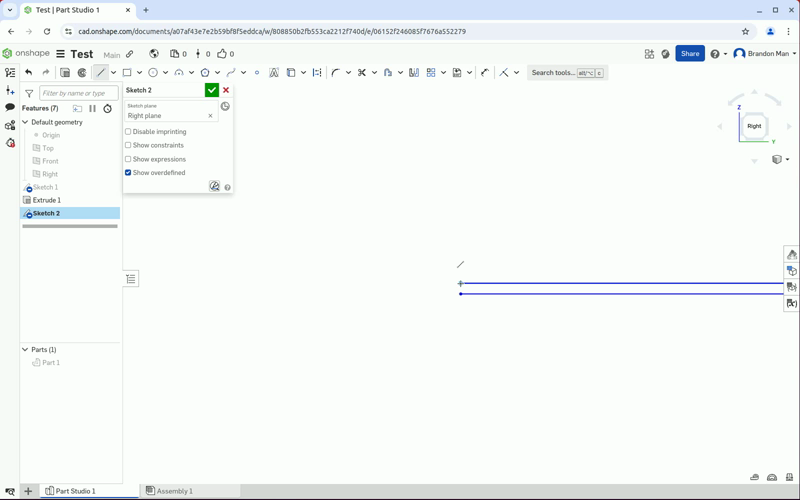
scroll(-6)
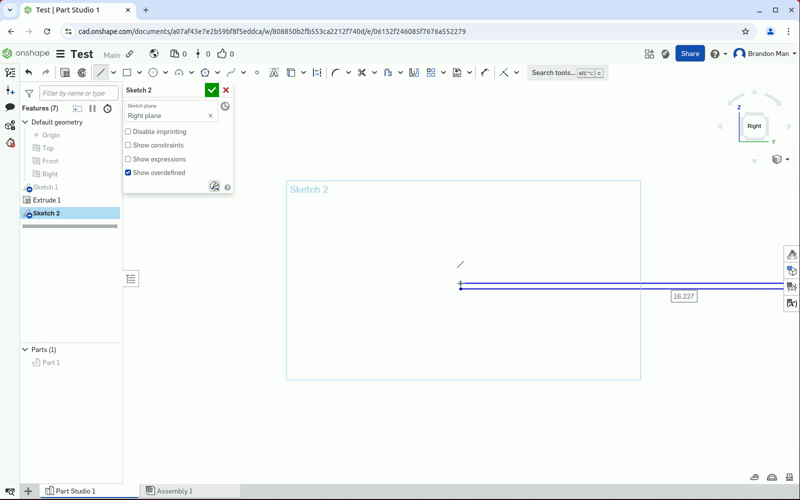
scroll(-6)
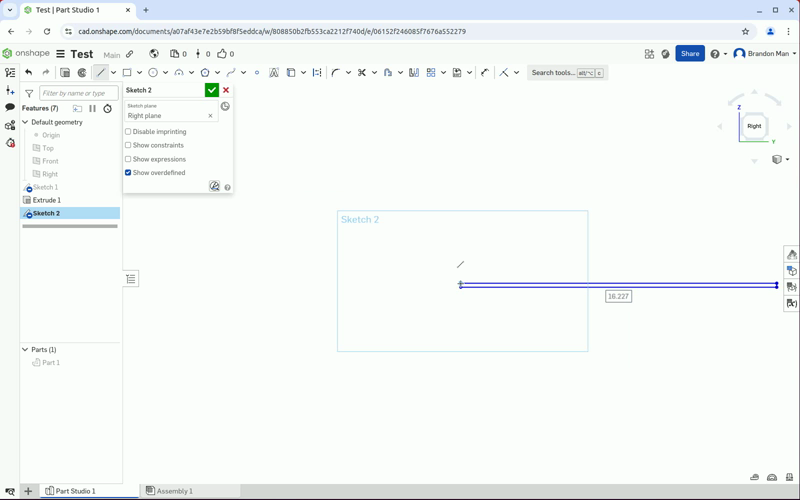
scroll(-6)
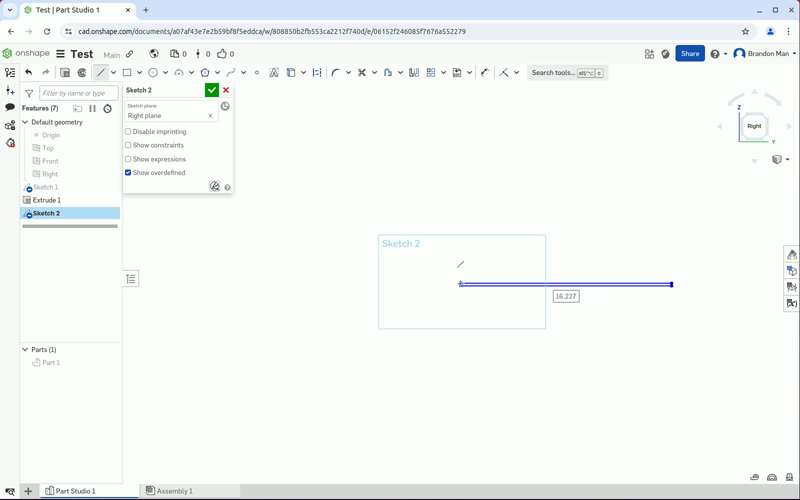
scroll(-6)
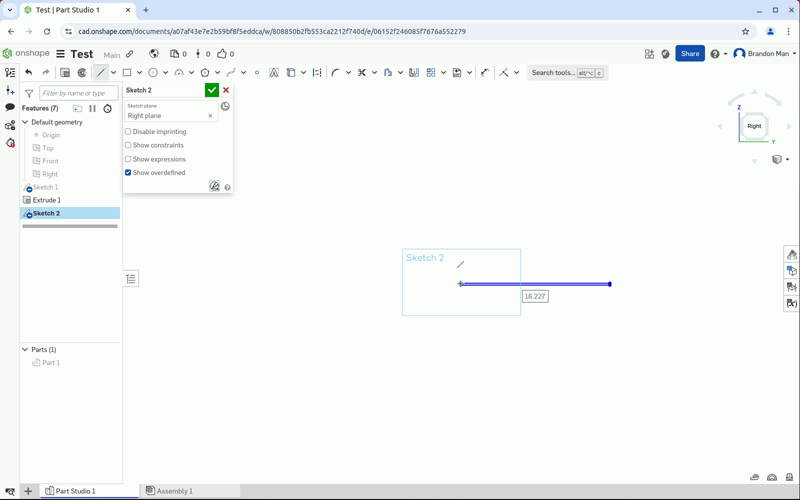
scroll(-6)
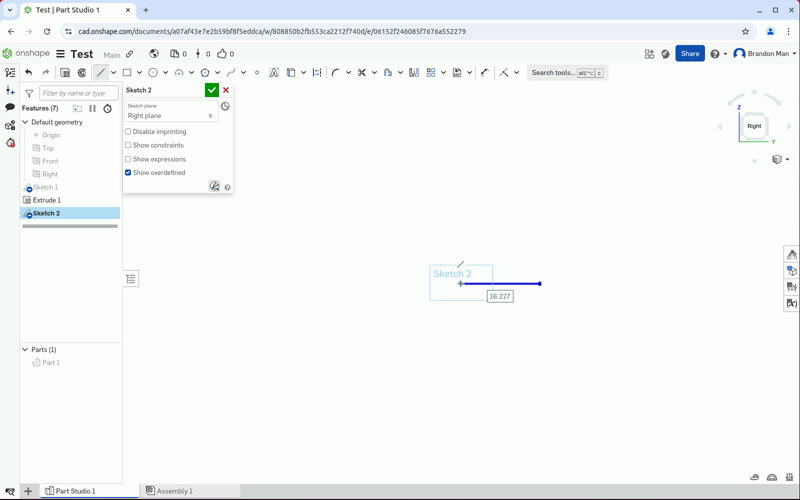
key_up(shift)
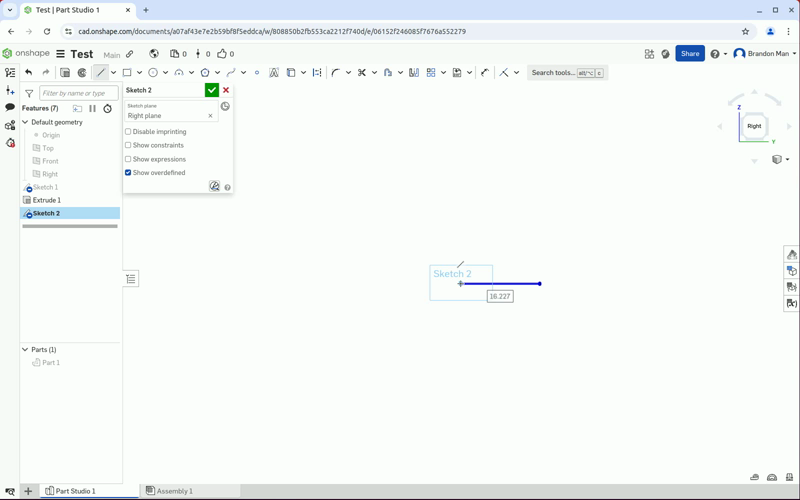
mouse_move(490, 283)
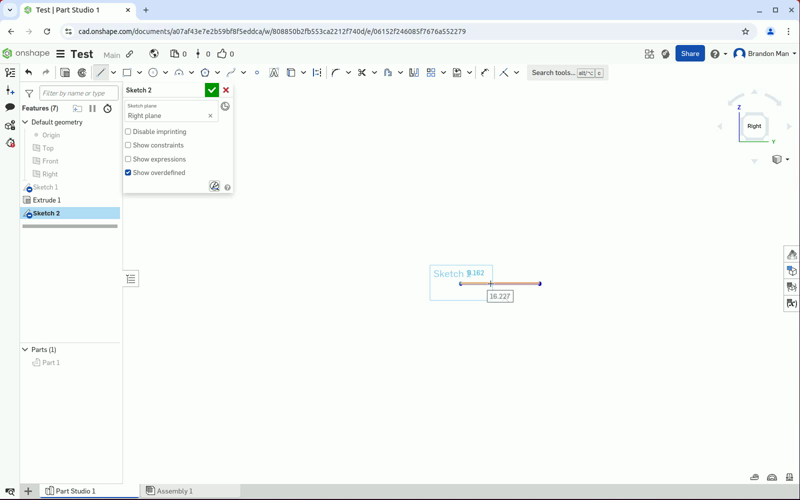
key_down(shift)
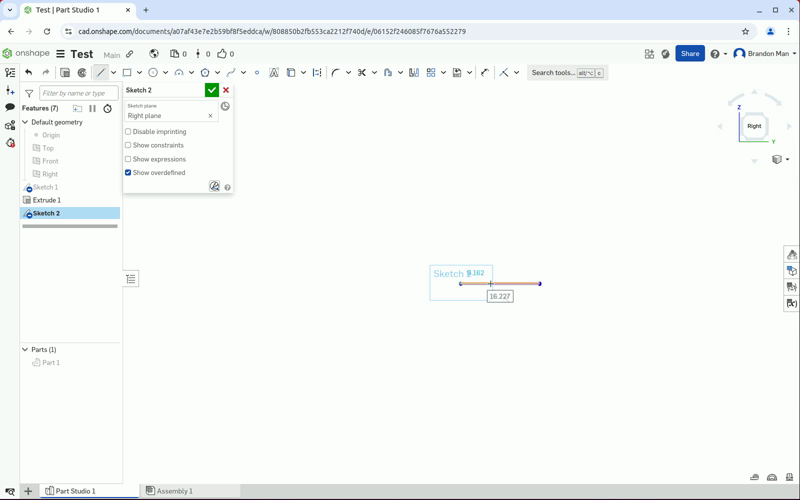
mouse_move(460, 284)
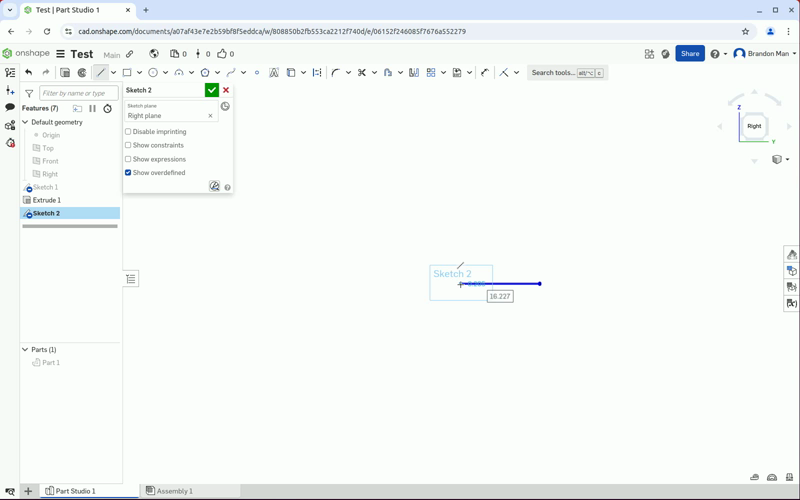
scroll(6)
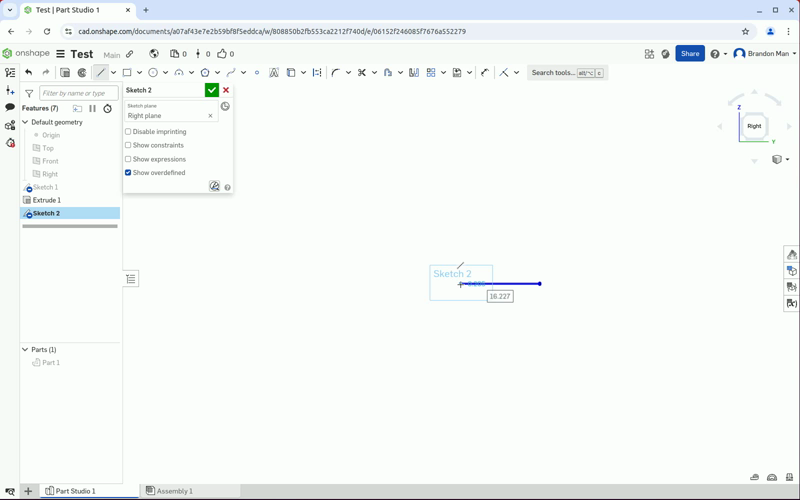
scroll(6)
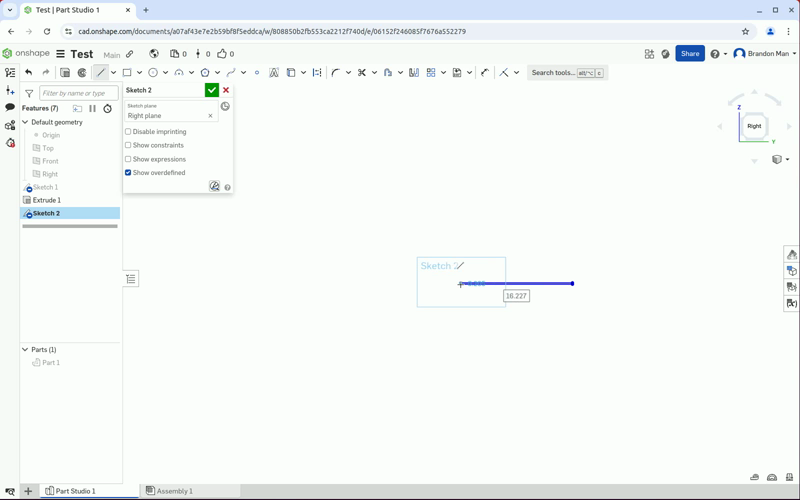
scroll(6)
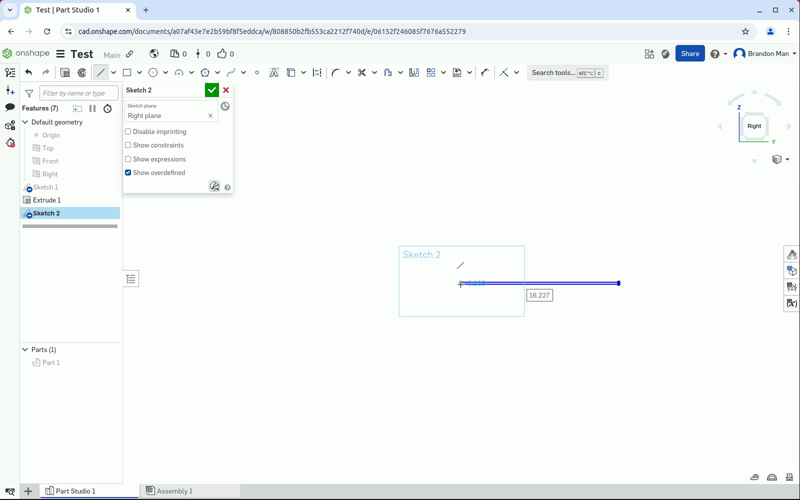
scroll(6)
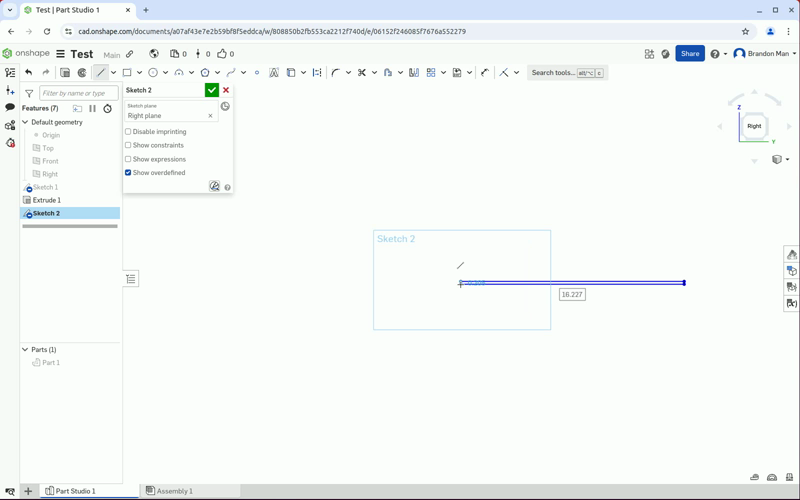
scroll(6)
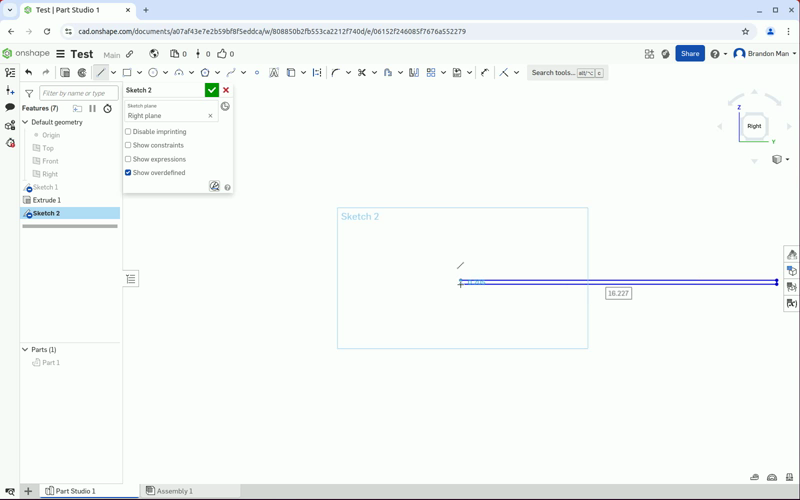
scroll(6)
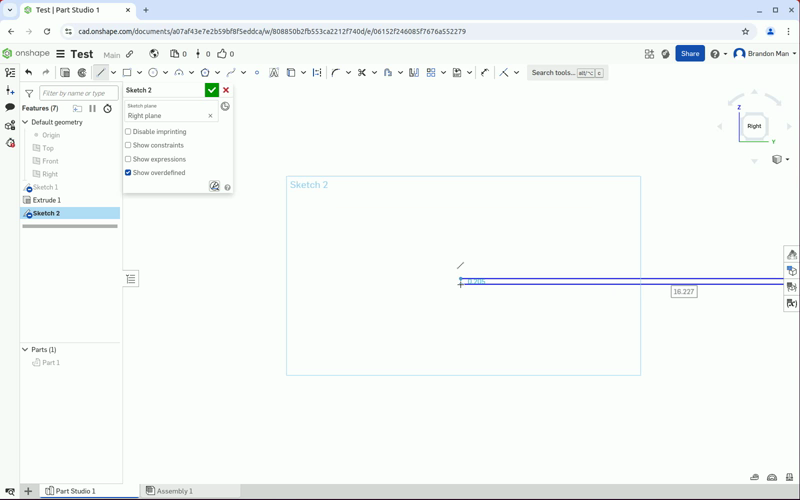
scroll(6)
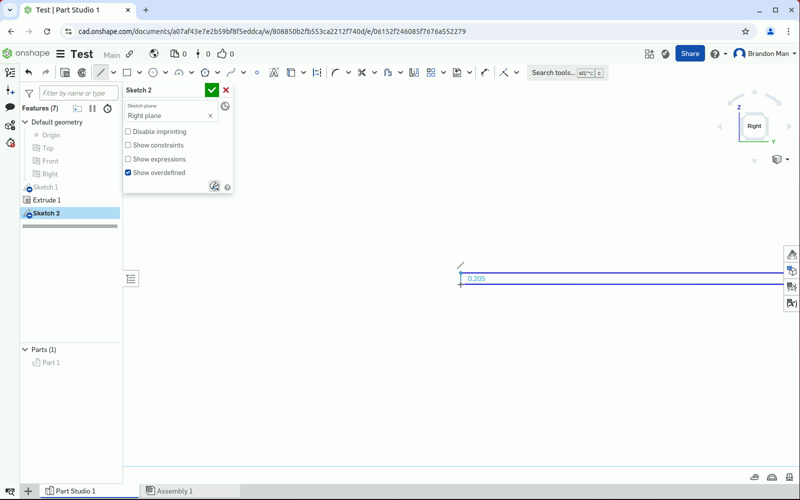
key_up(shift)
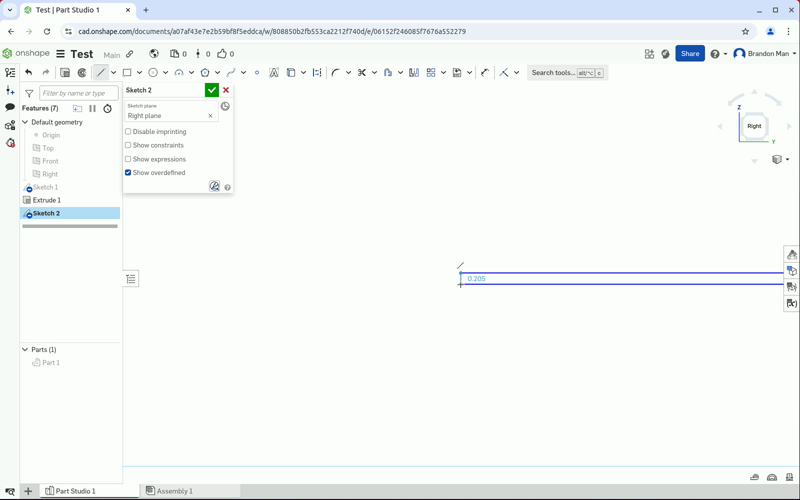
click(460, 284)
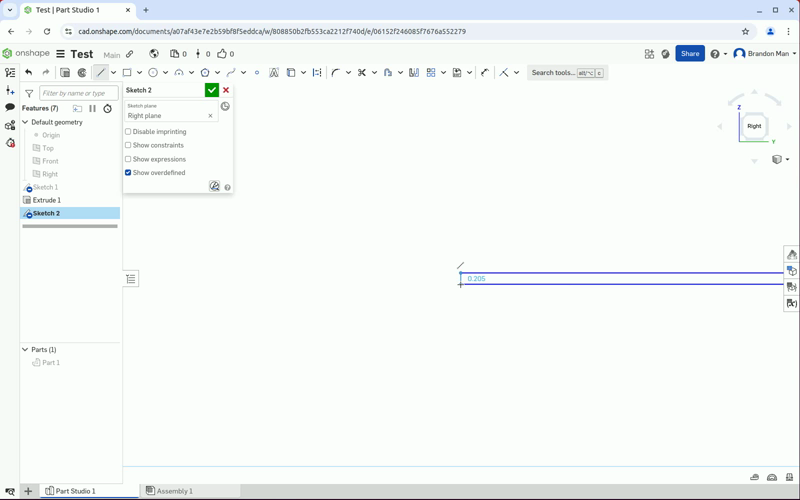
scroll(-6)
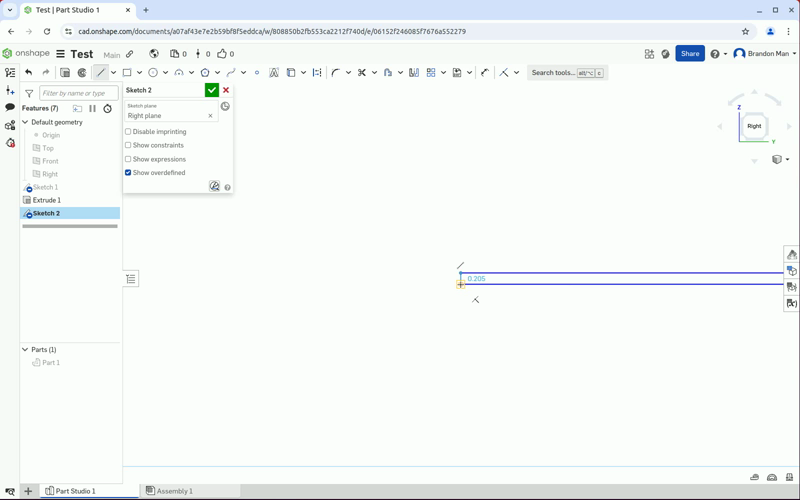
scroll(-6)
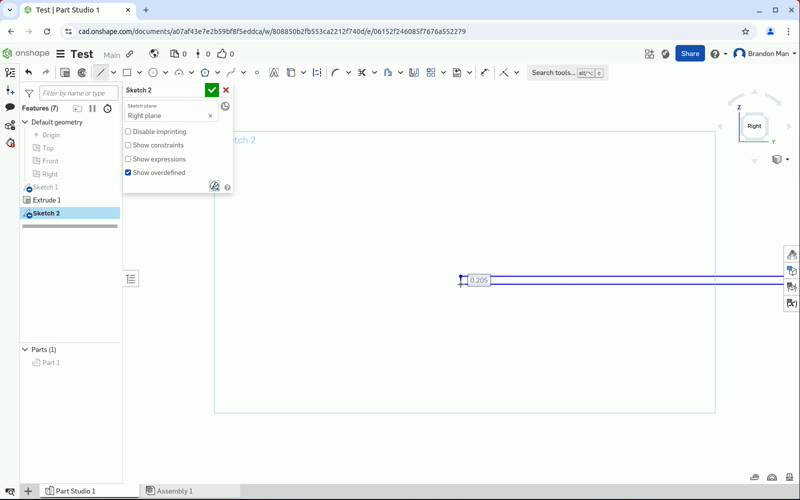
scroll(-6)
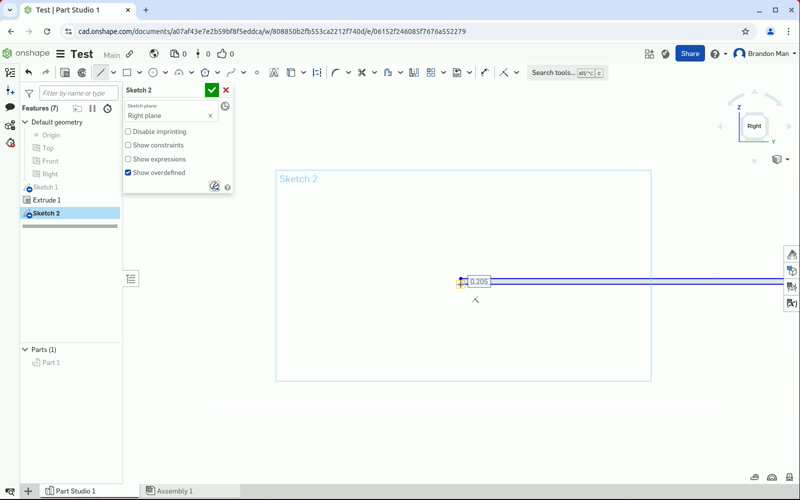
scroll(-6)
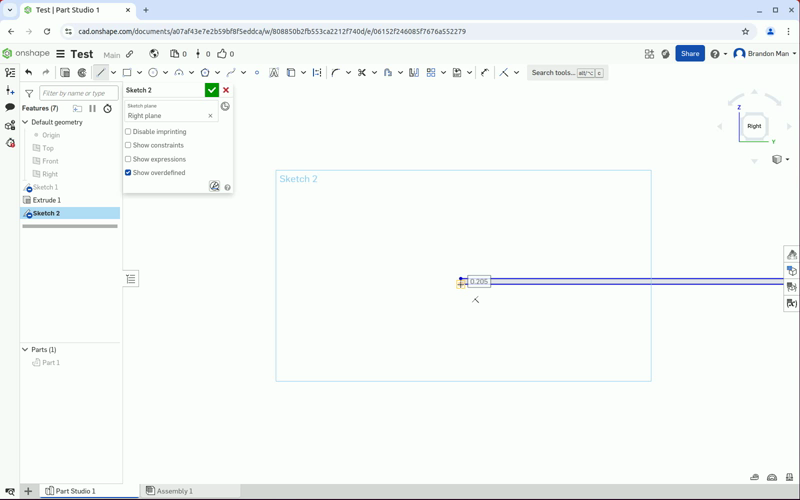
scroll(-6)
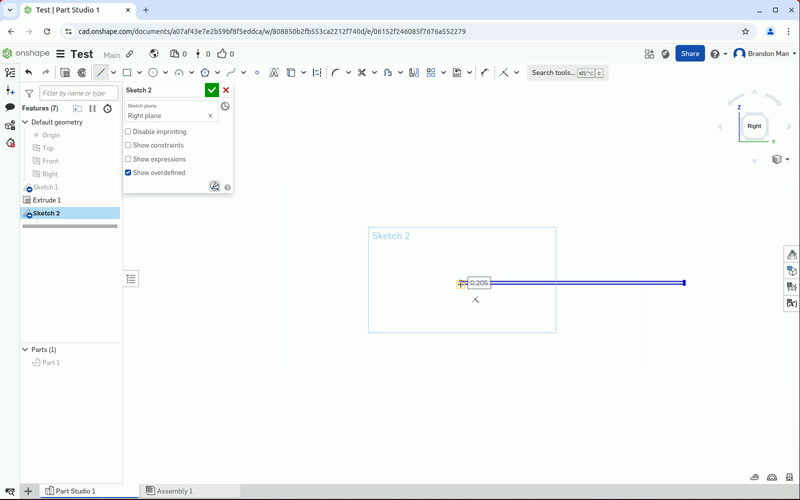
scroll(-6)
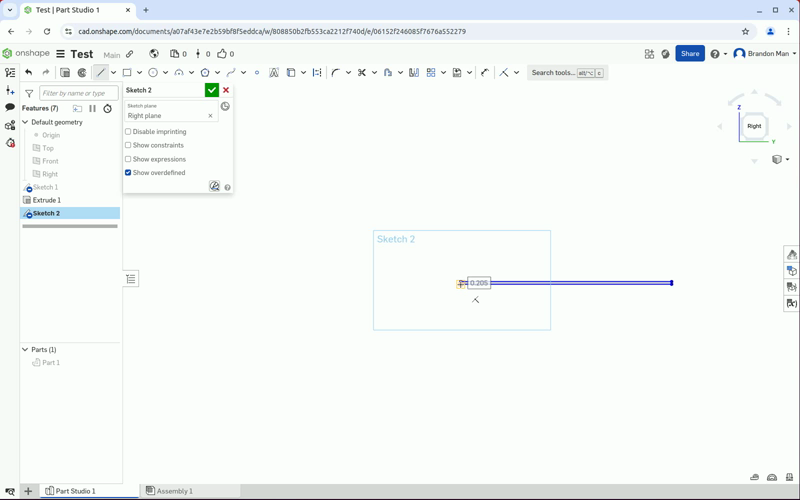
scroll(-6)
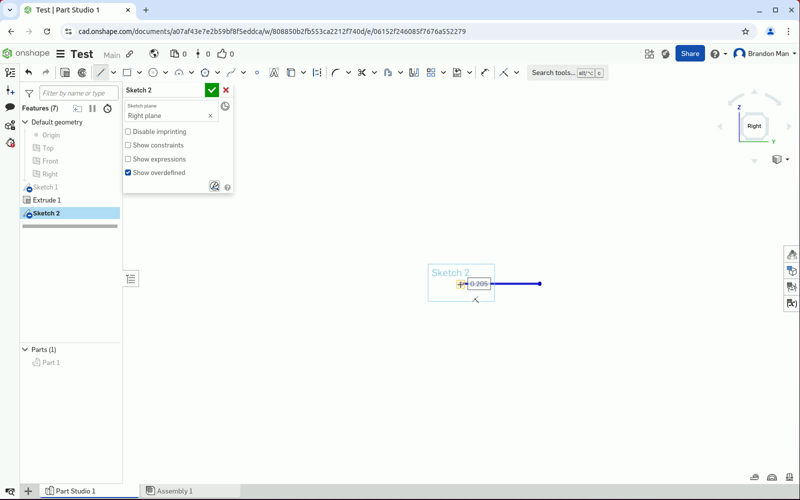
key(esc)
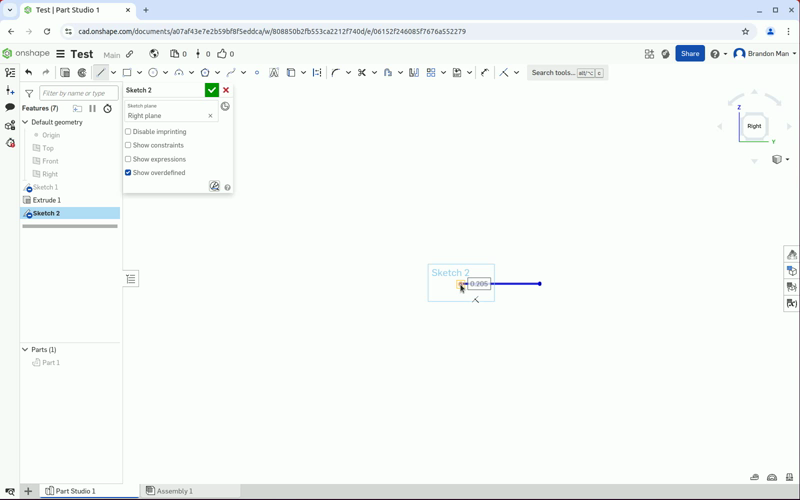
mouse_move(509, 283)
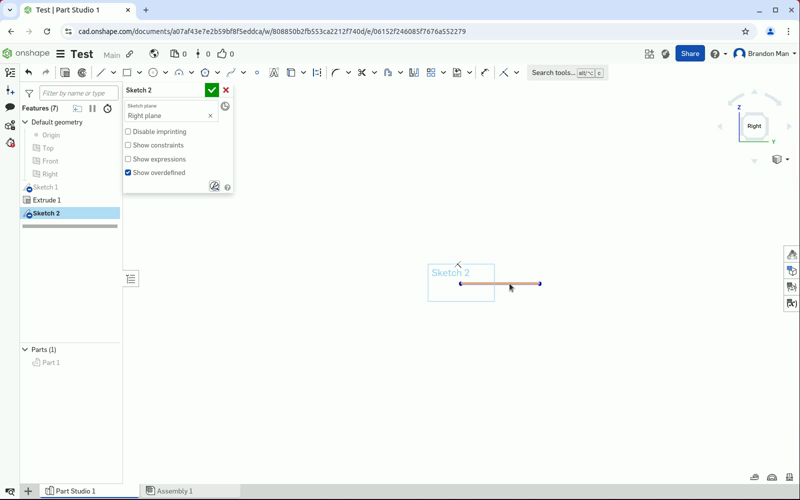
scroll(6)
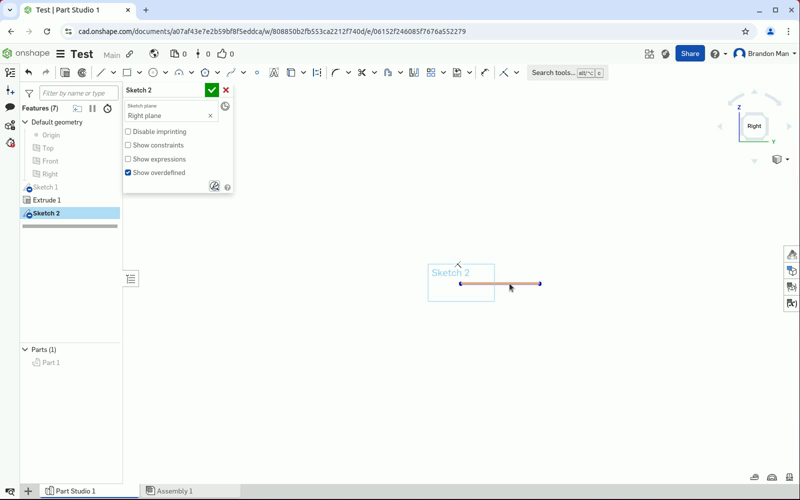
scroll(6)
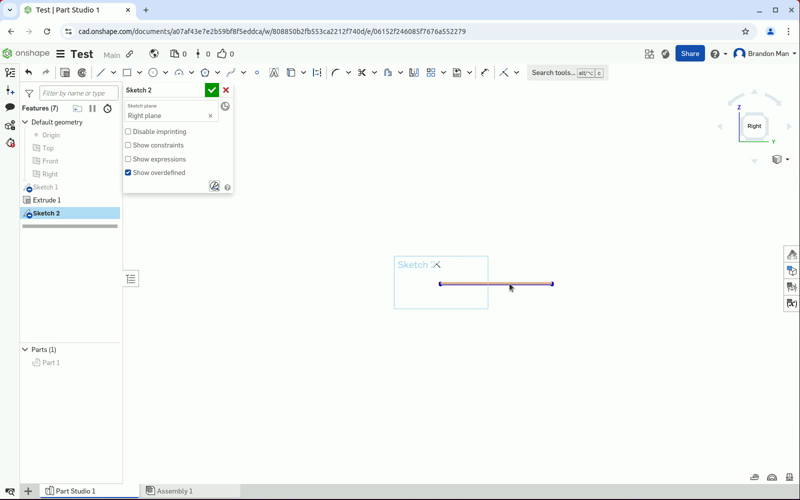
scroll(6)
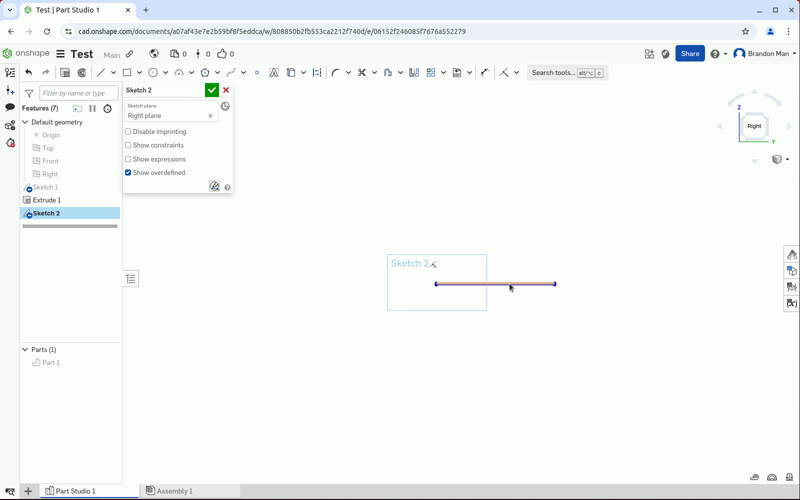
scroll(6)
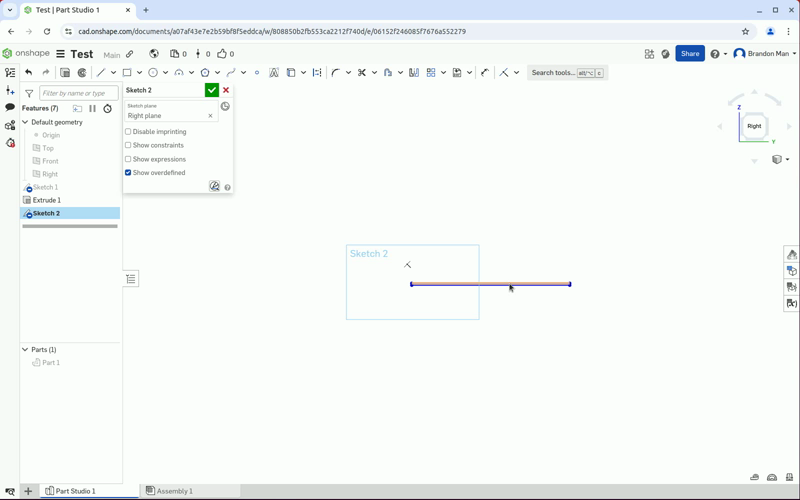
scroll(6)
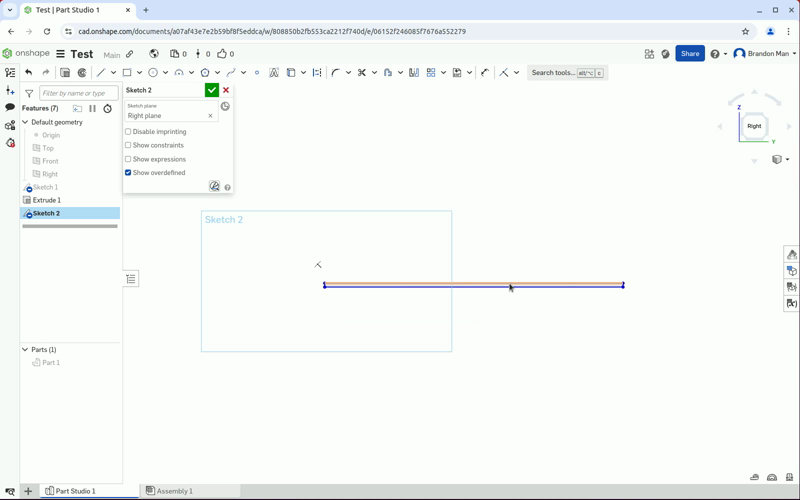
scroll(6)
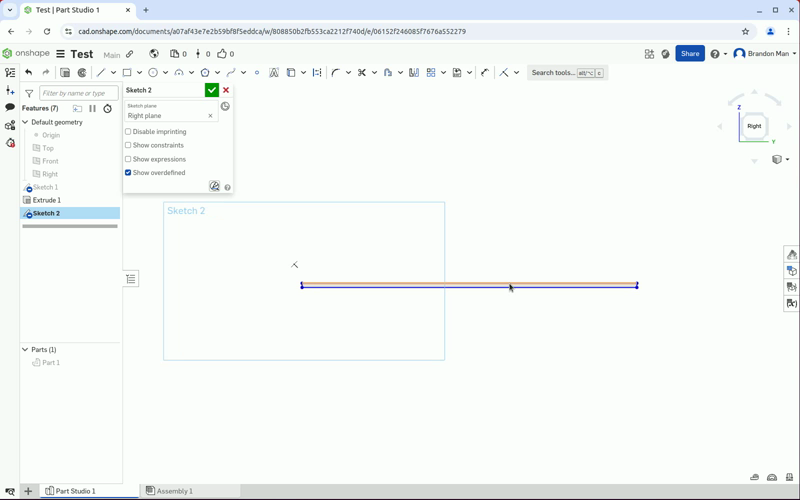
scroll(6)
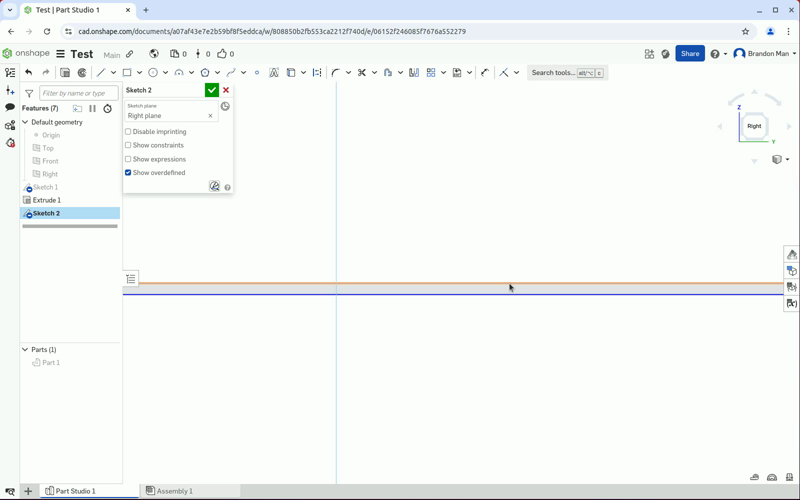
click(509, 283)
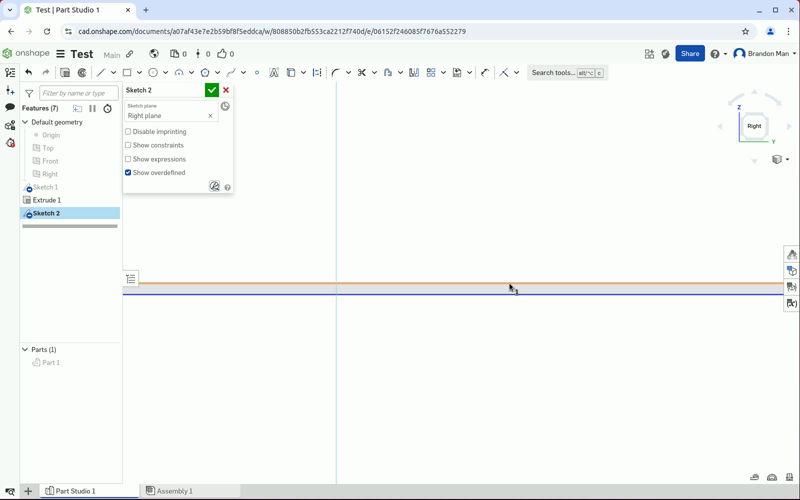
scroll(-6)
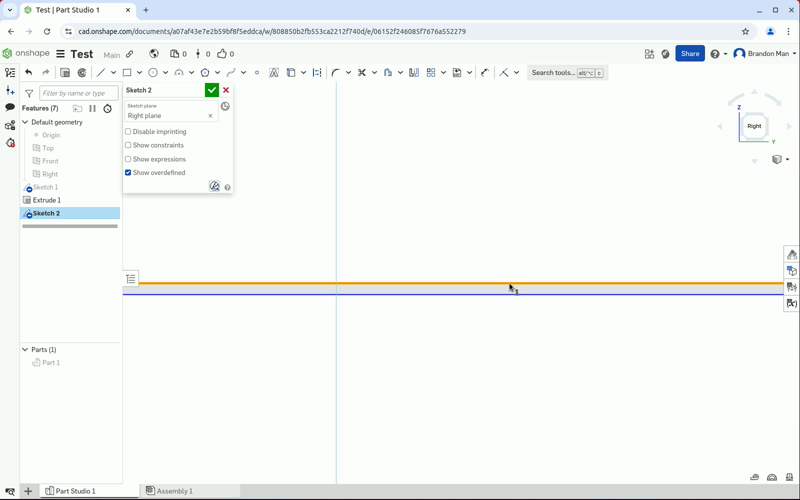
scroll(-6)
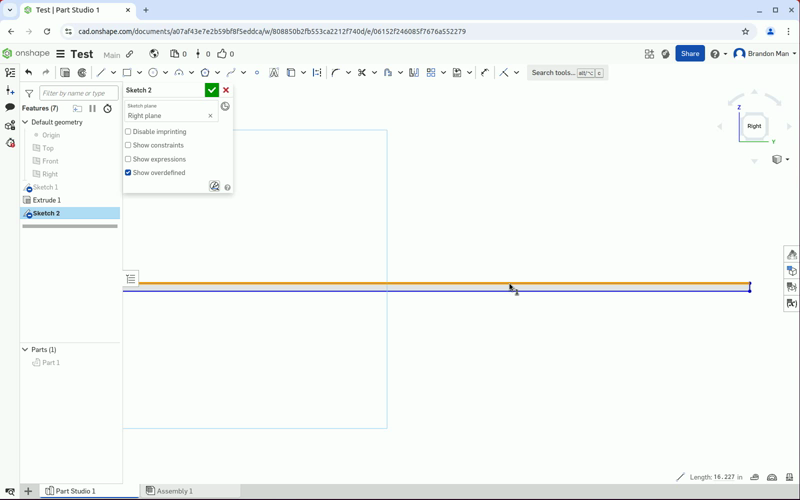
scroll(-6)
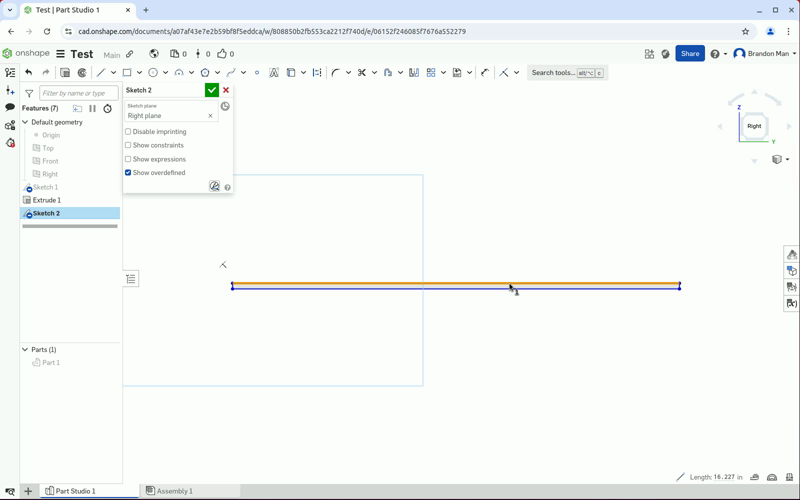
scroll(-6)
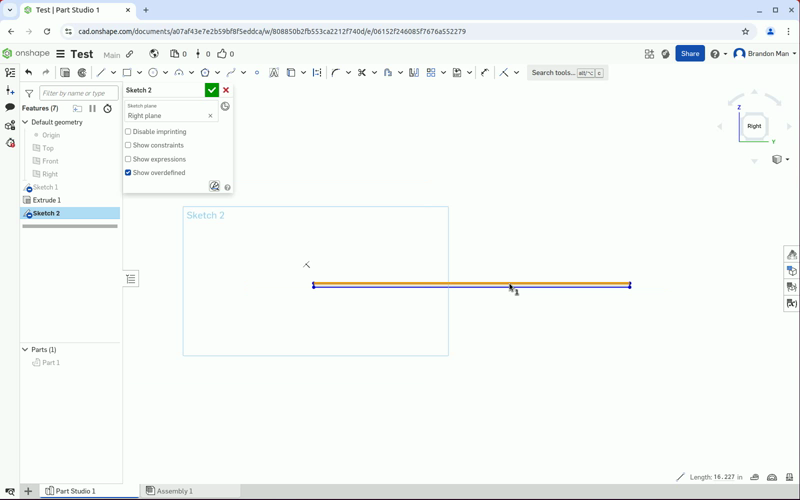
scroll(-6)
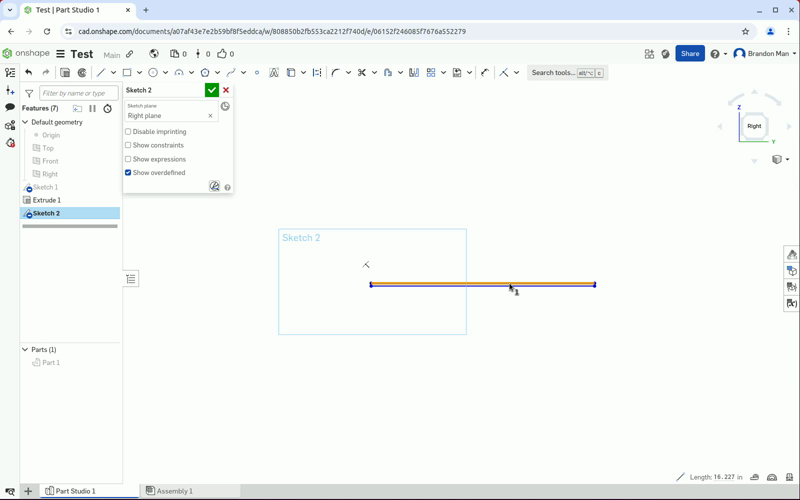
scroll(-6)
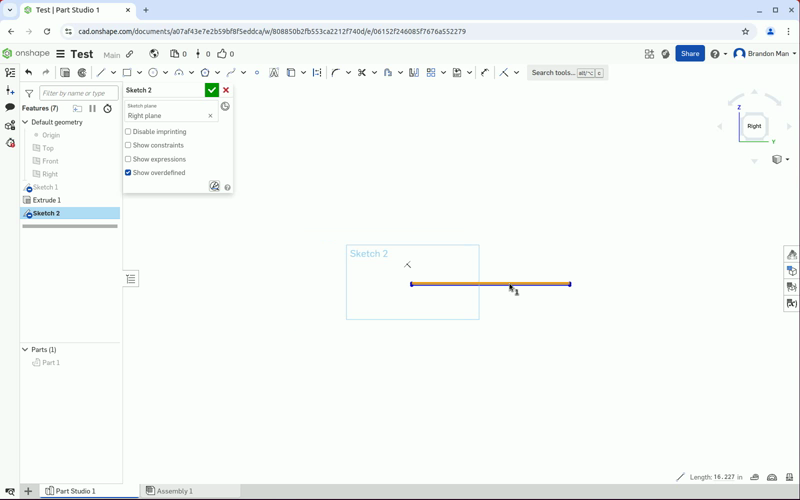
scroll(-6)
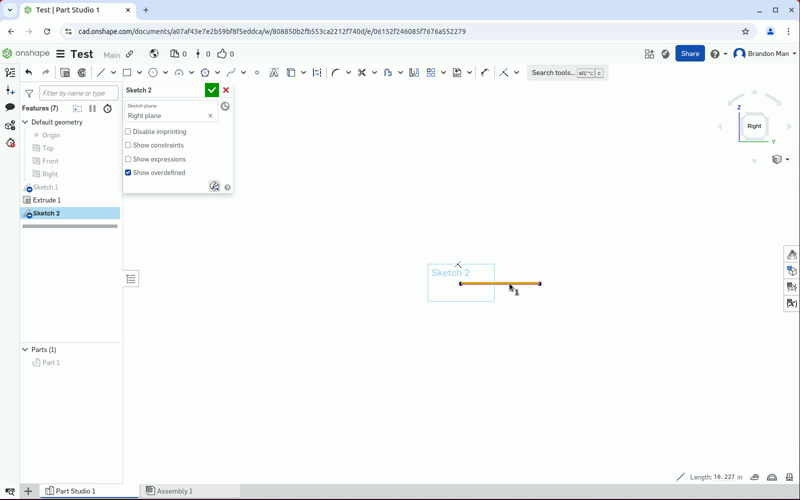
mouse_move(73, 352)
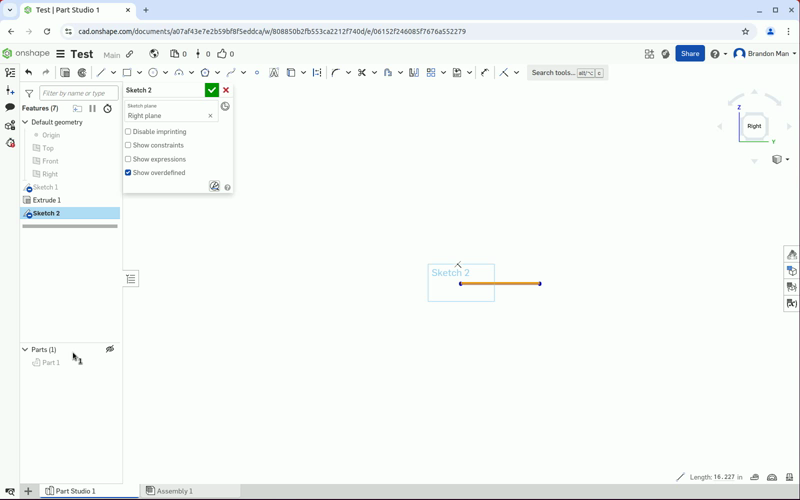
key(shift+y)
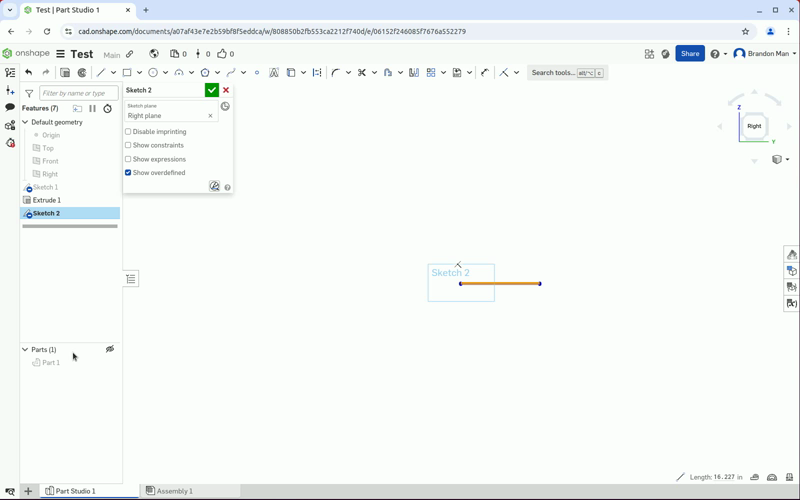
key(shift+e)
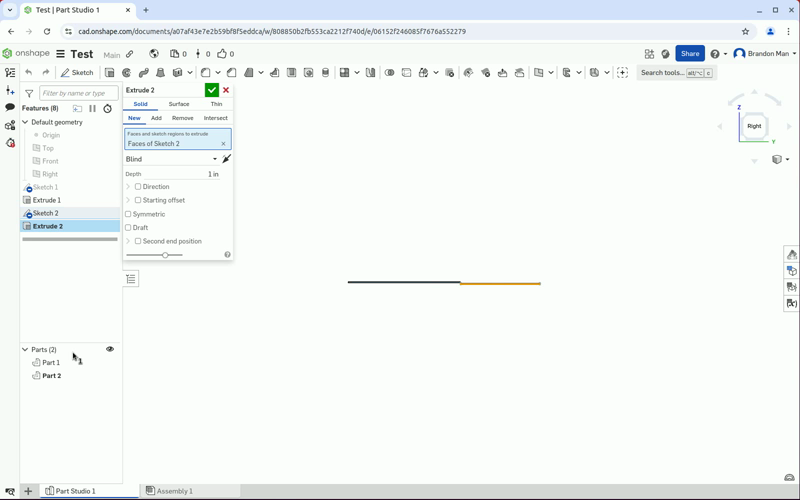
mouse_move(143, 106)
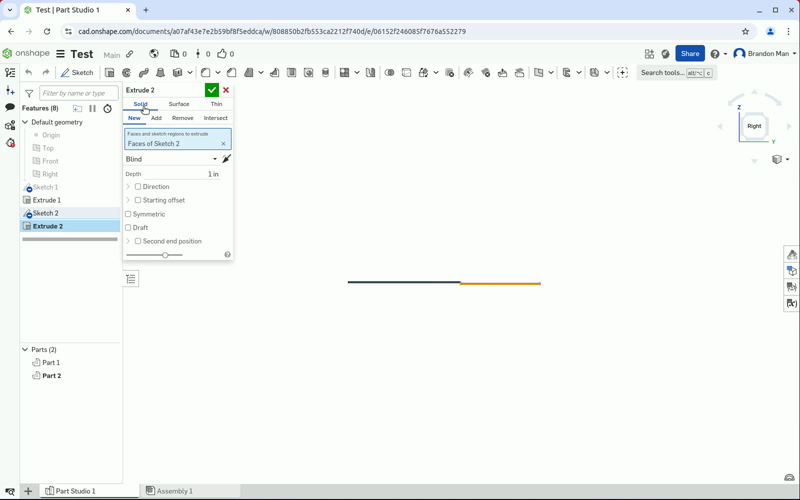
click(143, 106)
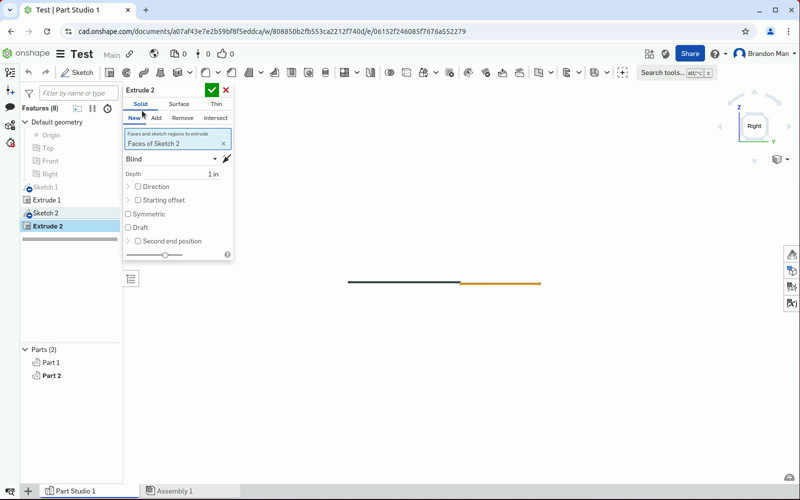
mouse_move(137, 120)
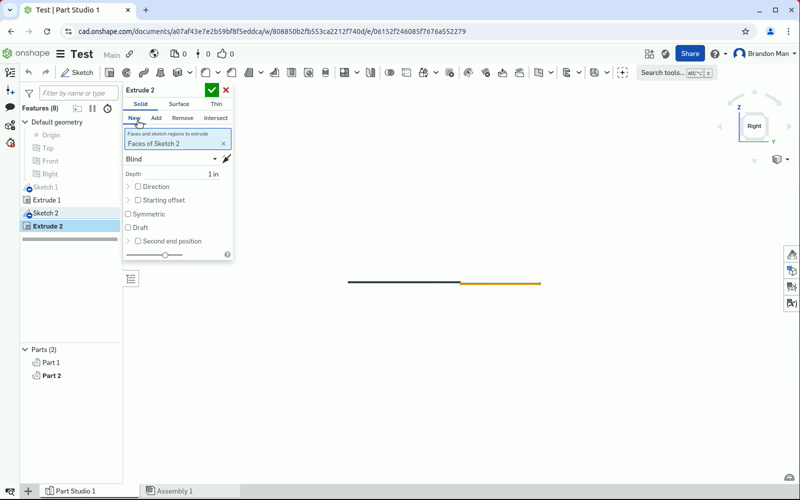
click(137, 120)
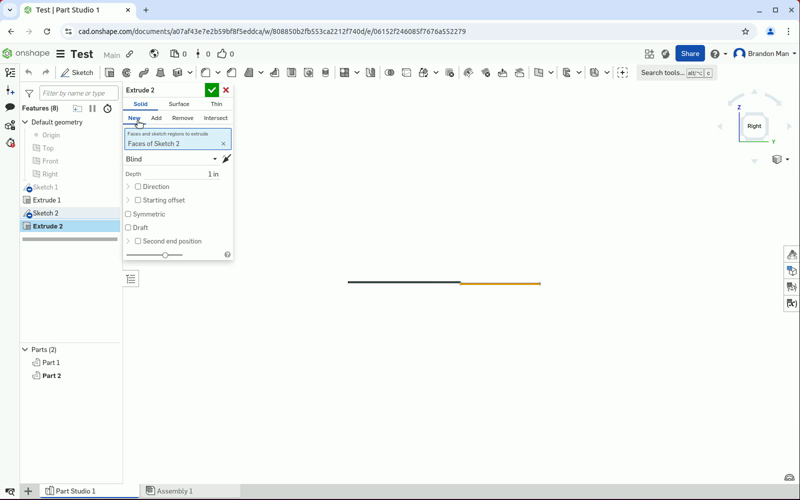
key(tab, 4)
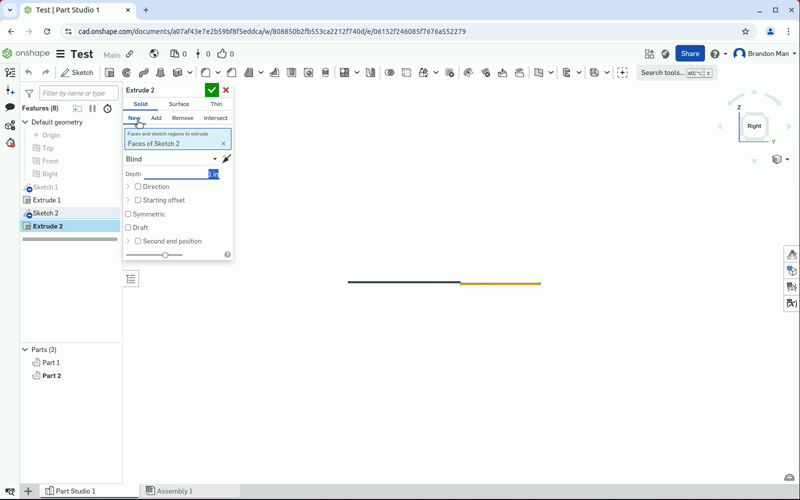
text(1.444)
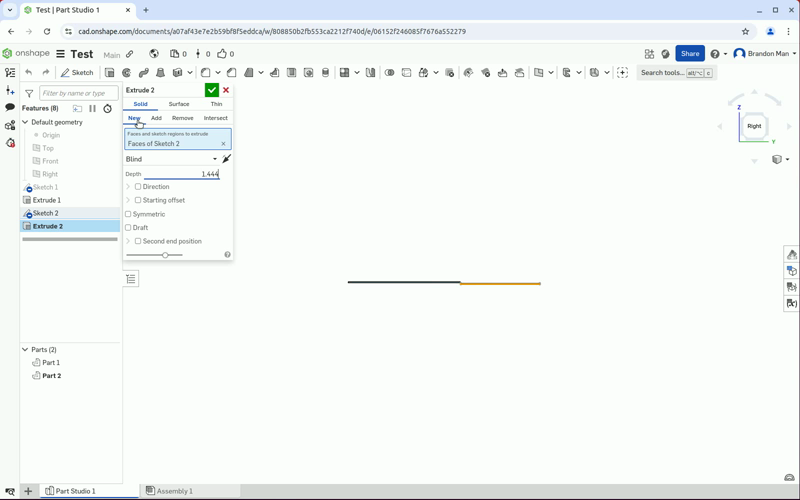
key(tab, 3)
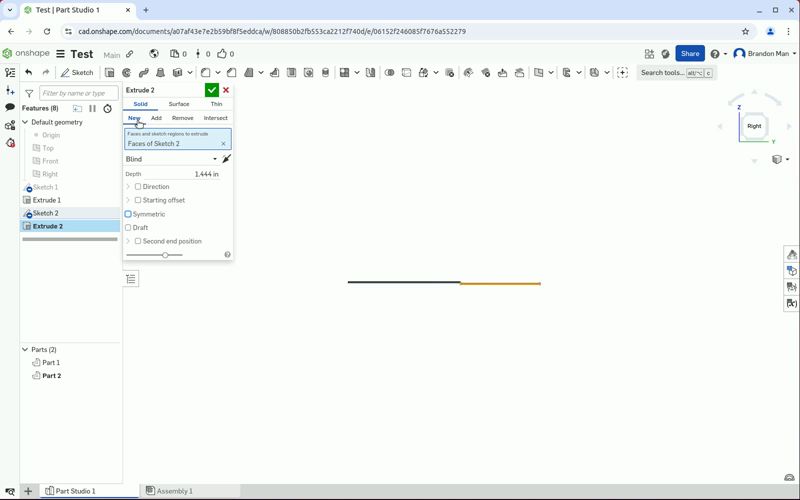
key(space)
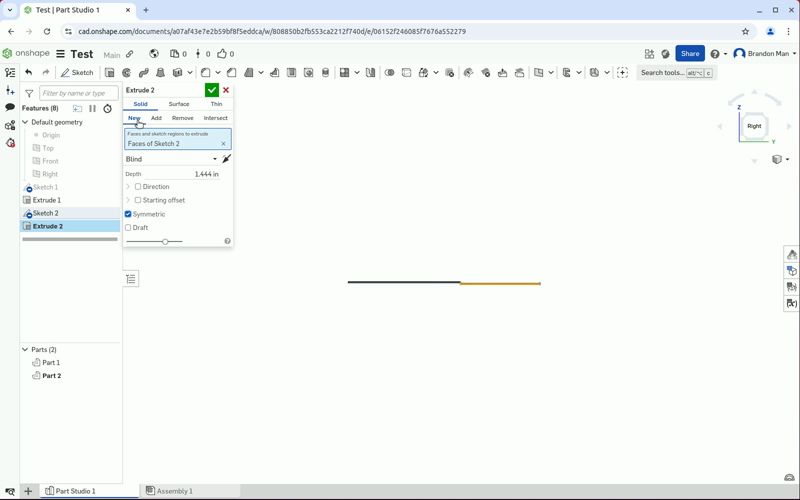
key(enter)
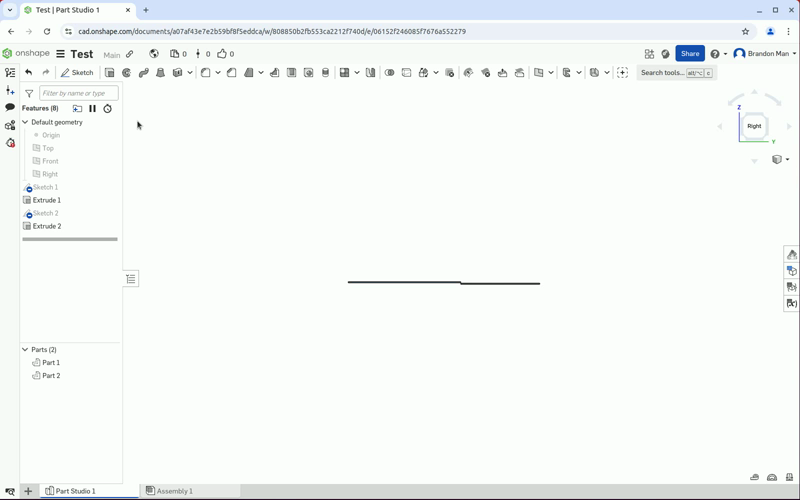
key(shift+h)
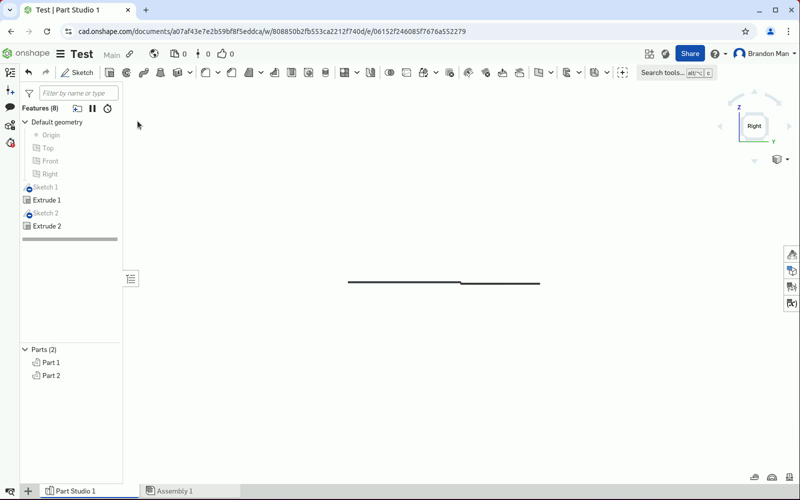
key(shift+h)
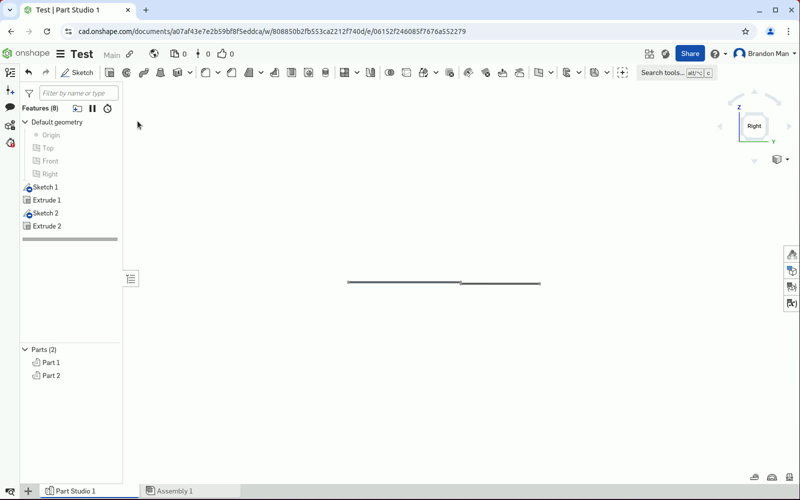
key(shift+7)
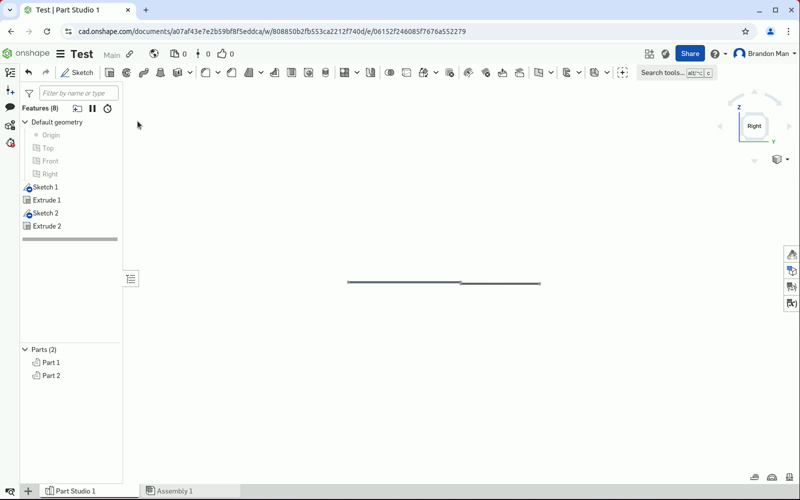
key(right, 2)
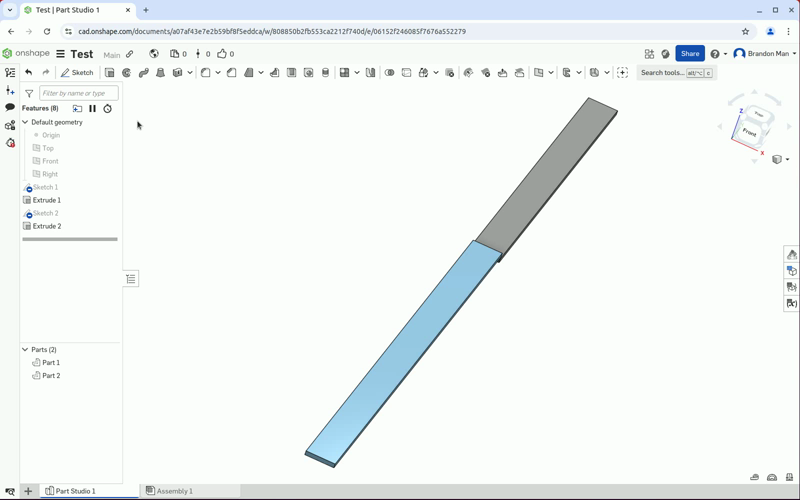
key(down, 2)
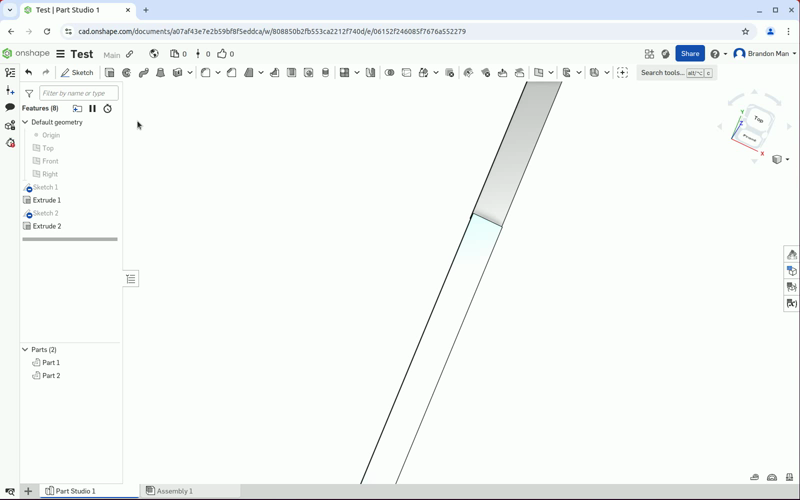
key(up, 2)
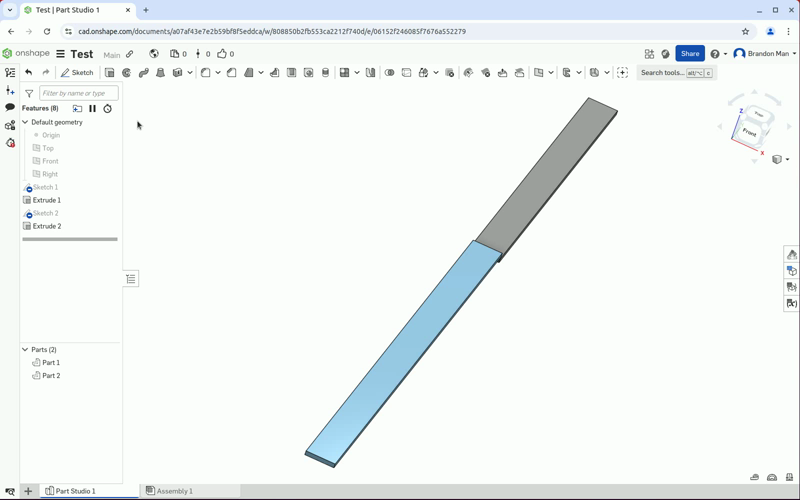
key(left, 2)
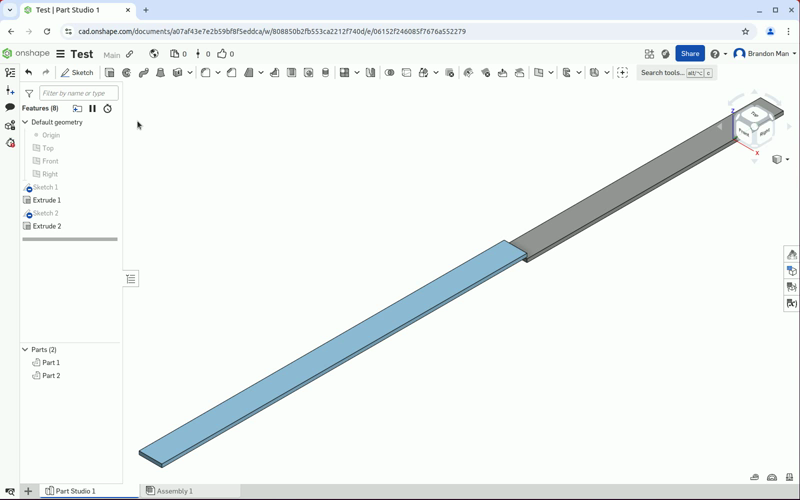
mouse_move(73, 189)
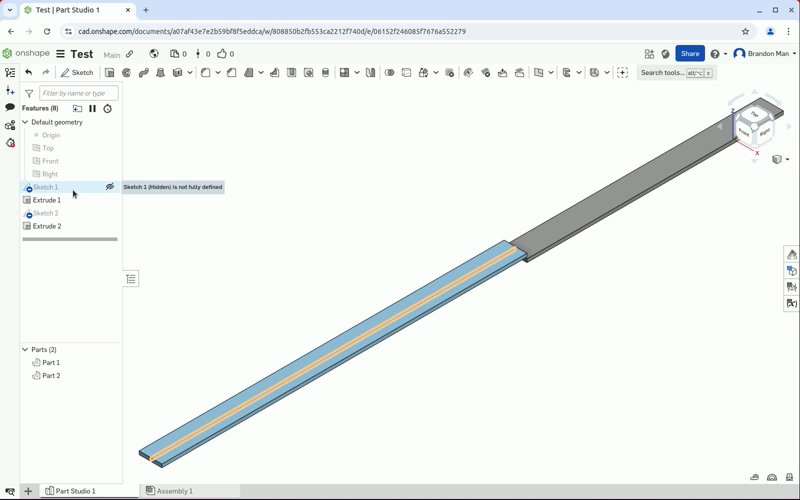
click(73, 189)